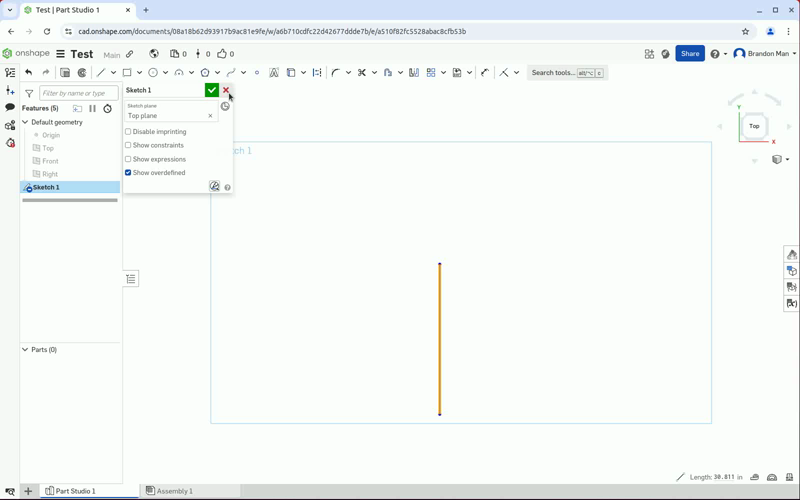
key(shift+h)
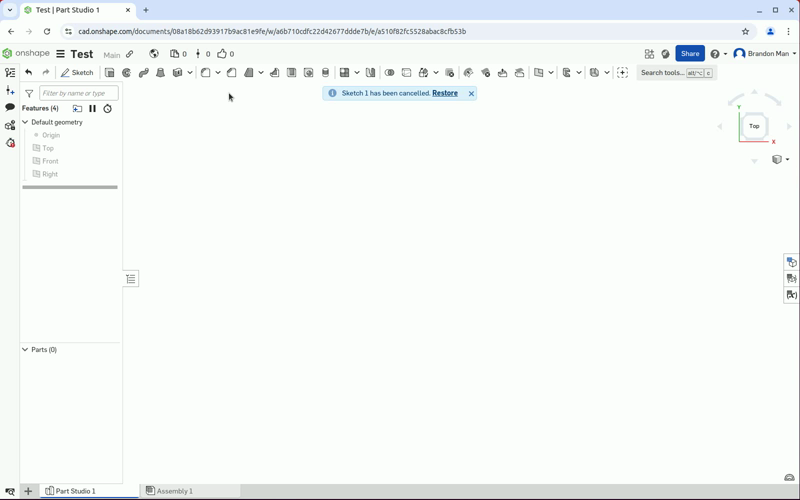
mouse_move(73, 352)
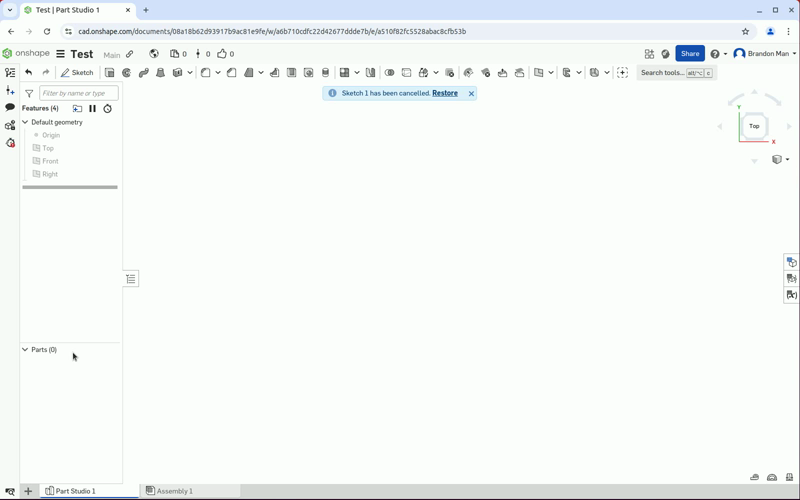
key(y)
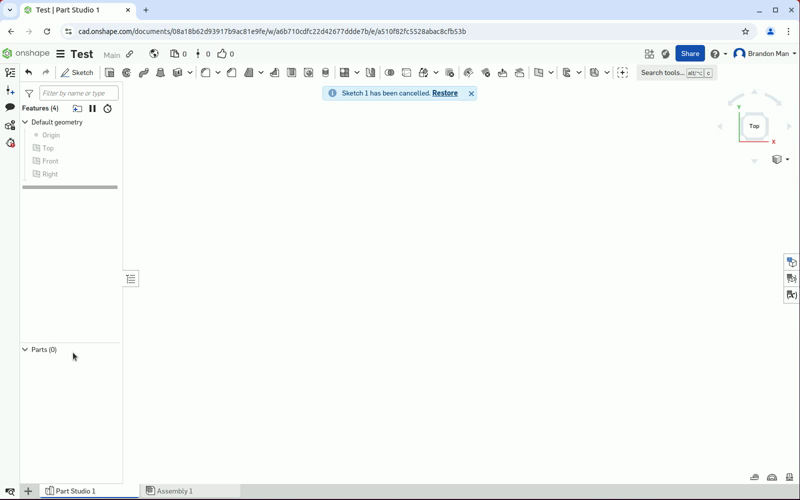
key(shift+p)
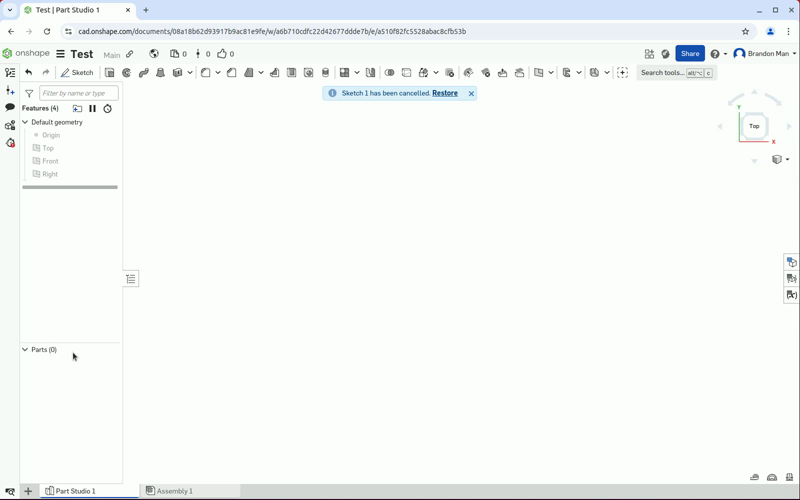
key(space)
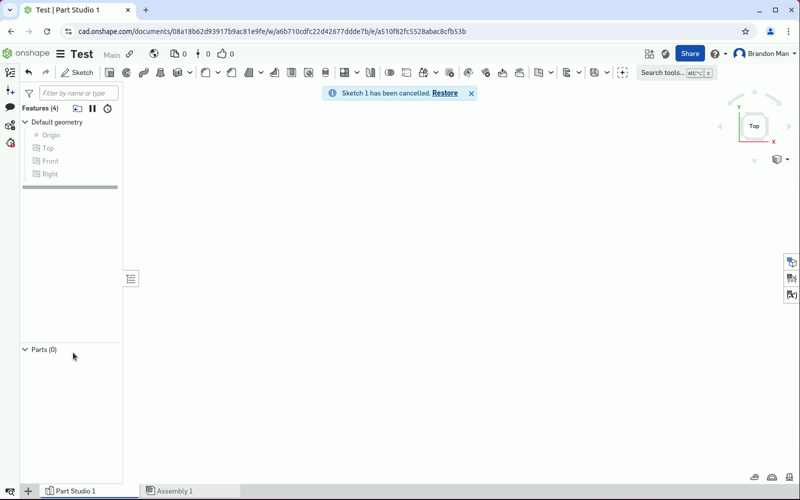
key_down(shift)
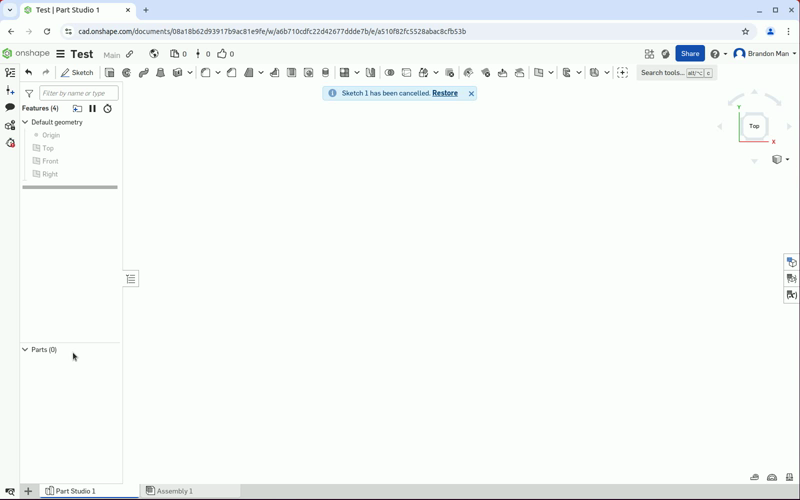
key(up)
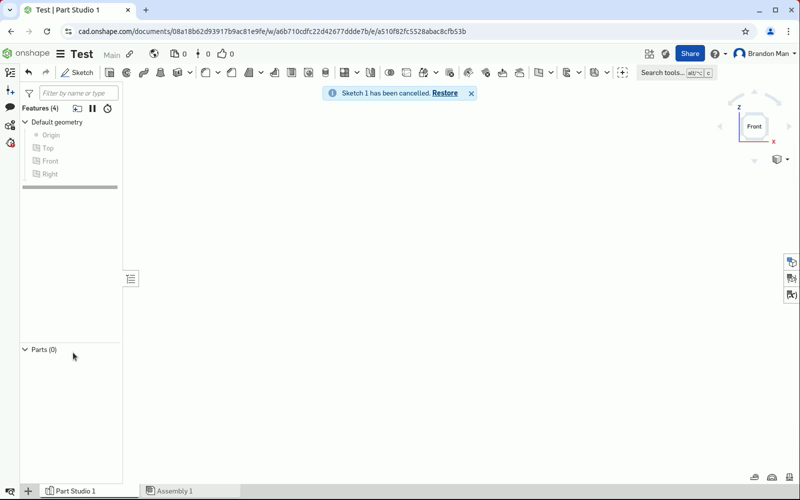
key_up(shift)
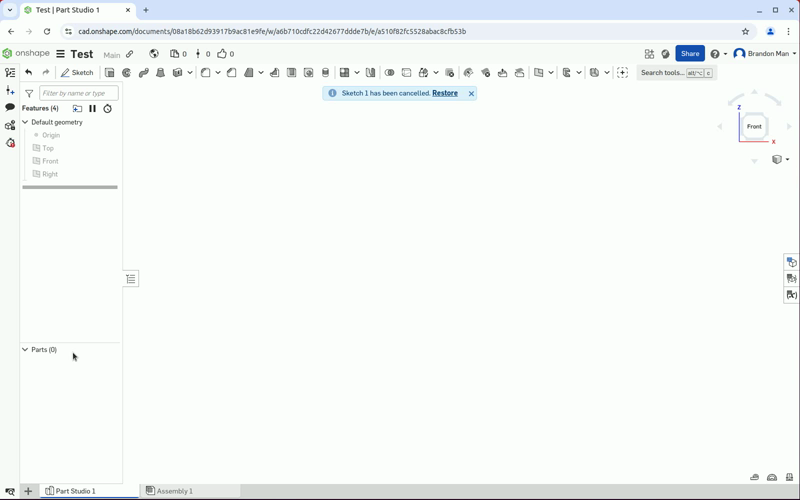
mouse_move(73, 352)
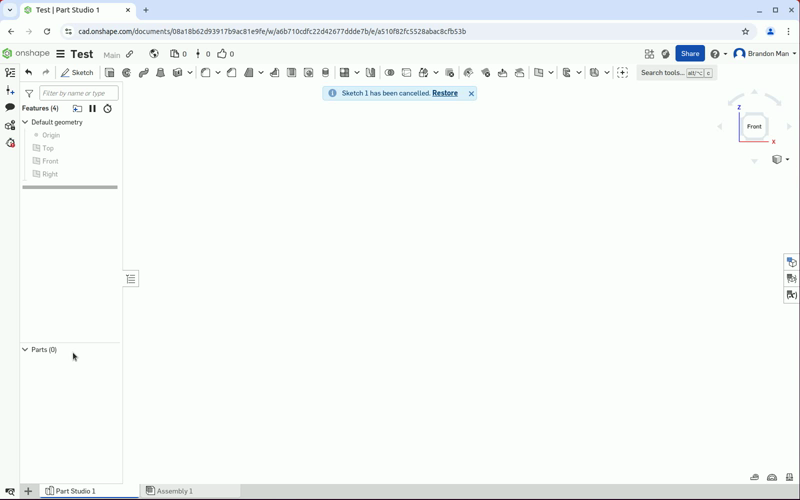
key(shift+y)
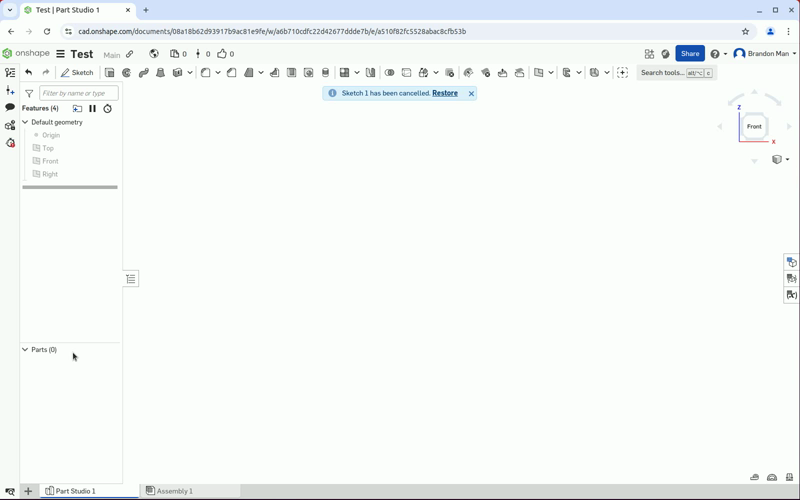
key(shift+s)
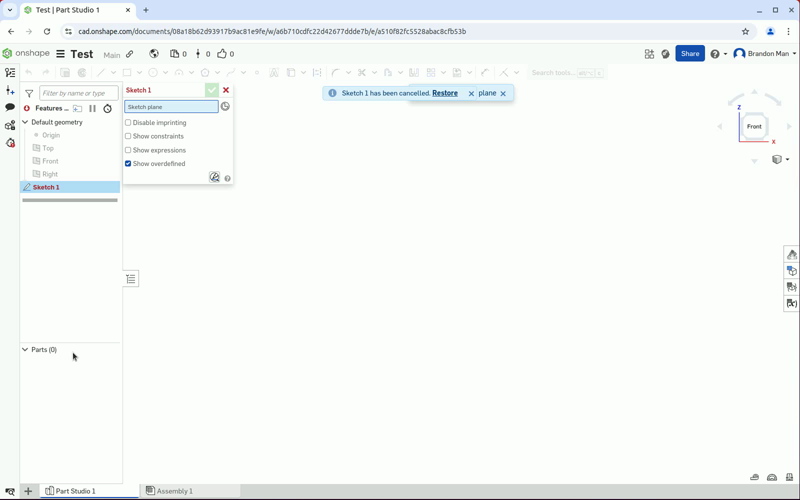
mouse_move(73, 163)
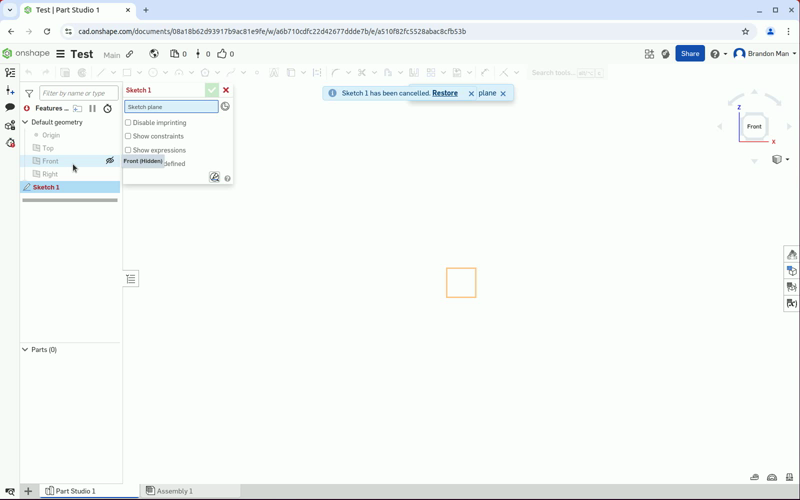
click(73, 163)
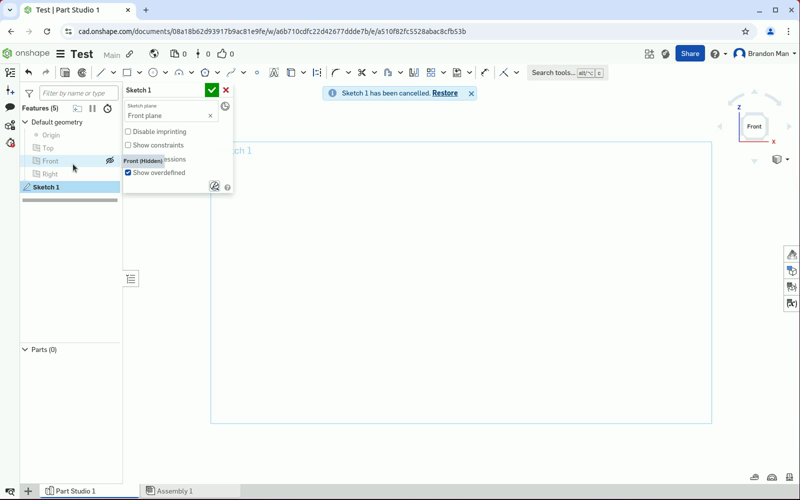
mouse_move(73, 352)
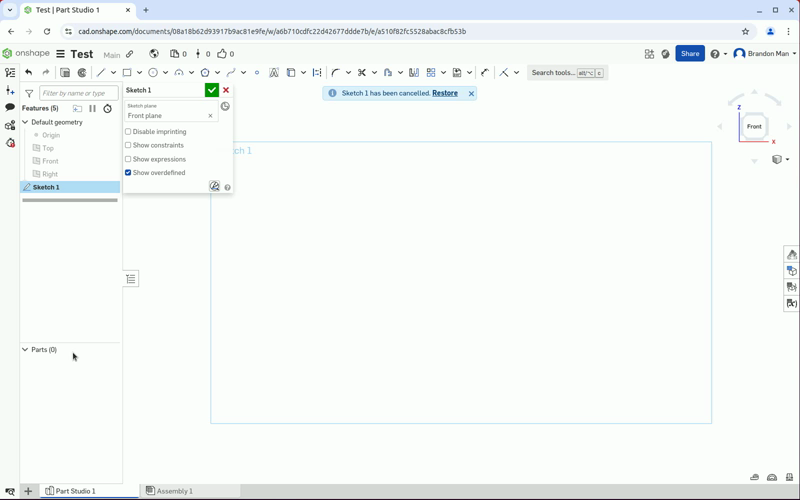
key(y)
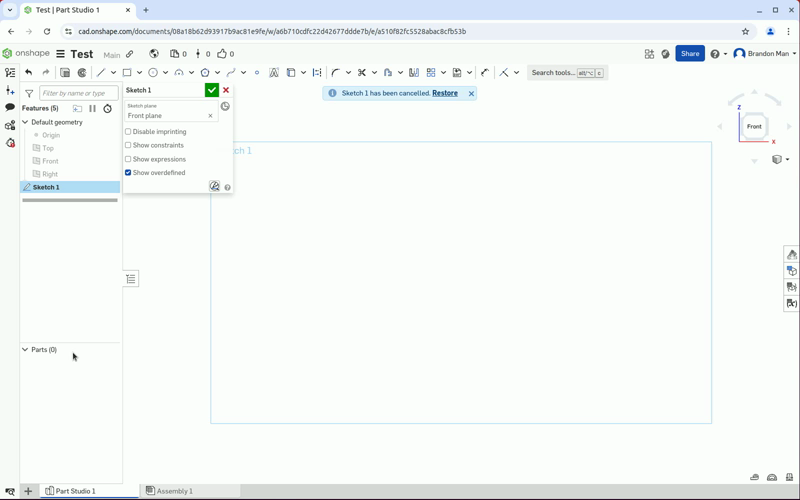
key(l)
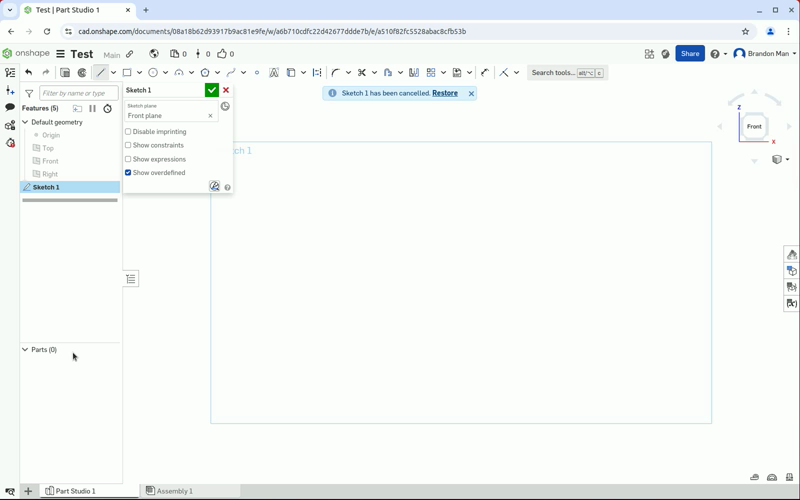
key_down(shift)
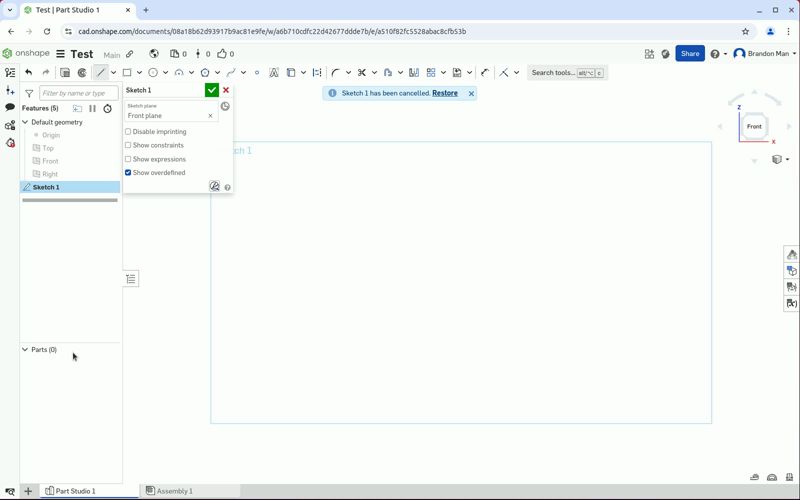
mouse_move(407, 393)
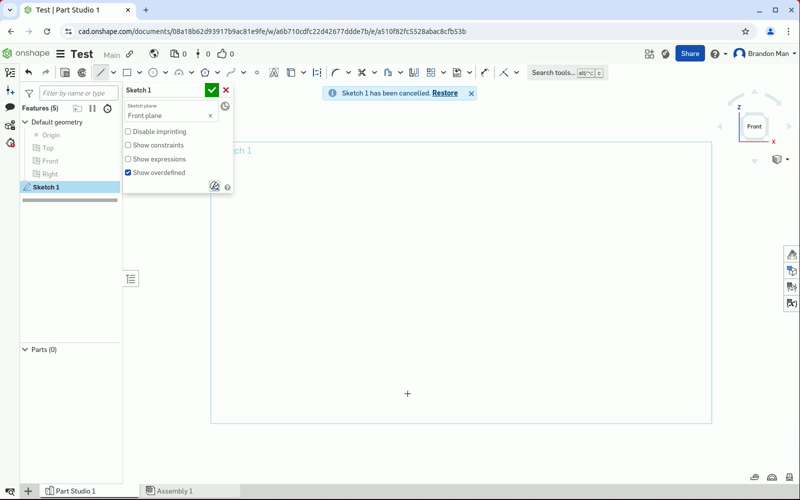
click(407, 393)
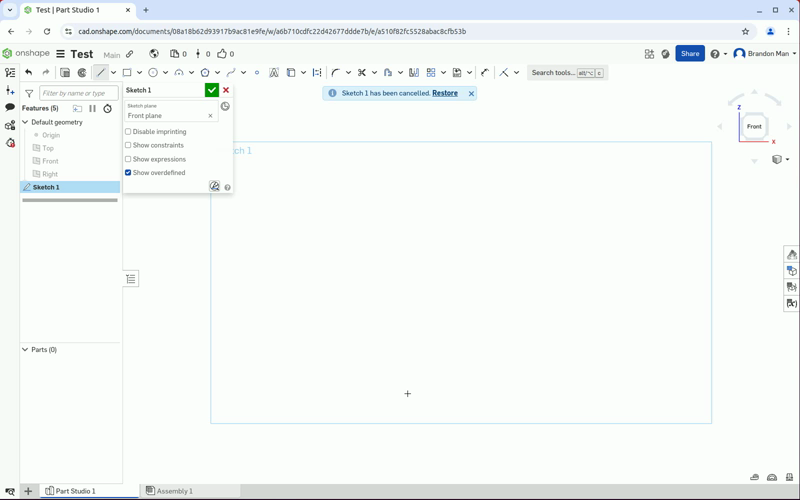
key_up(shift)
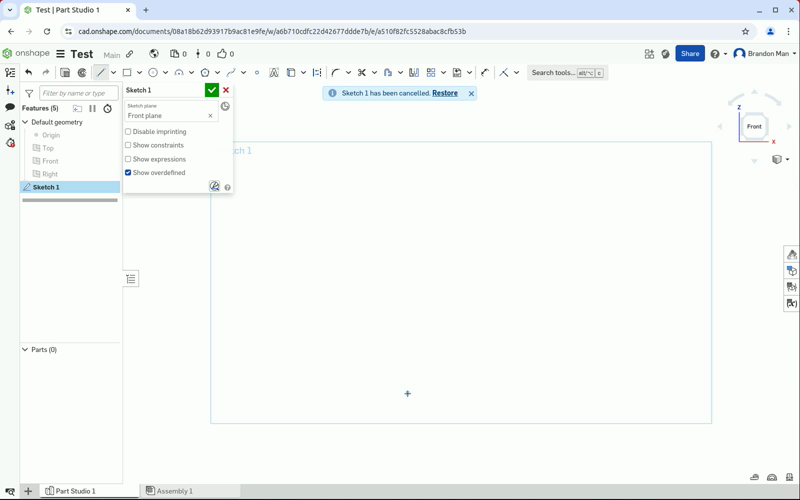
key_down(shift)
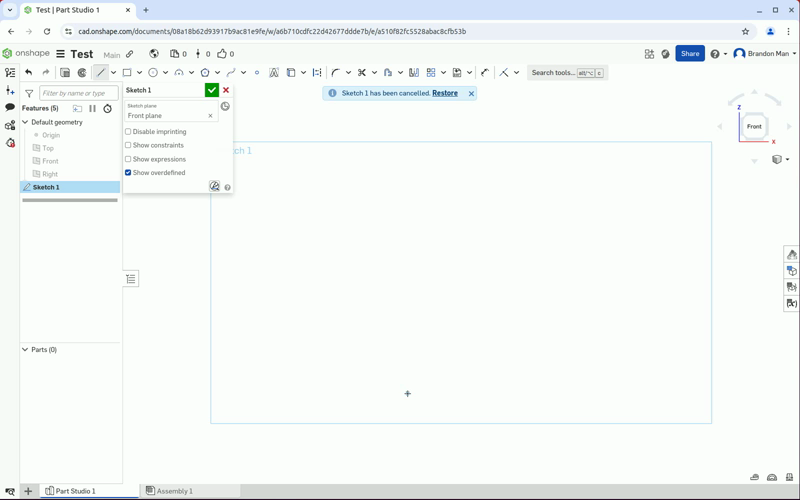
mouse_move(437, 393)
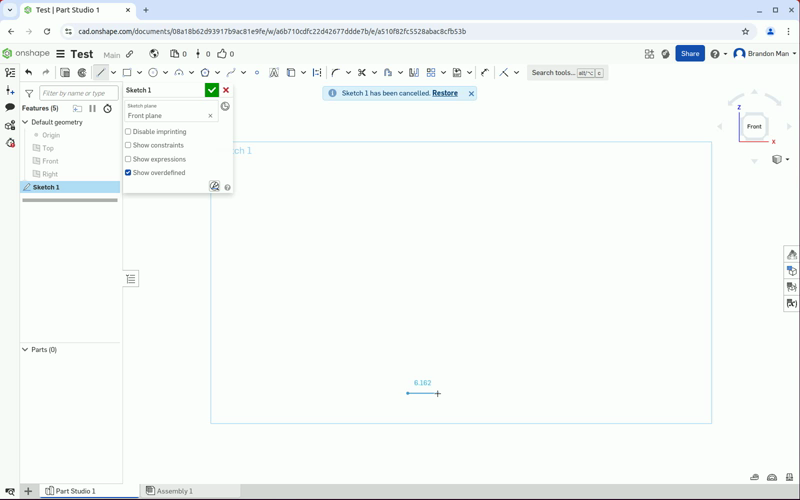
mouse_move(413, 393)
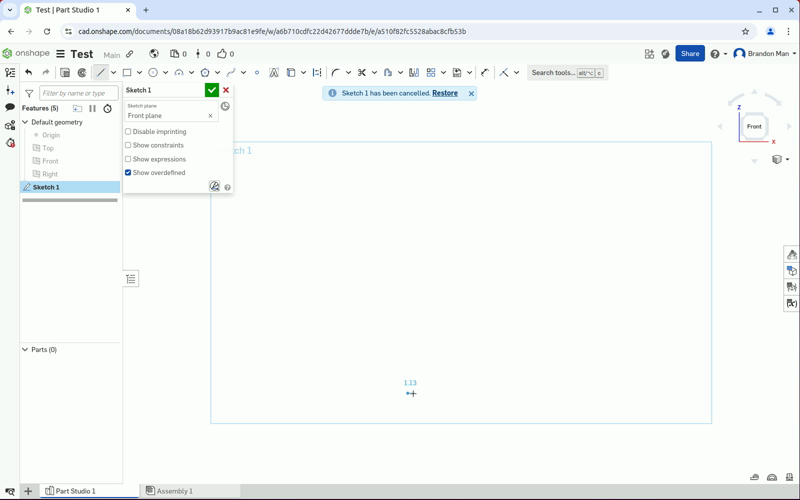
scroll(6)
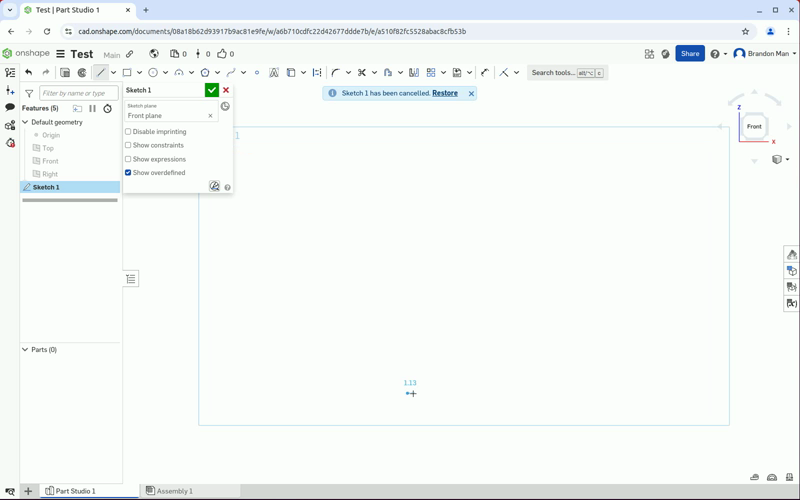
scroll(6)
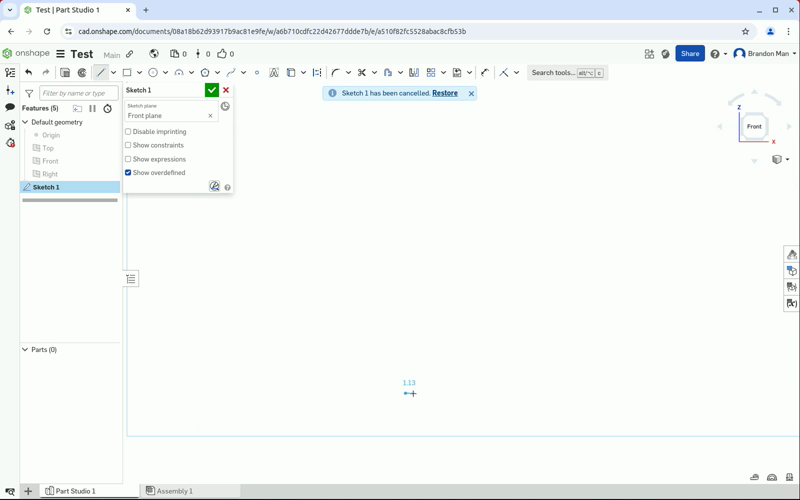
scroll(6)
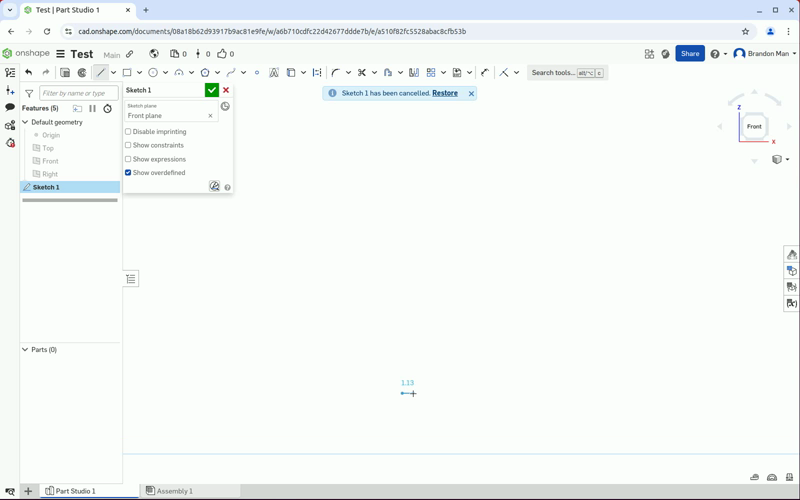
scroll(6)
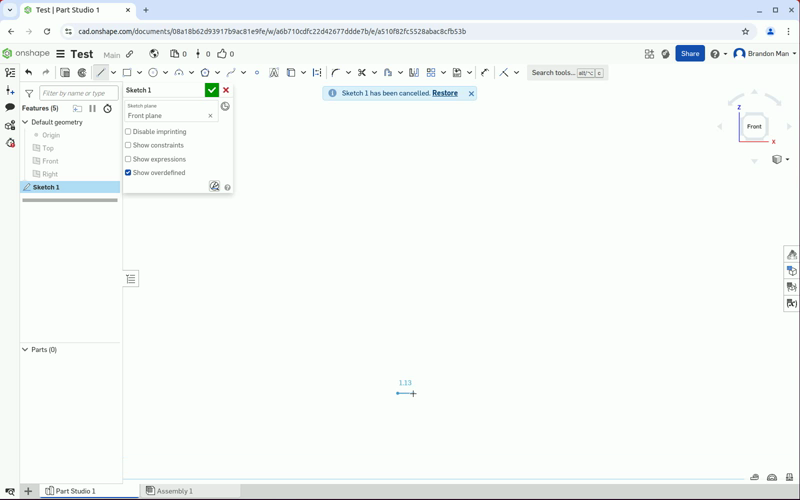
scroll(6)
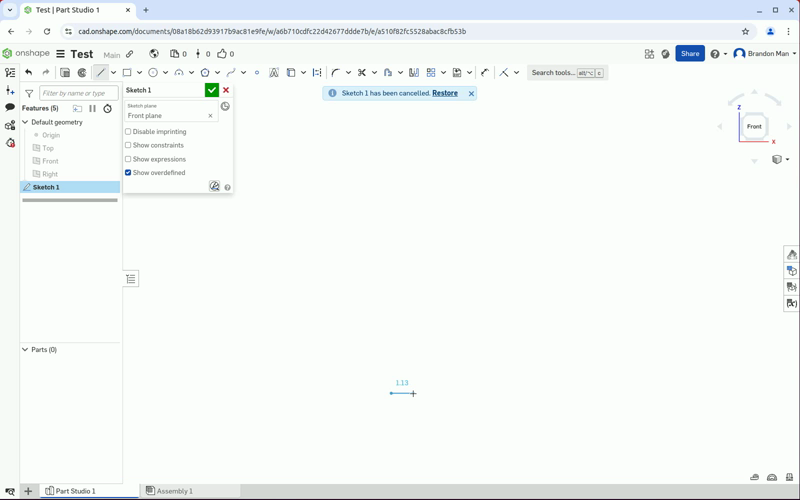
scroll(6)
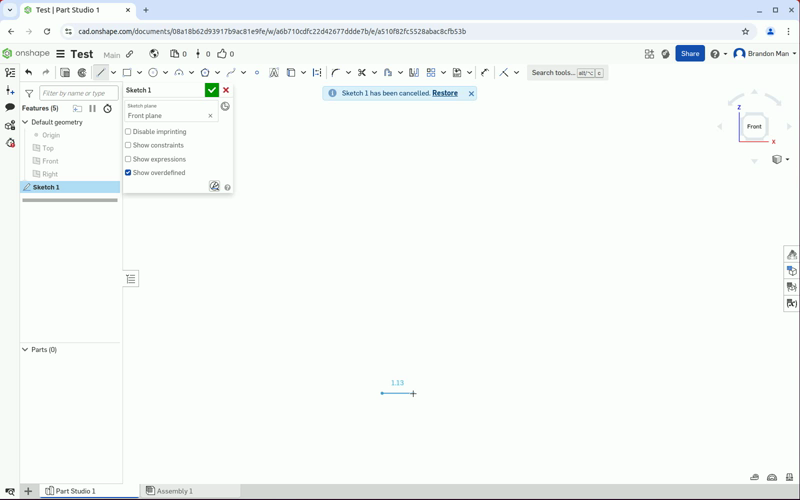
scroll(6)
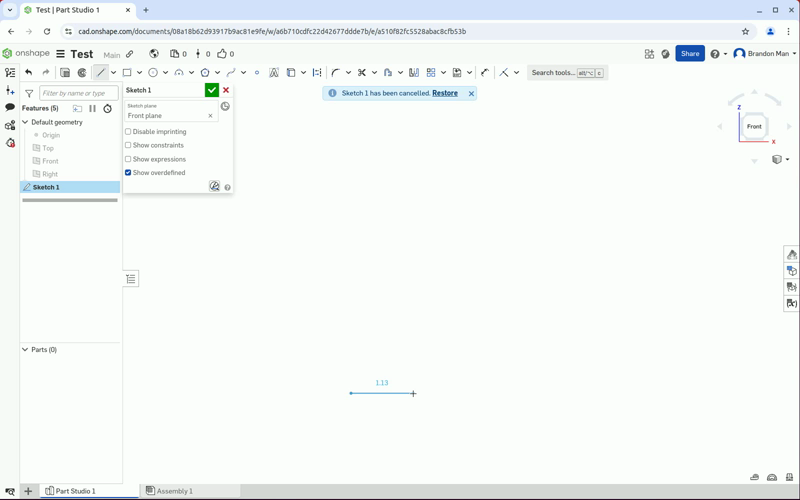
click(413, 393)
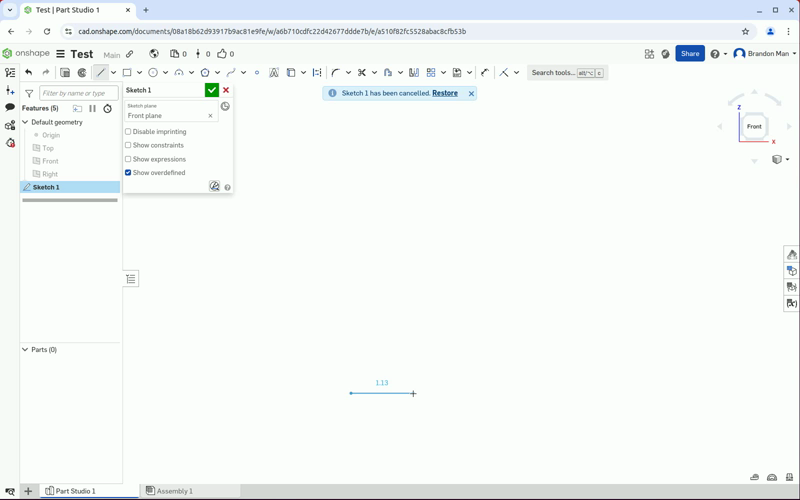
scroll(-6)
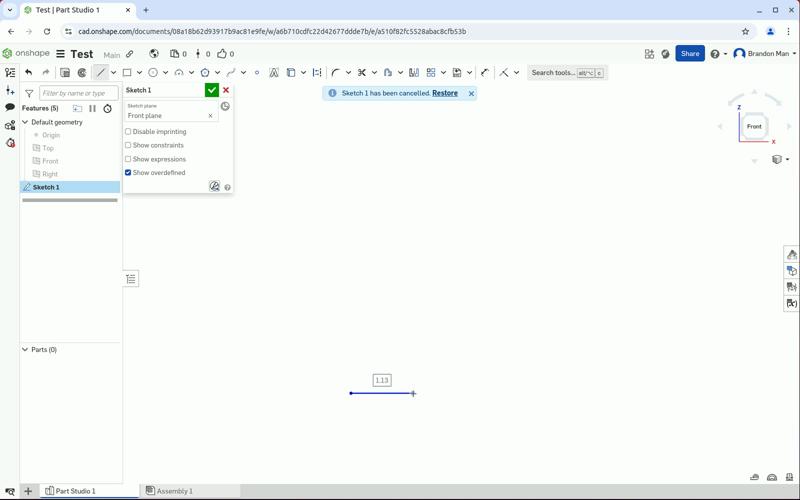
scroll(-6)
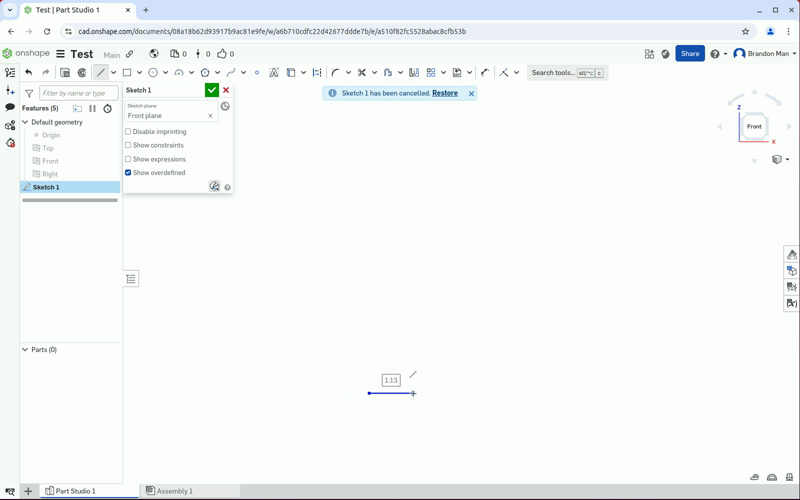
scroll(-6)
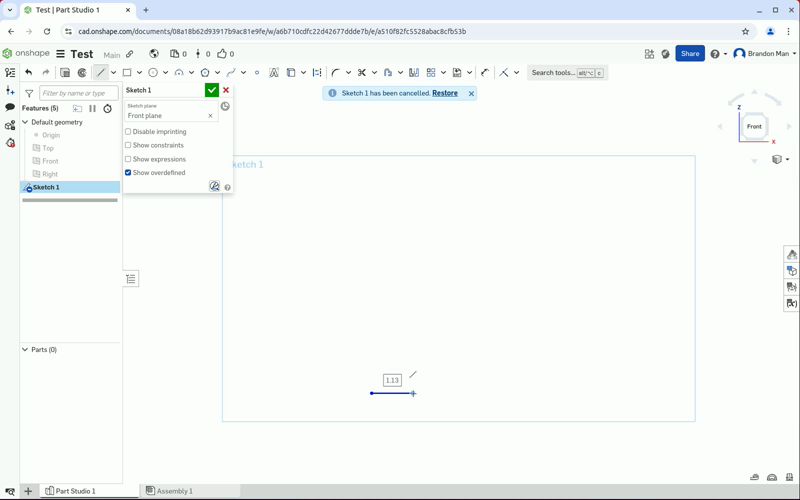
scroll(-6)
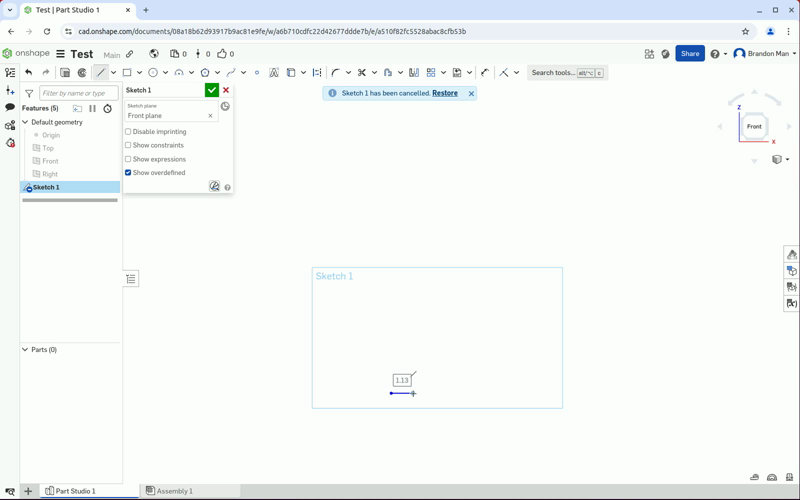
scroll(-6)
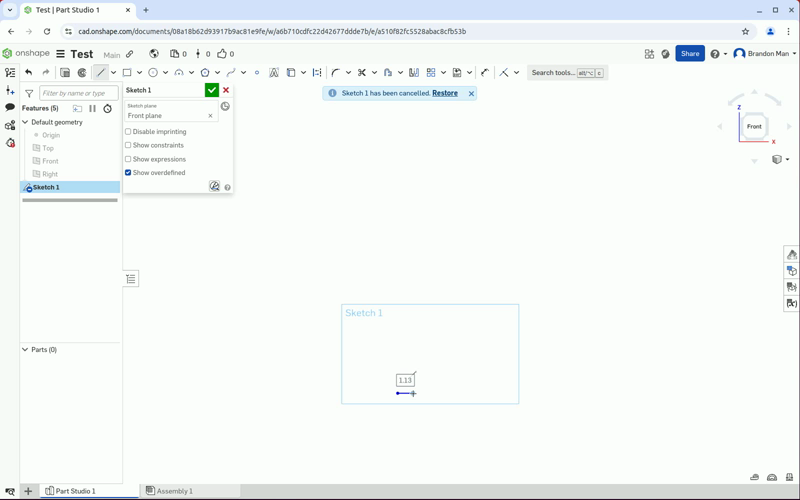
scroll(-6)
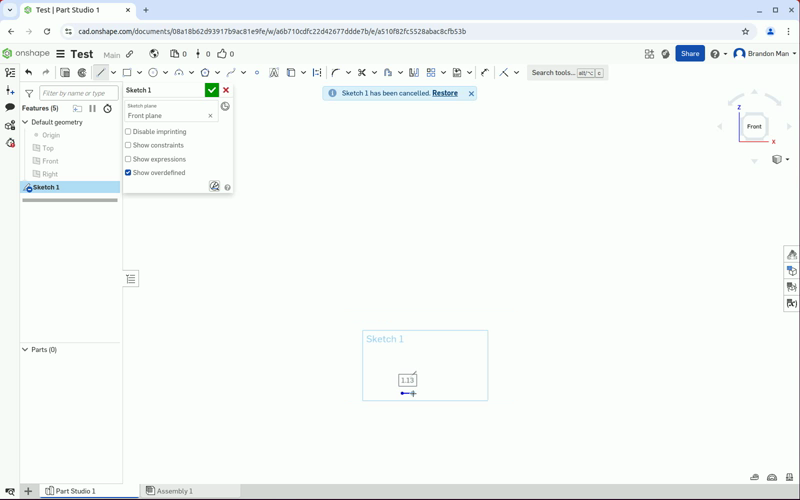
scroll(-6)
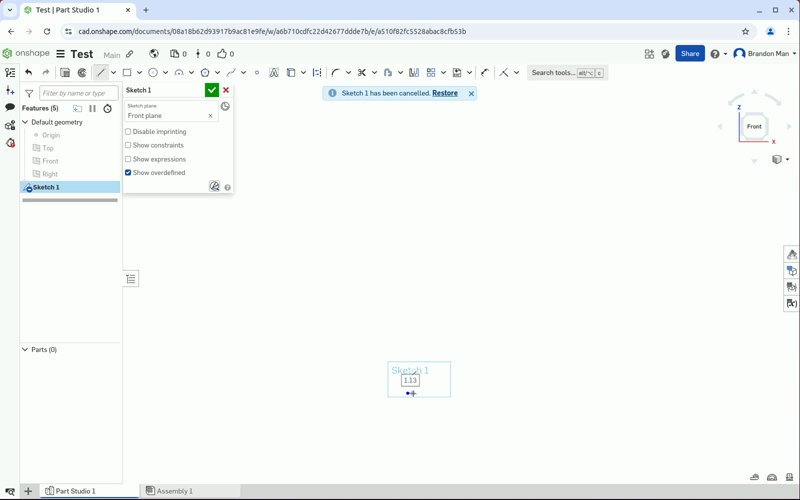
key_up(shift)
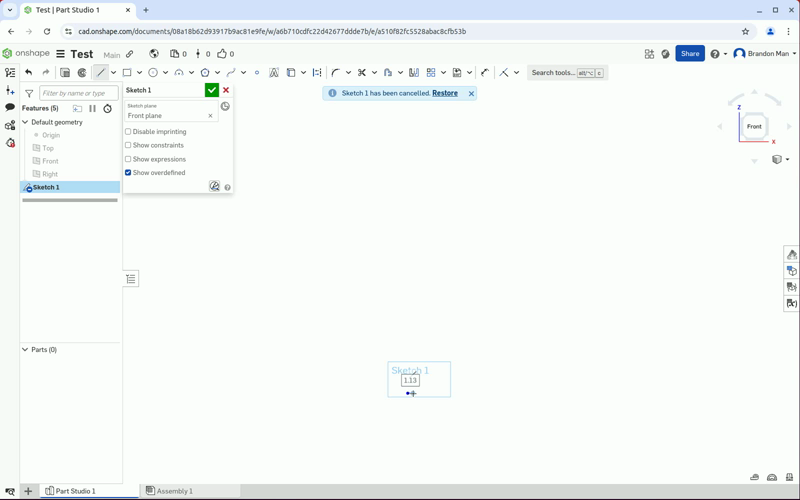
key_down(shift)
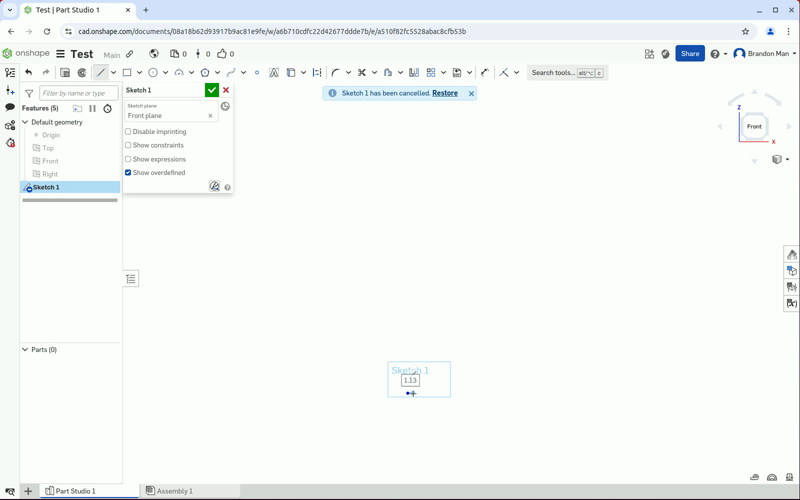
mouse_move(443, 393)
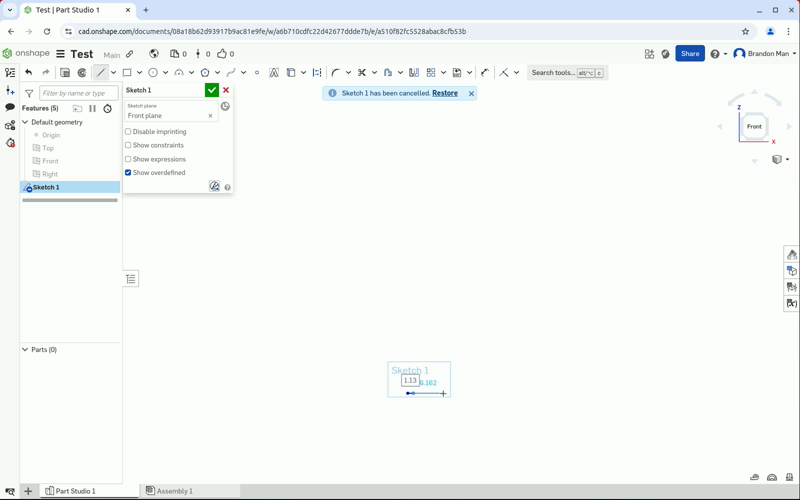
mouse_move(413, 370)
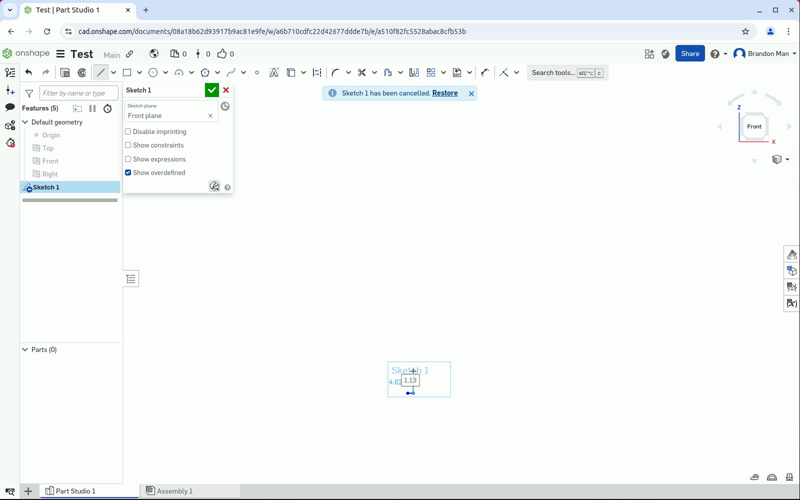
click(413, 370)
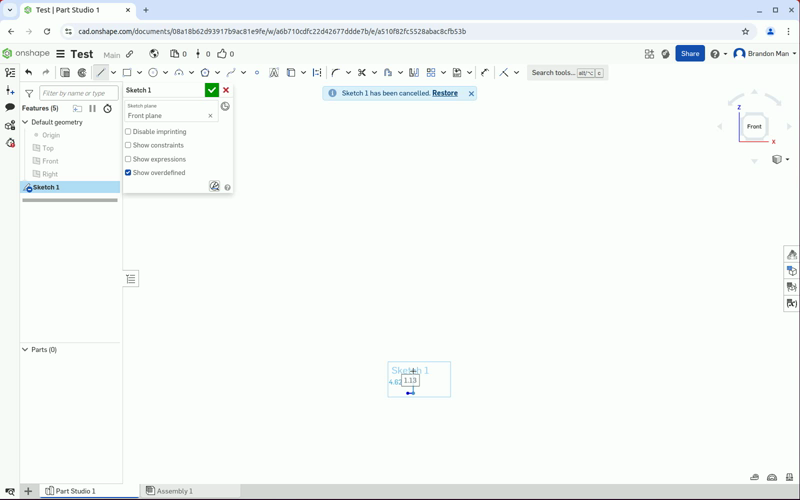
key_up(shift)
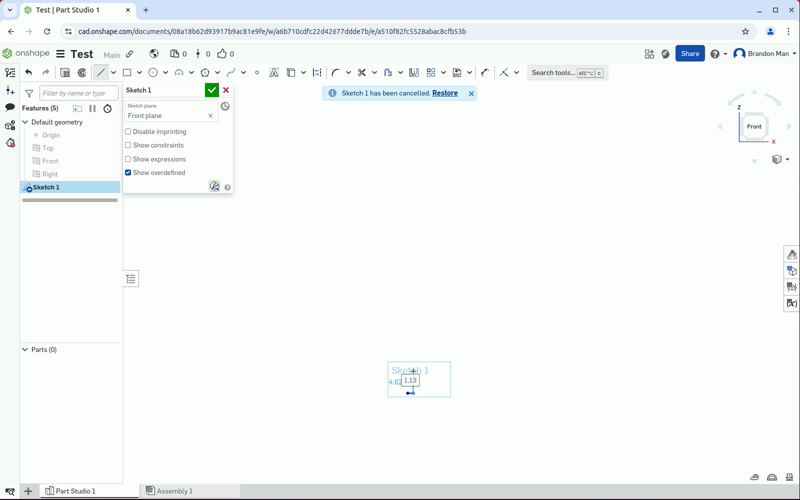
key_down(shift)
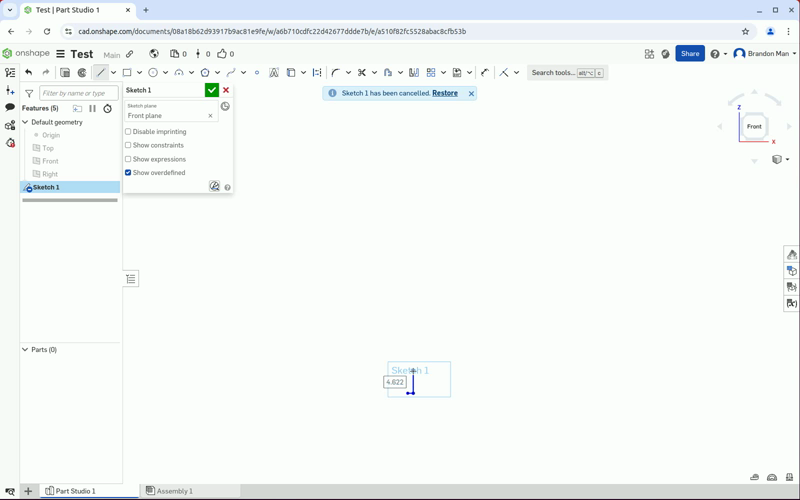
mouse_move(413, 231)
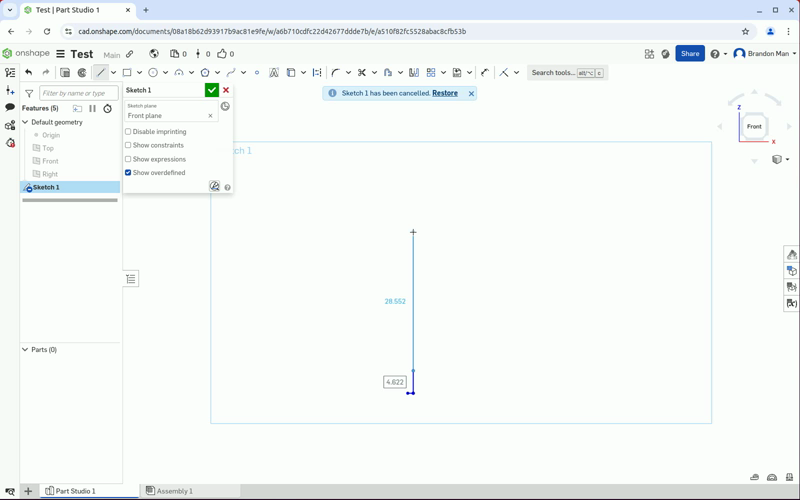
click(413, 231)
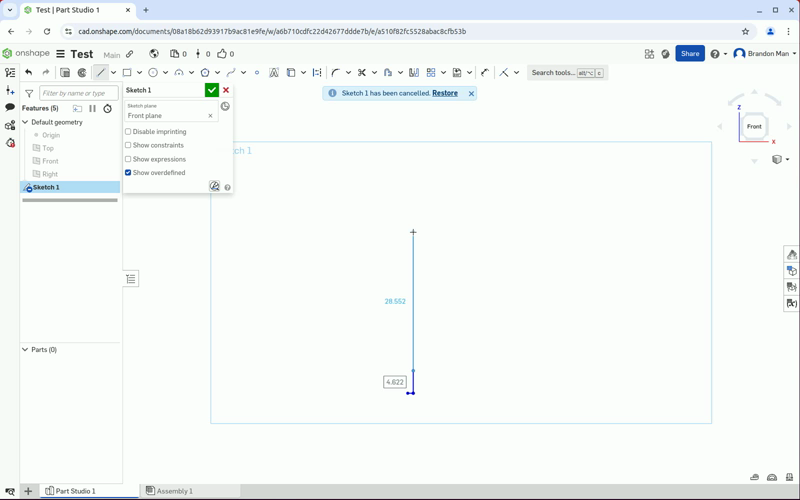
key_up(shift)
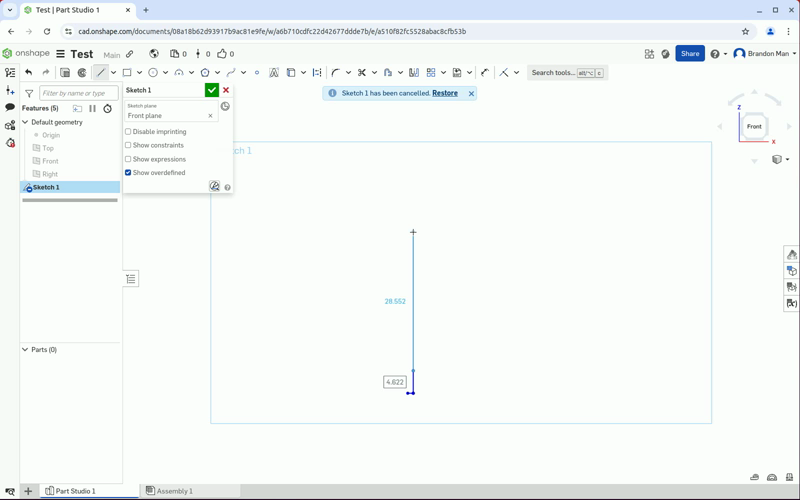
key_down(shift)
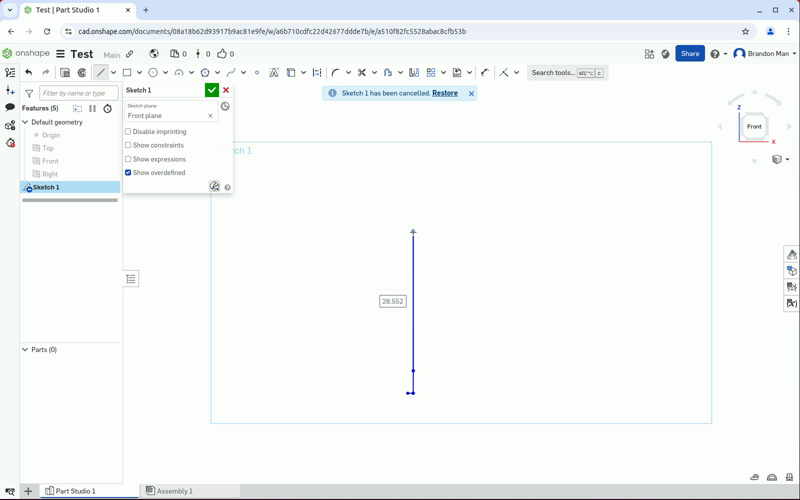
mouse_move(443, 231)
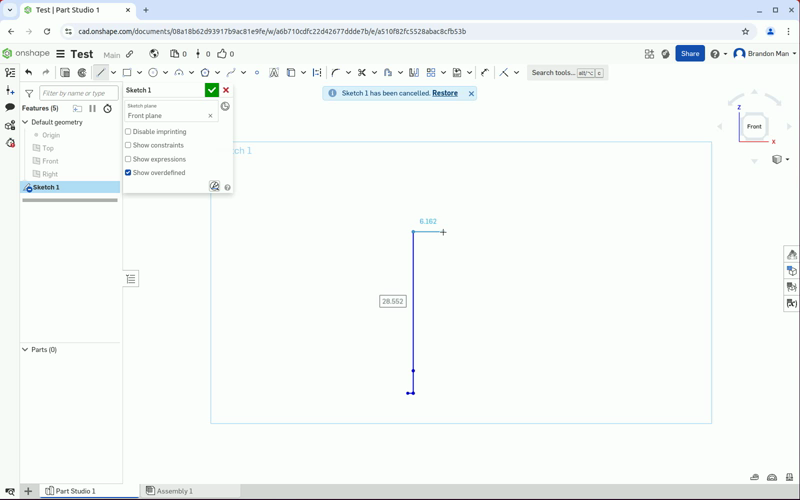
mouse_move(407, 231)
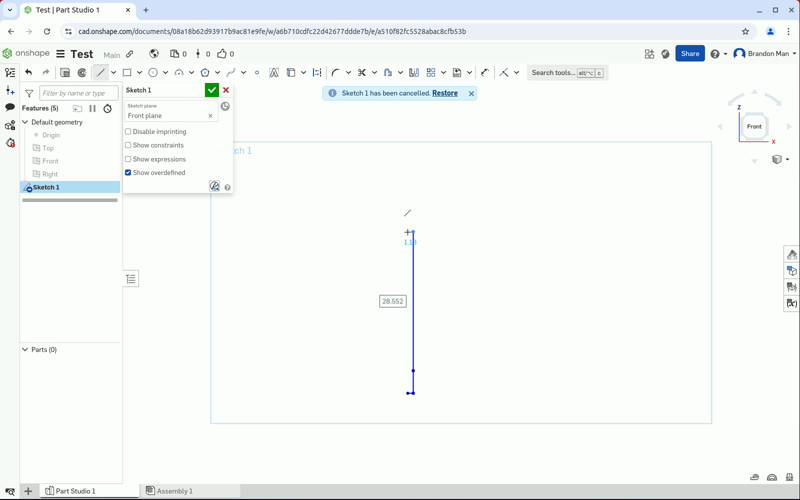
scroll(6)
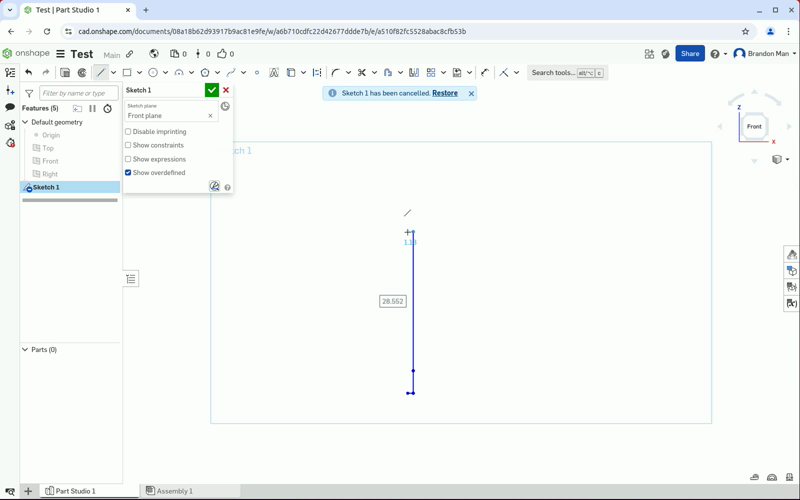
scroll(6)
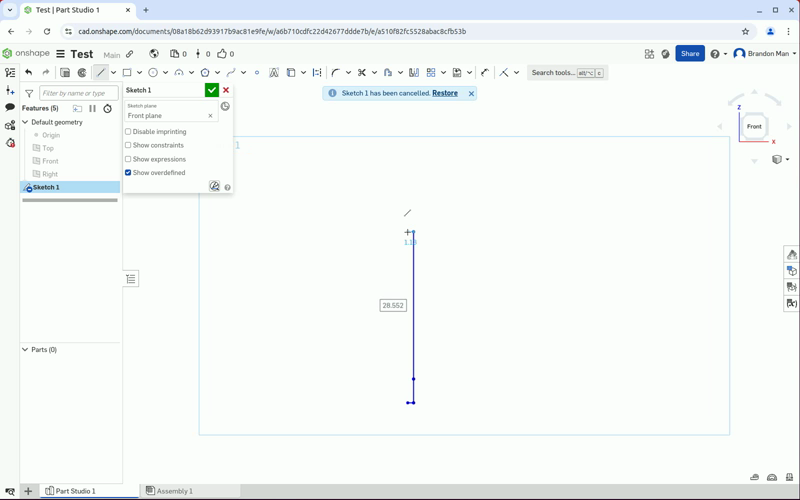
scroll(6)
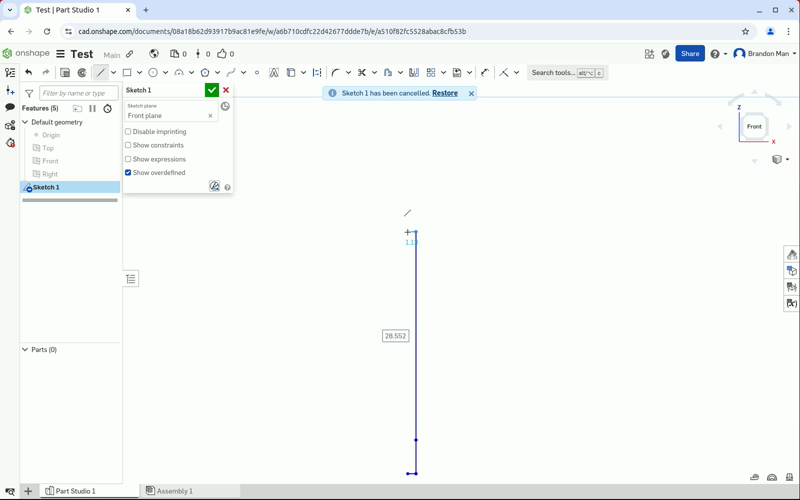
scroll(6)
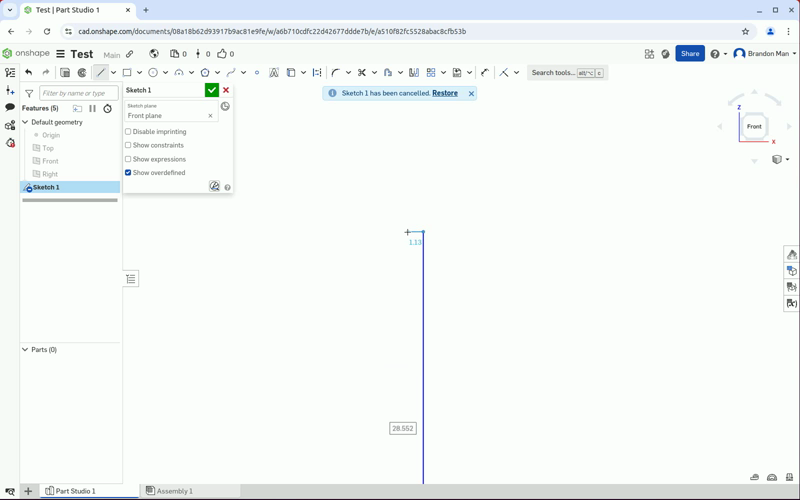
scroll(6)
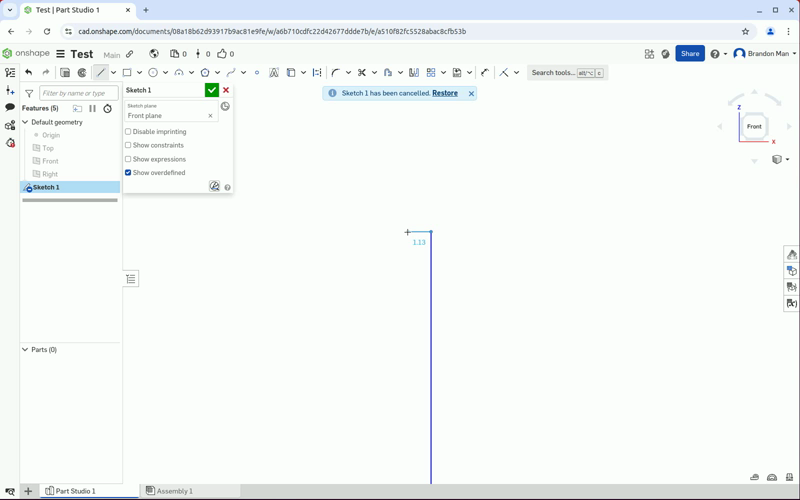
scroll(6)
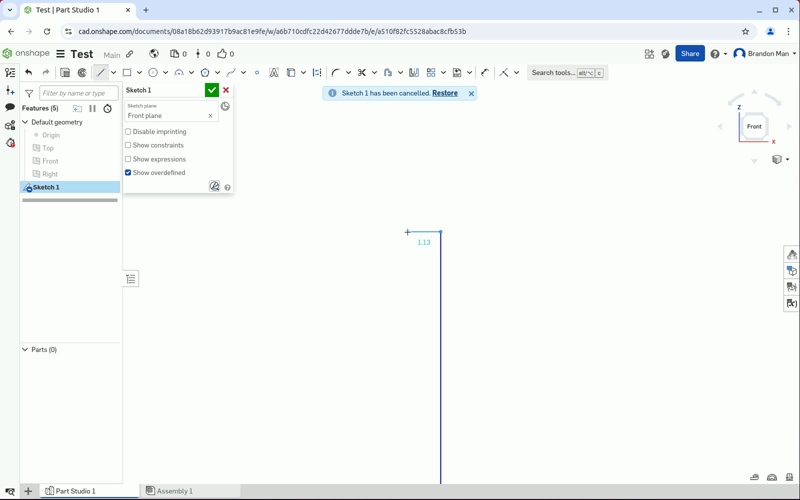
scroll(6)
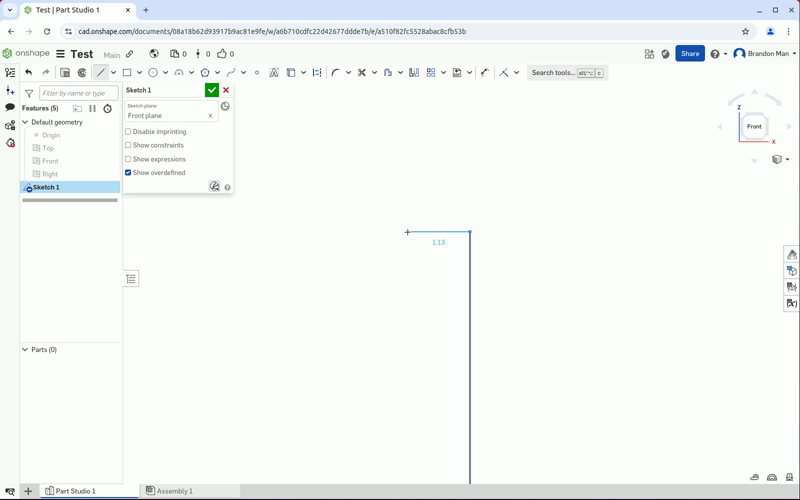
click(407, 231)
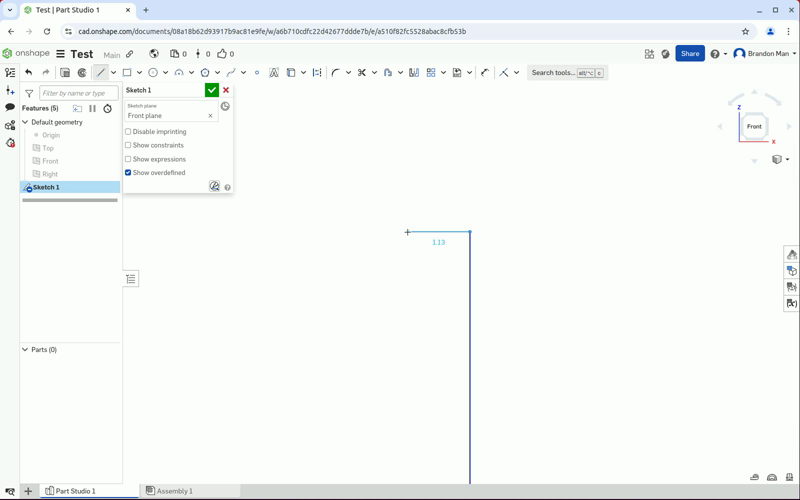
scroll(-6)
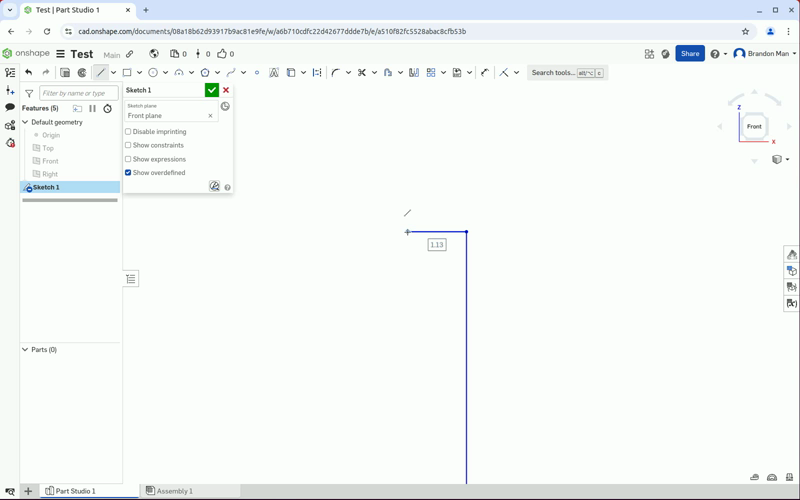
scroll(-6)
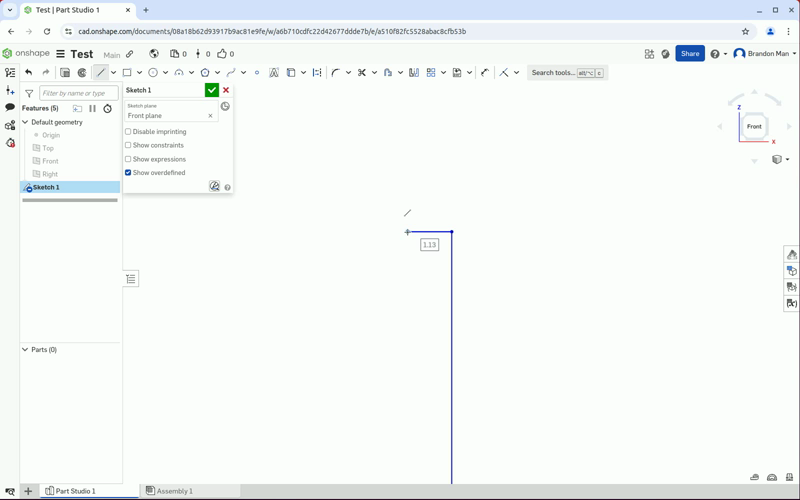
scroll(-6)
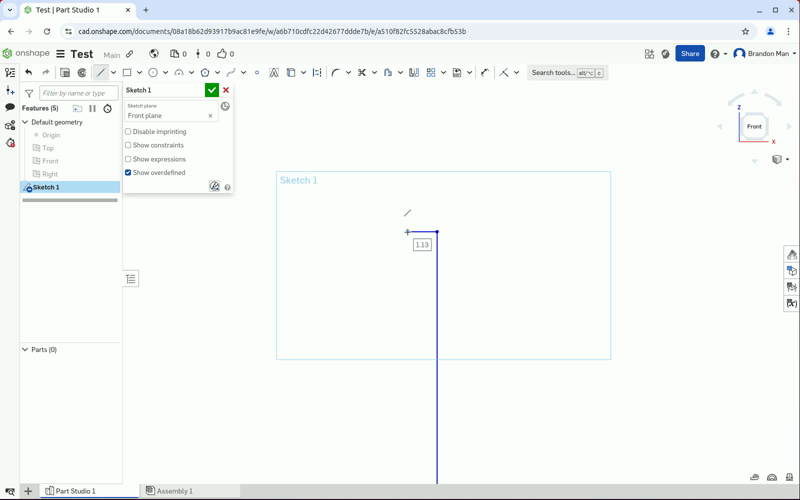
scroll(-6)
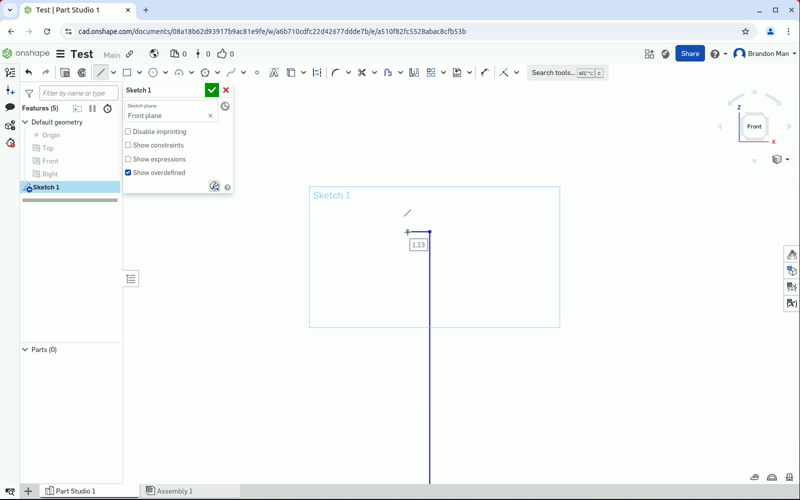
scroll(-6)
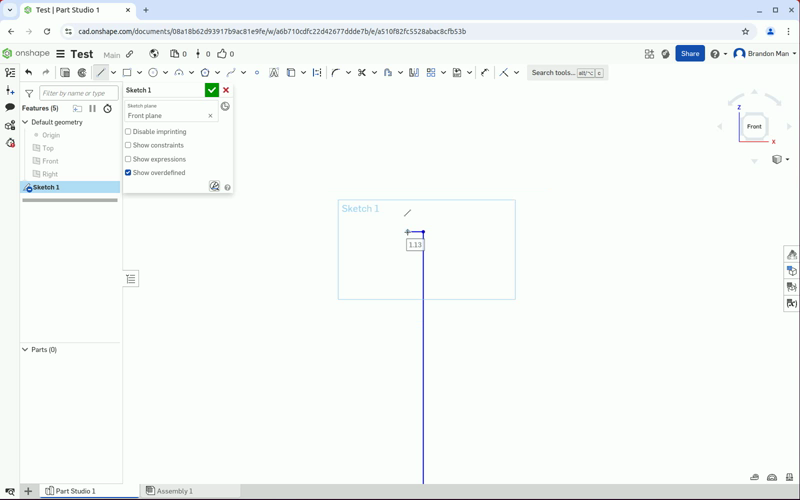
scroll(-6)
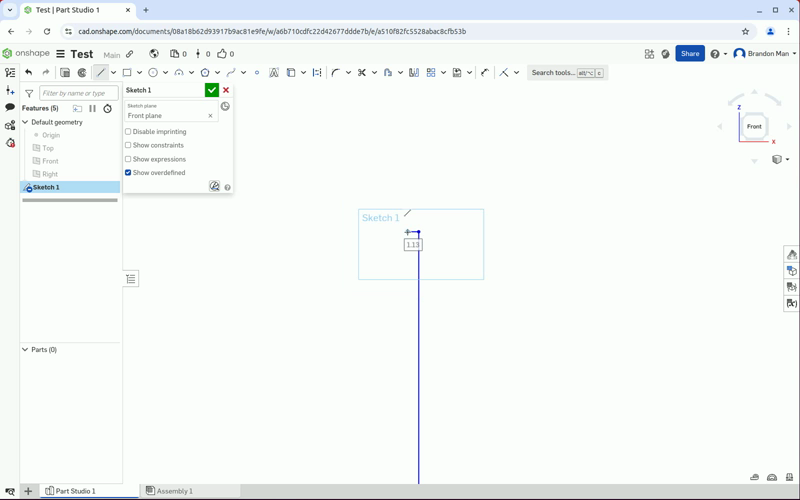
scroll(-6)
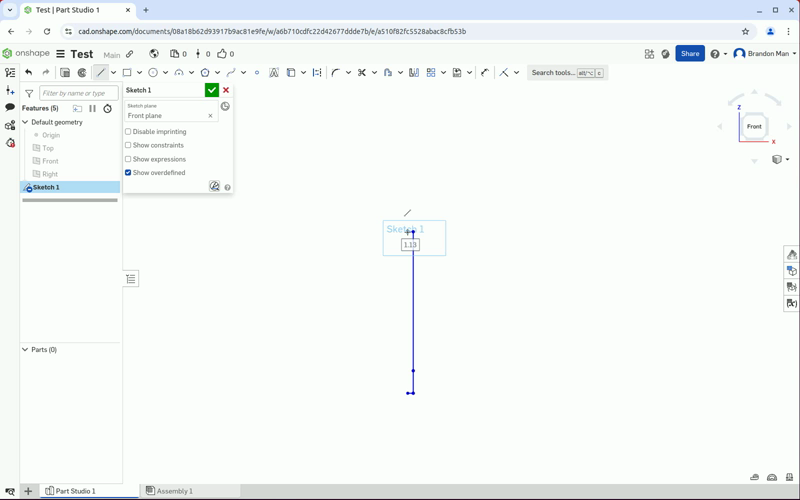
key_up(shift)
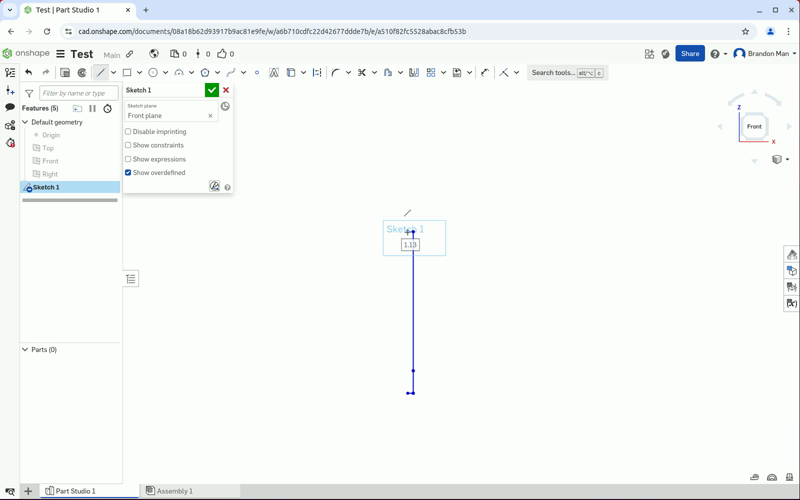
key_down(shift)
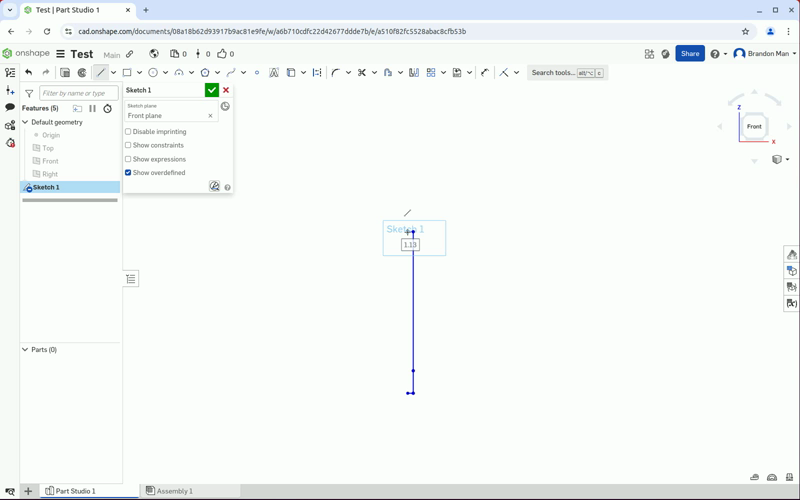
mouse_move(407, 393)
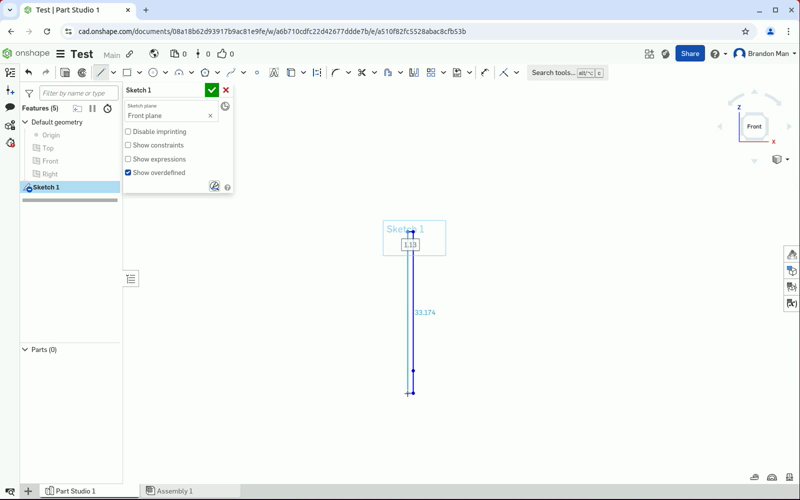
key_up(shift)
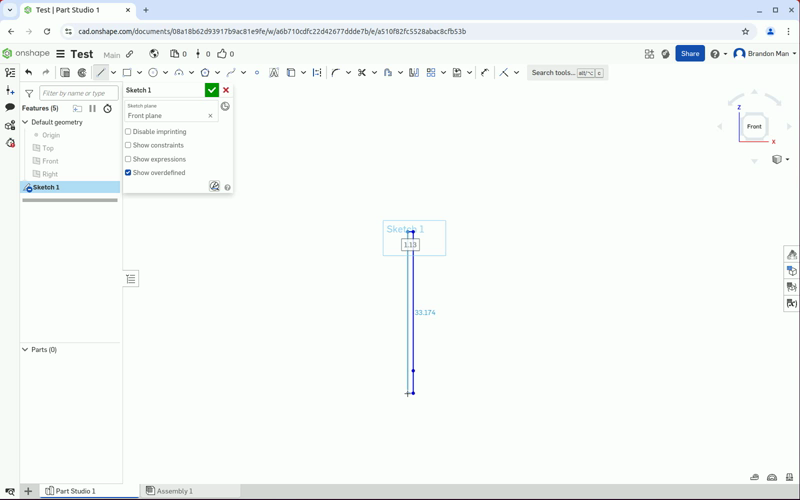
click(407, 393)
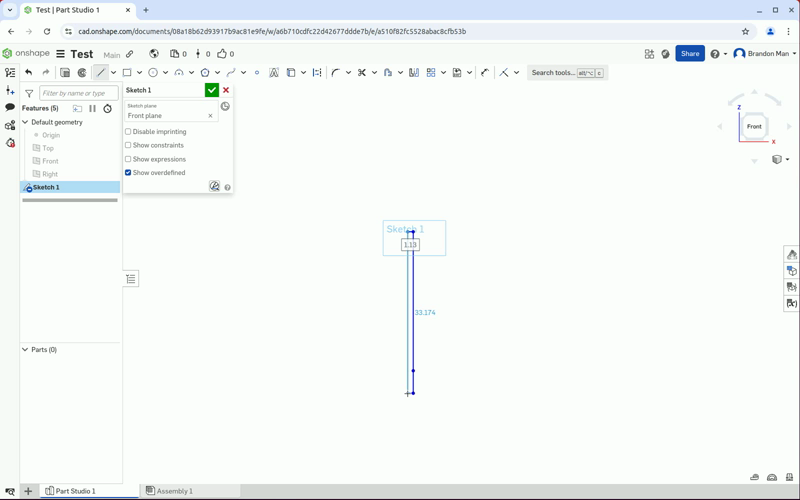
key(esc)
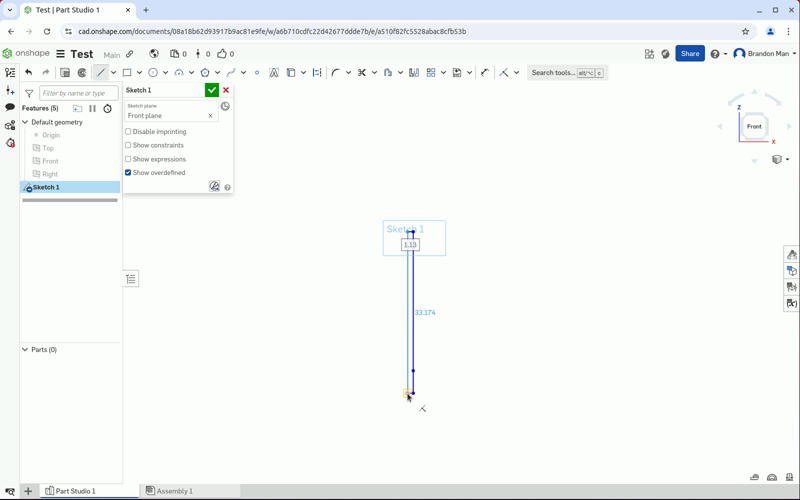
mouse_move(410, 384)
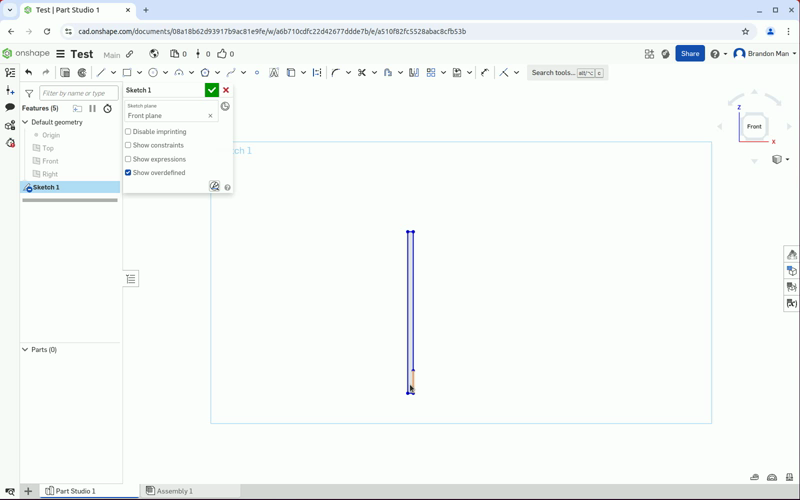
scroll(6)
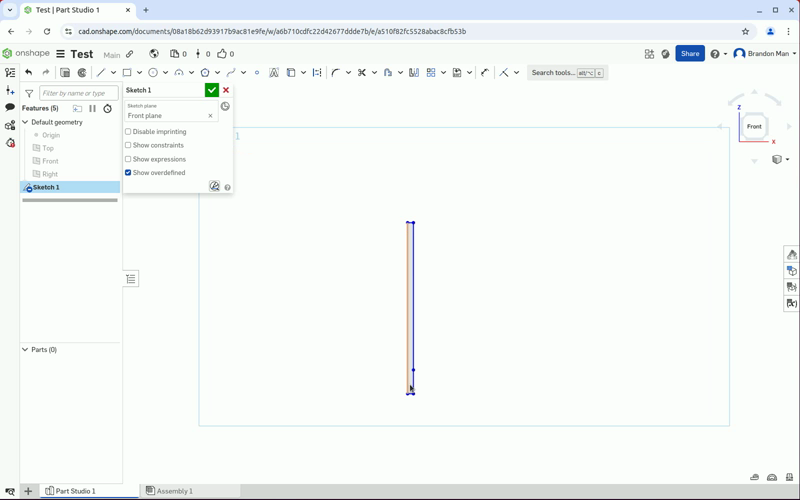
scroll(6)
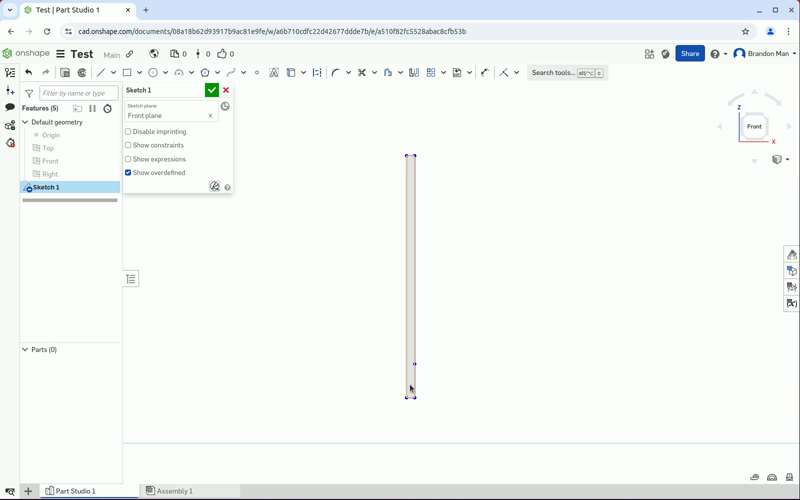
scroll(6)
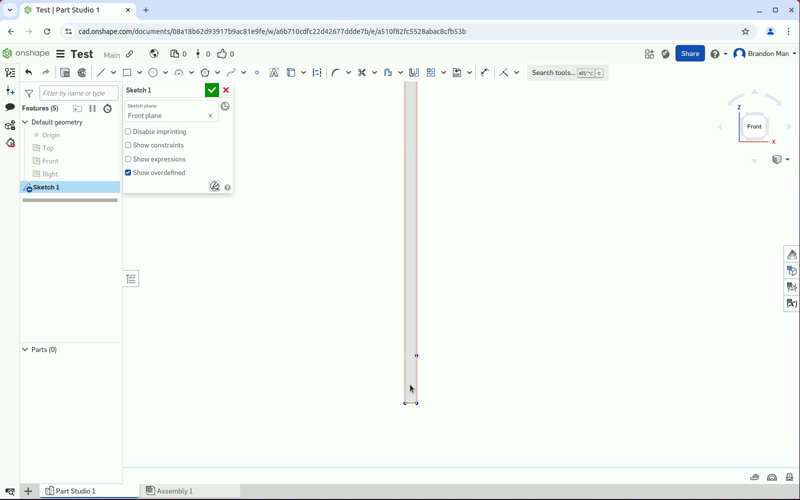
scroll(6)
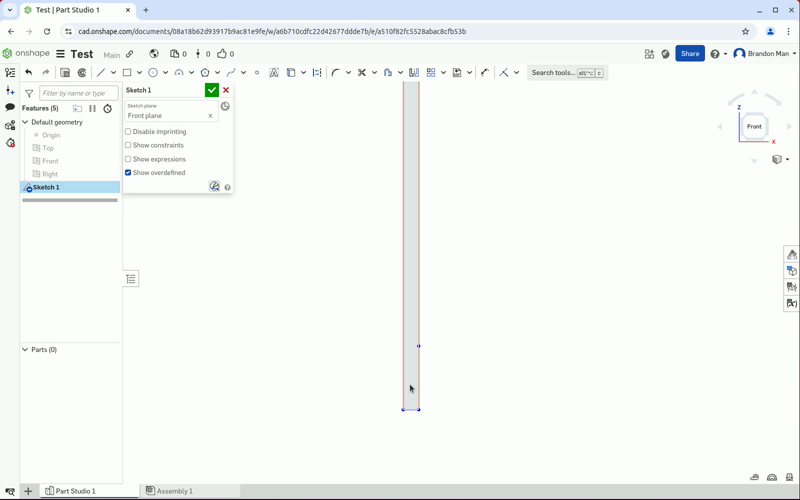
scroll(6)
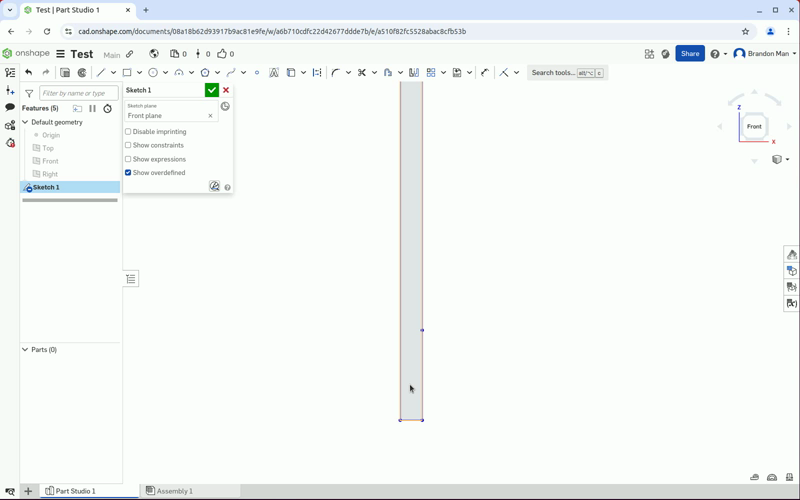
scroll(6)
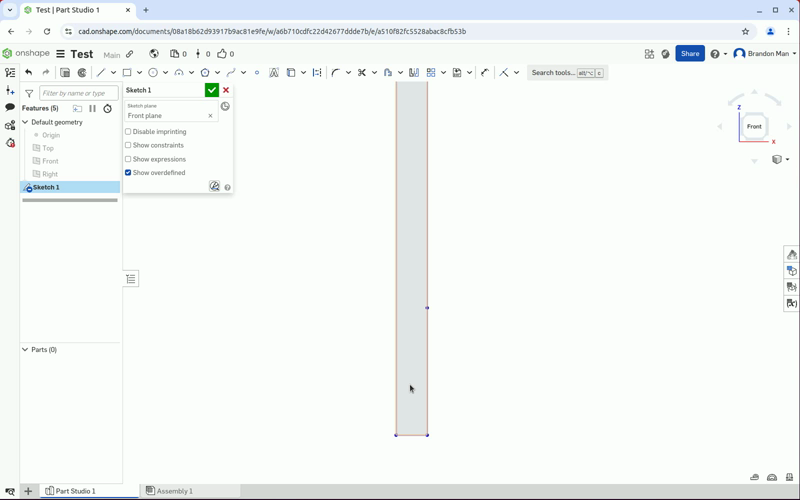
scroll(6)
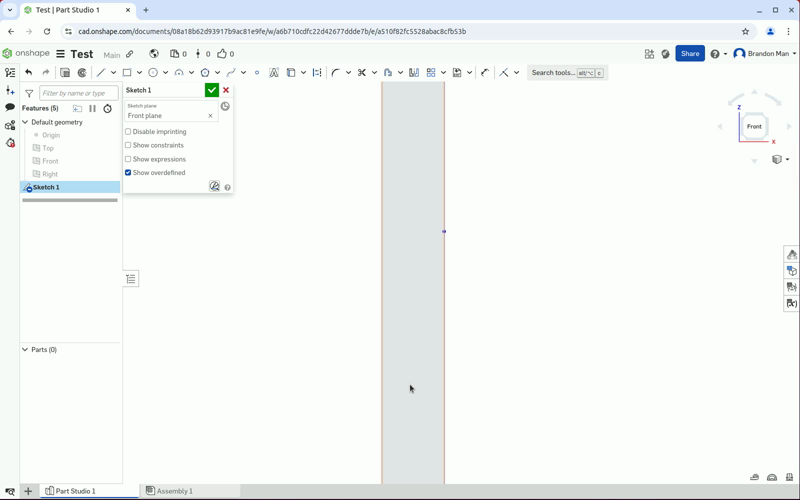
click(410, 384)
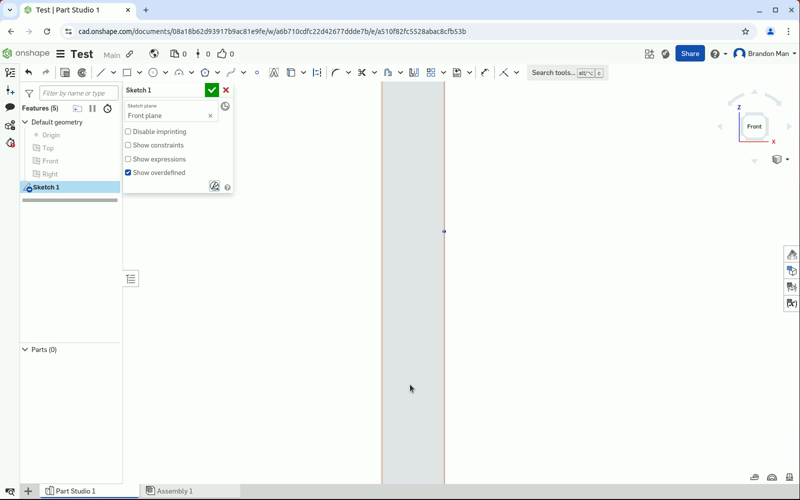
scroll(-6)
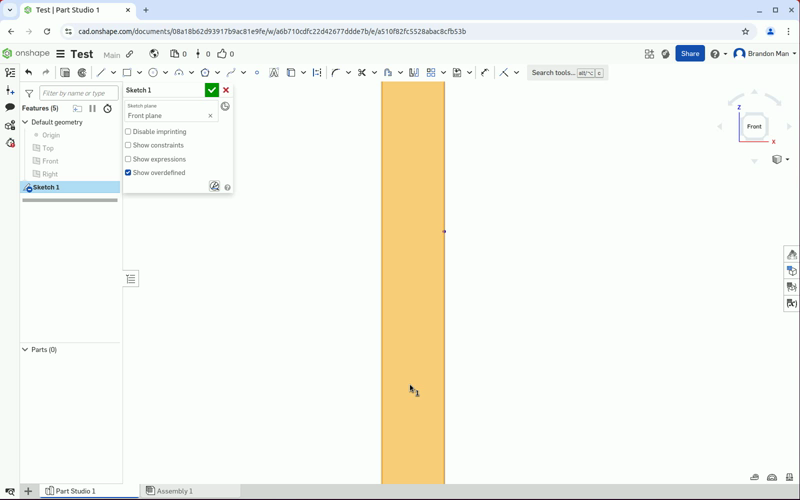
scroll(-6)
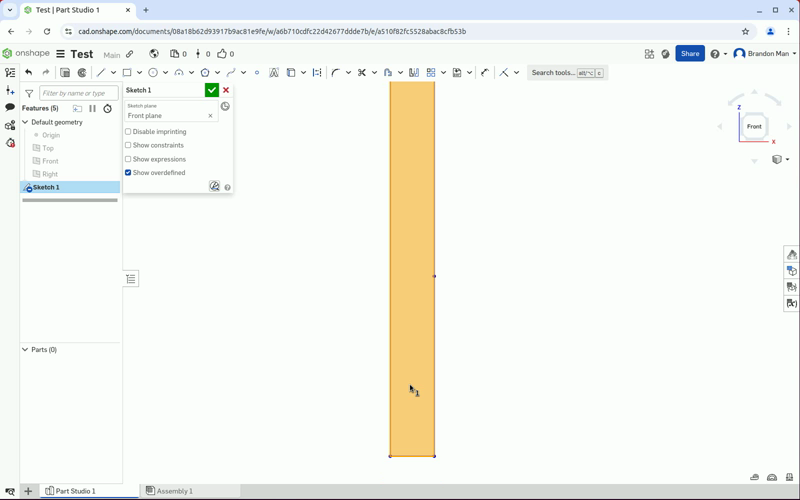
scroll(-6)
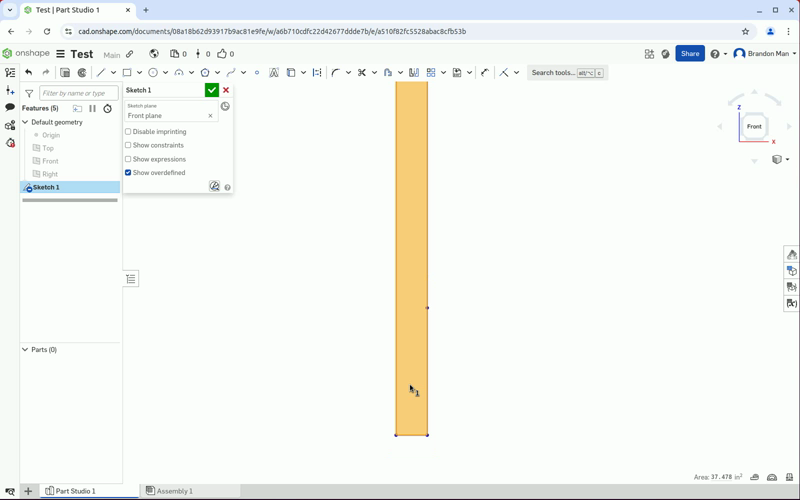
scroll(-6)
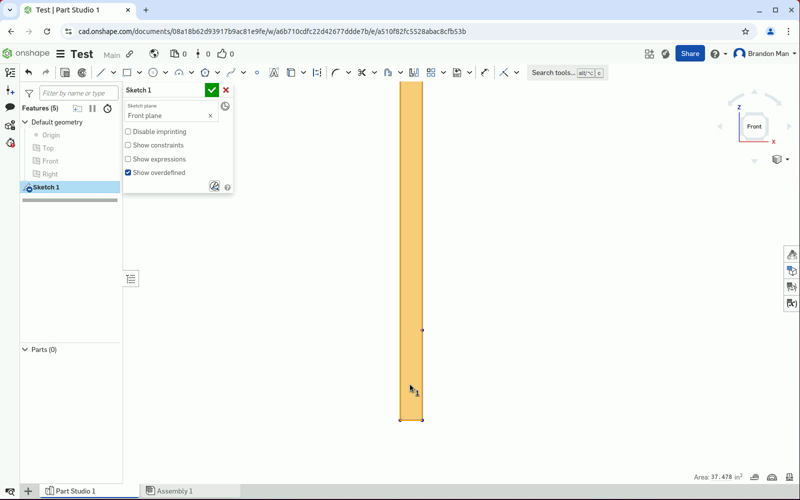
scroll(-6)
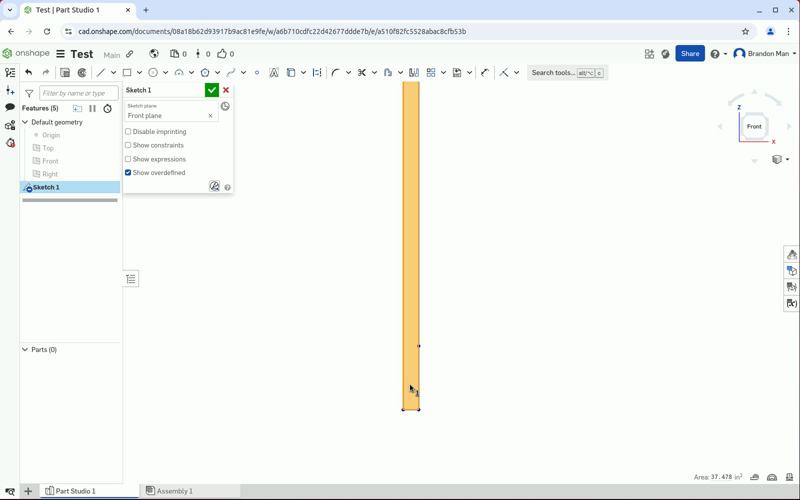
scroll(-6)
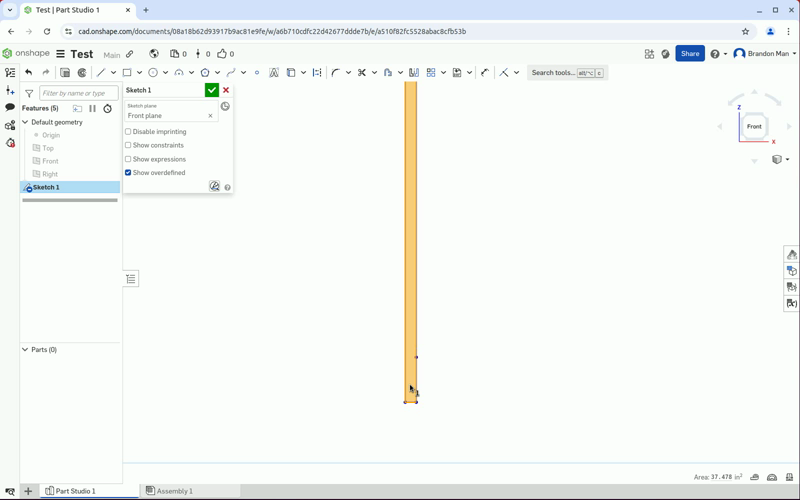
scroll(-6)
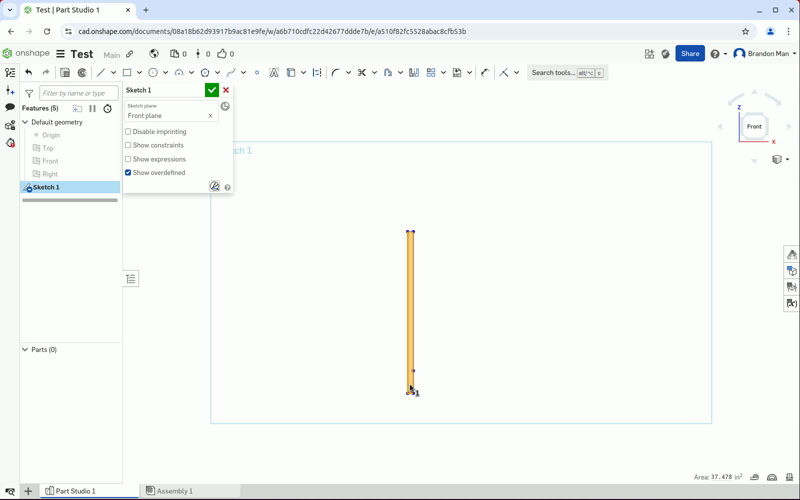
mouse_move(73, 352)
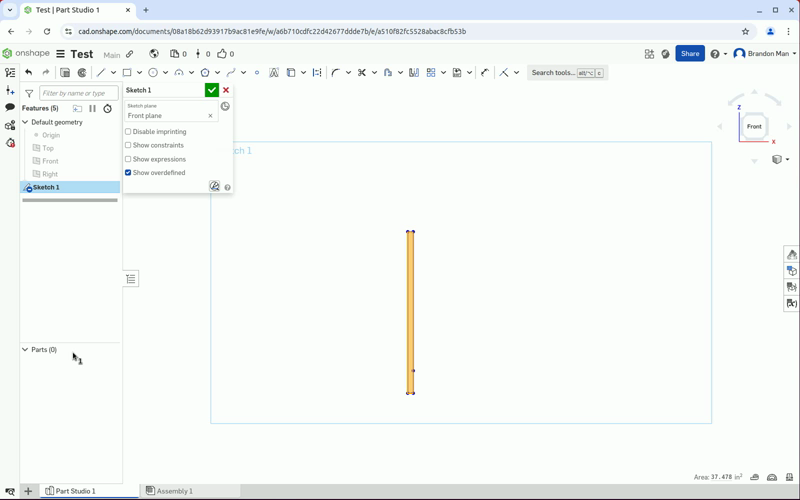
key(shift+y)
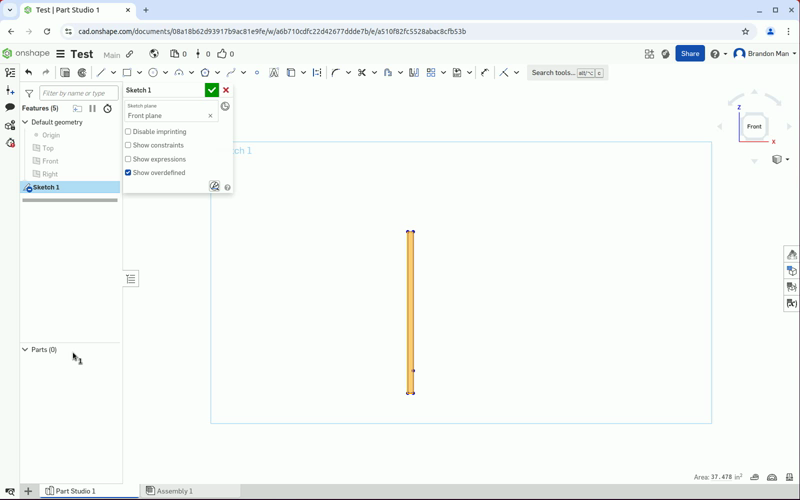
key(shift+e)
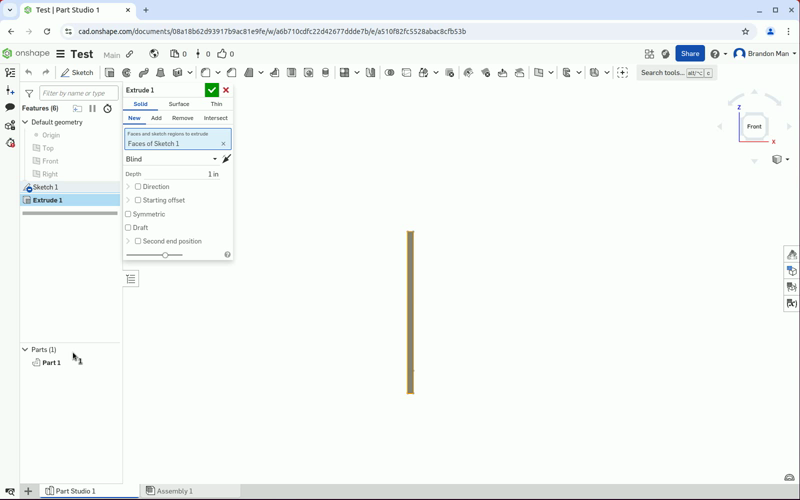
mouse_move(143, 106)
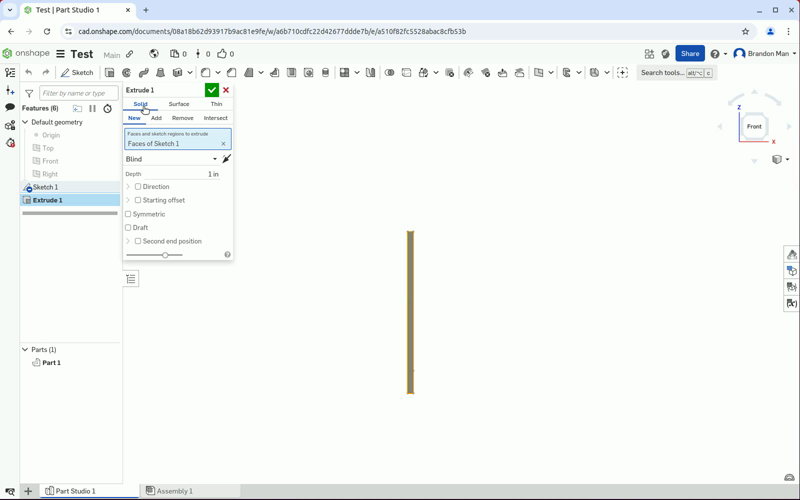
click(143, 106)
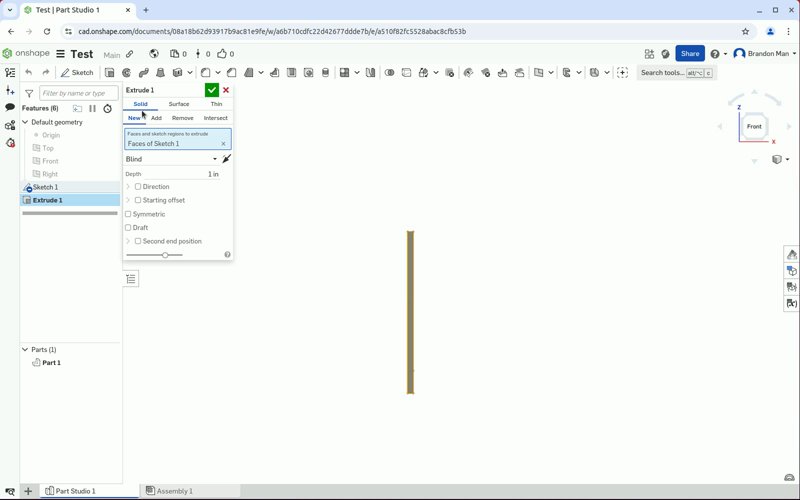
mouse_move(137, 120)
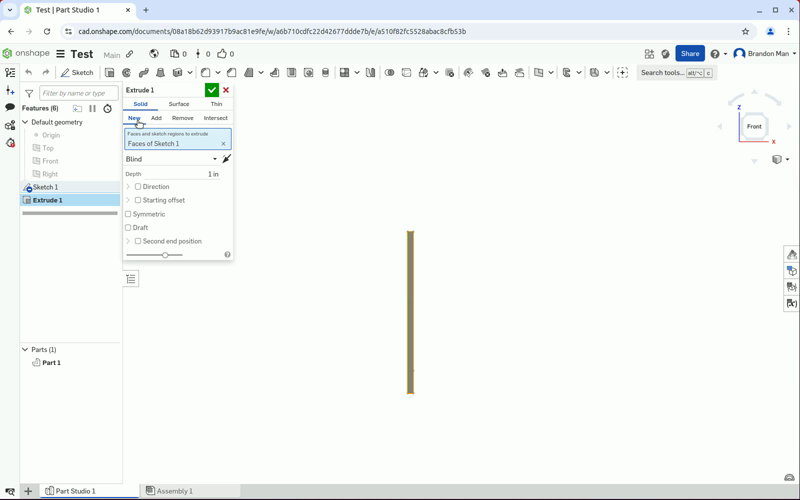
click(137, 120)
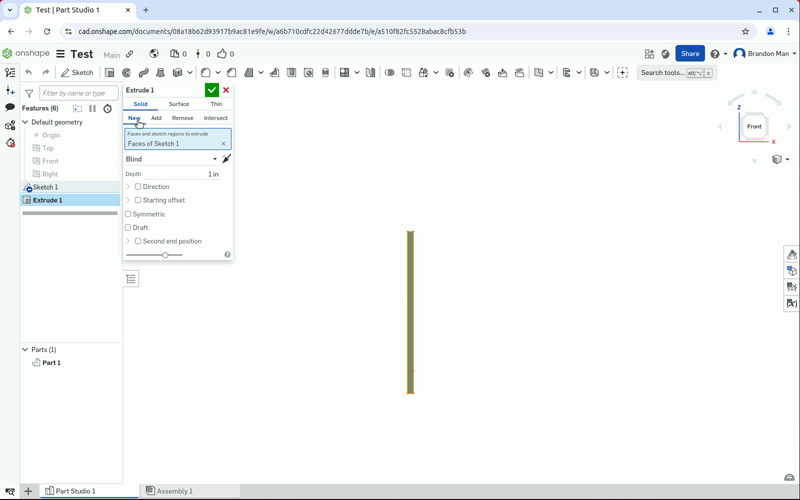
key(tab, 4)
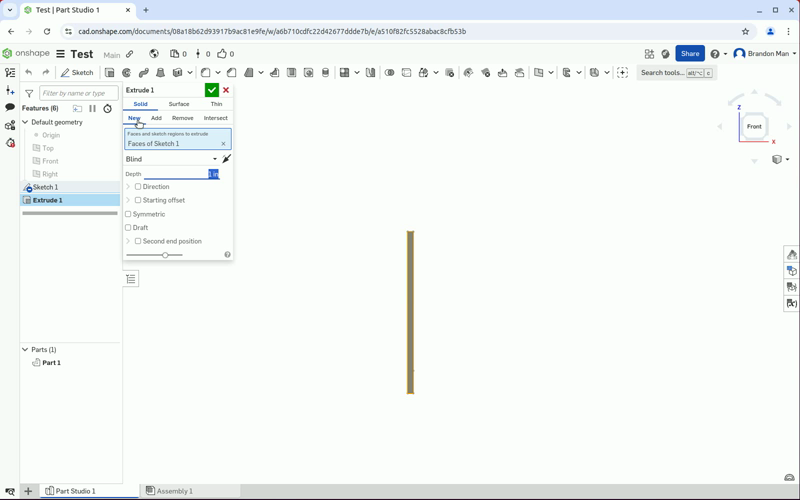
text(2.166)
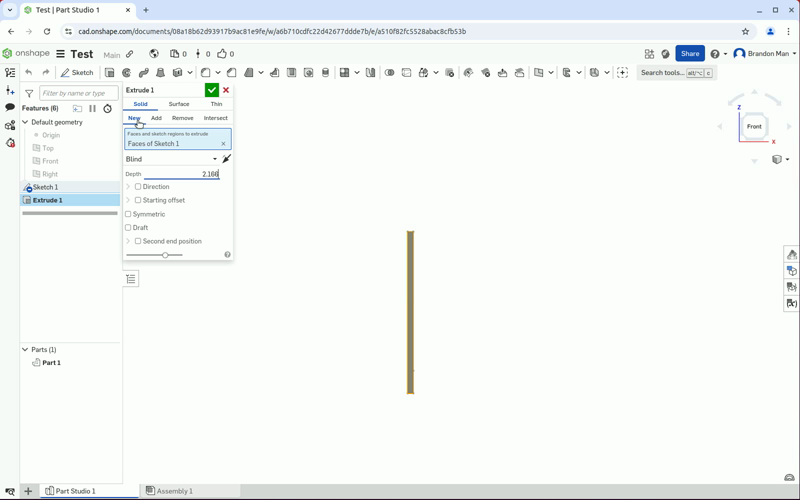
key(enter)
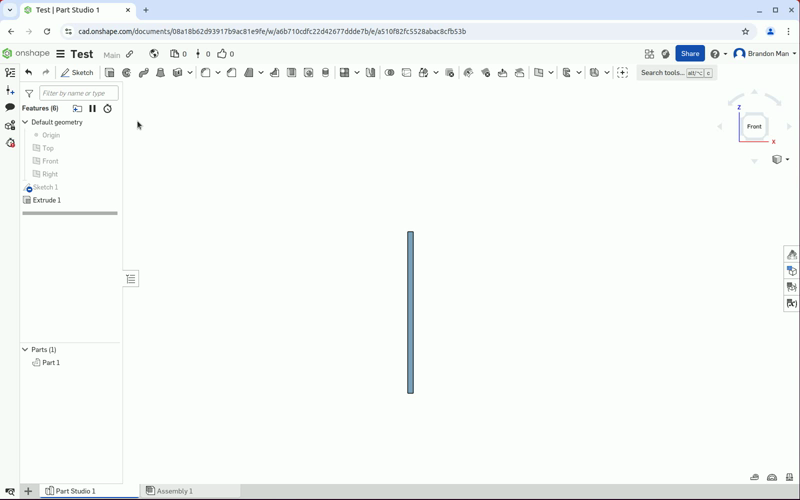
key(shift+h)
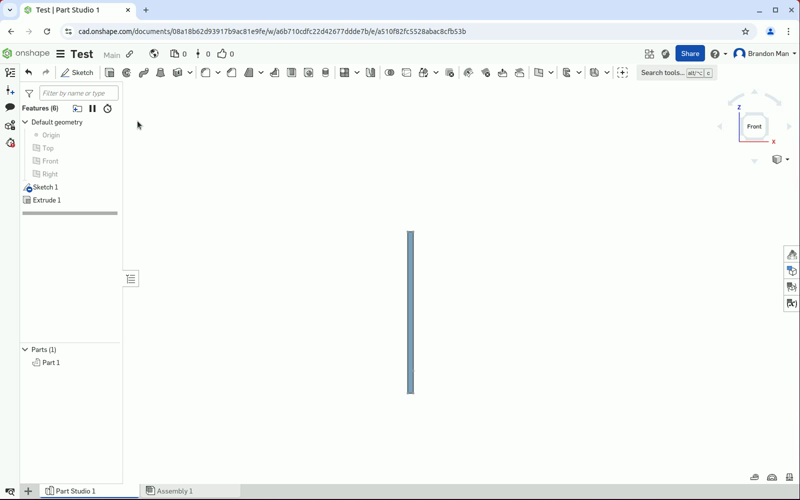
key(shift+h)
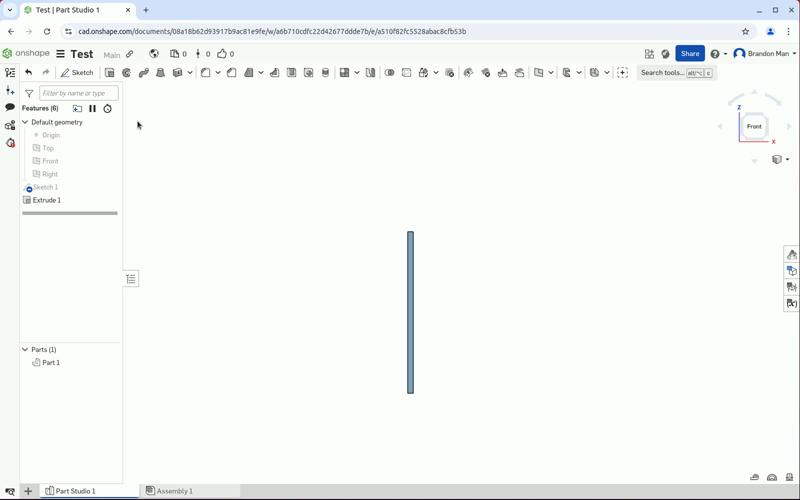
mouse_move(73, 189)
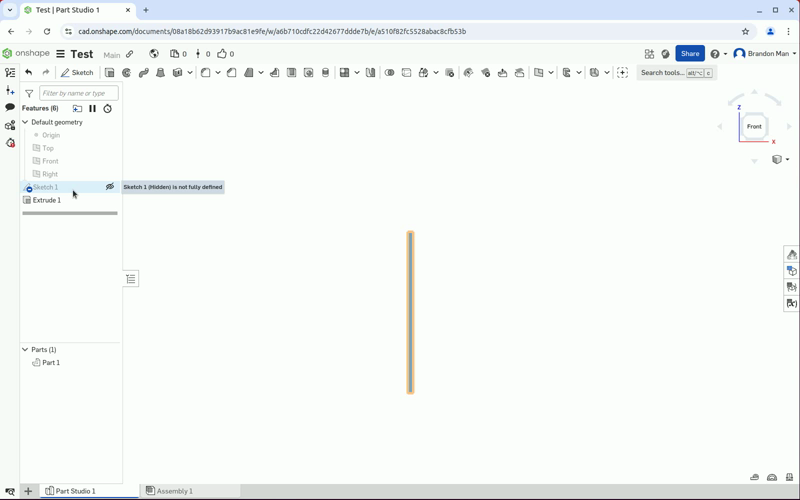
click(73, 189)
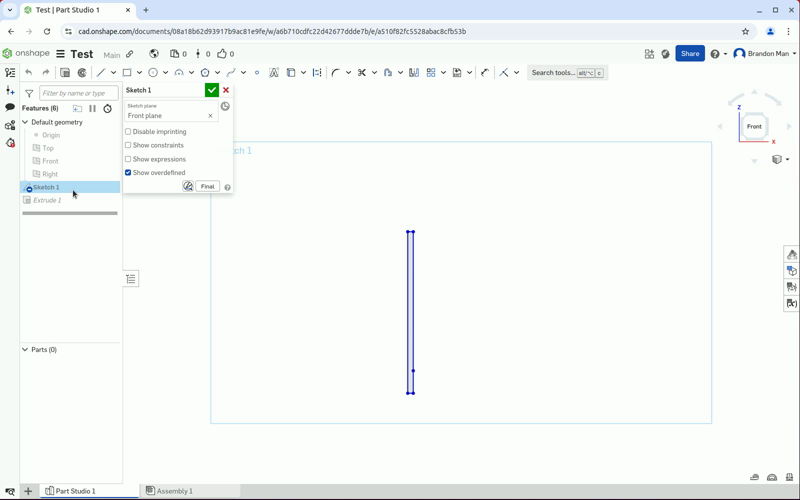
mouse_move(229, 92)
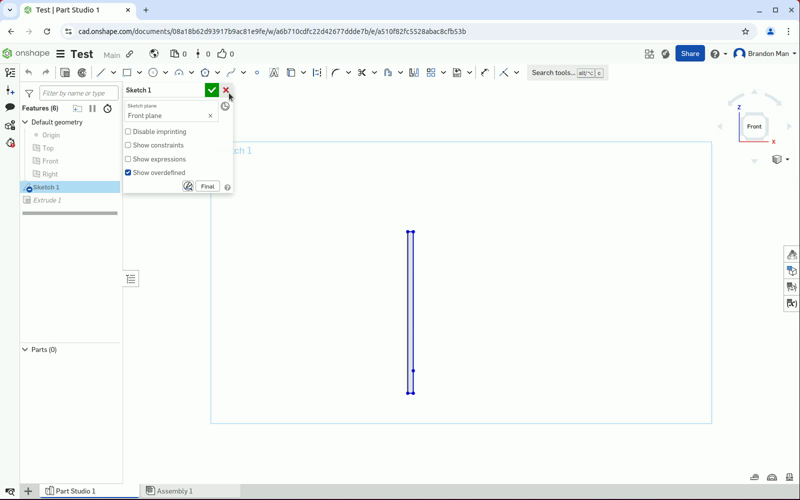
click(229, 92)
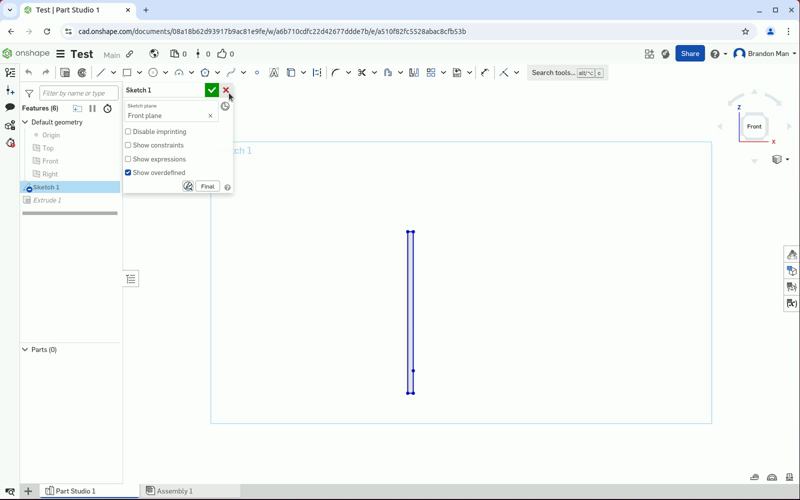
key(shift+s)
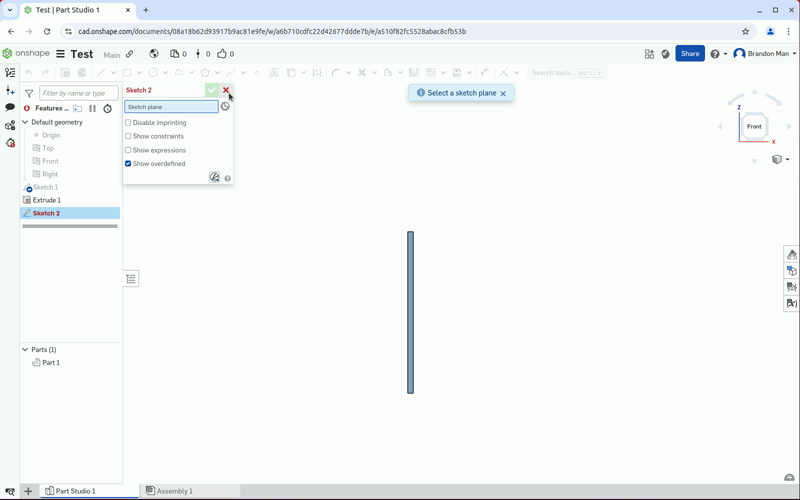
mouse_move(73, 163)
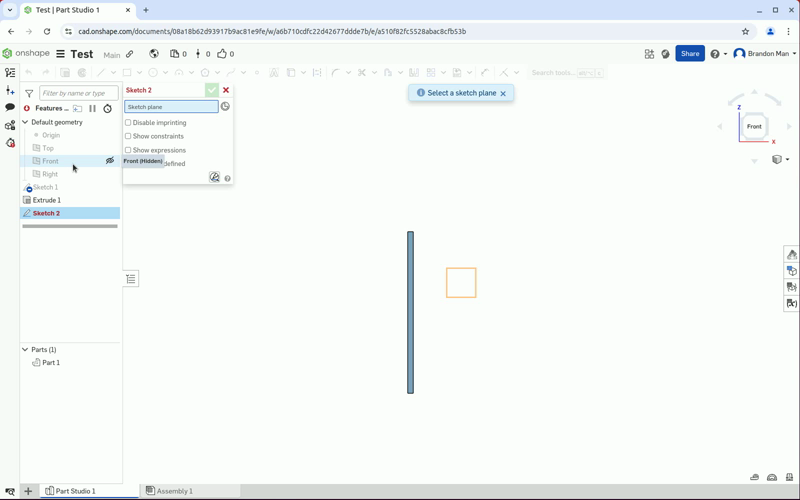
click(73, 163)
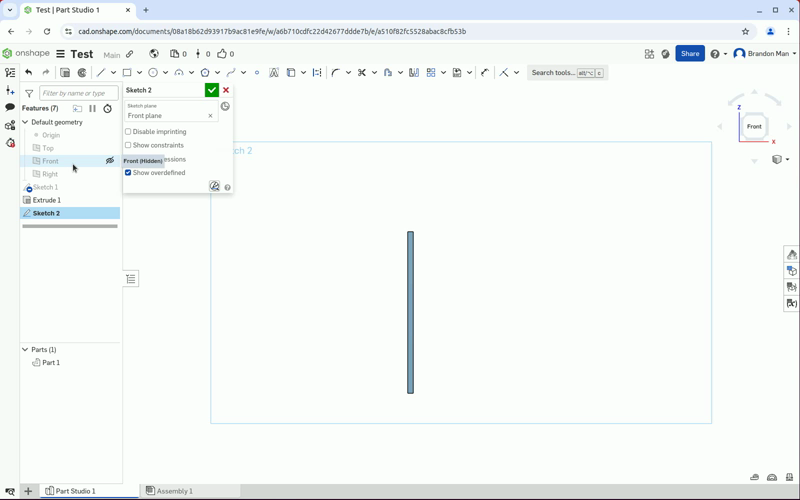
mouse_move(73, 352)
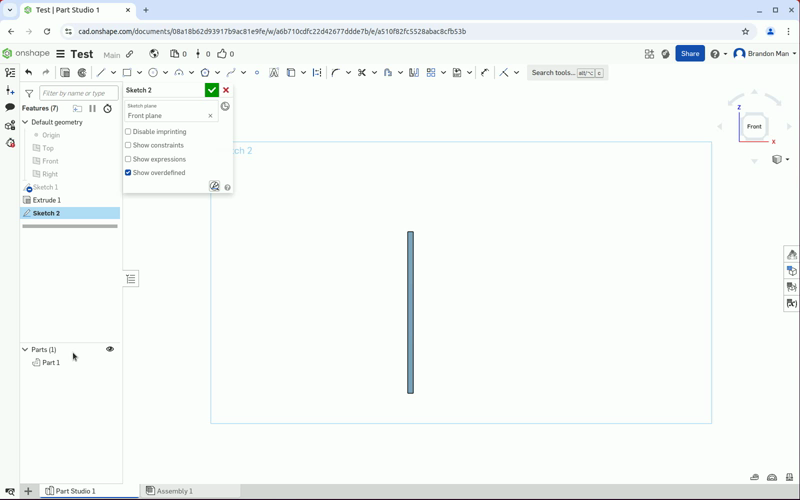
key(y)
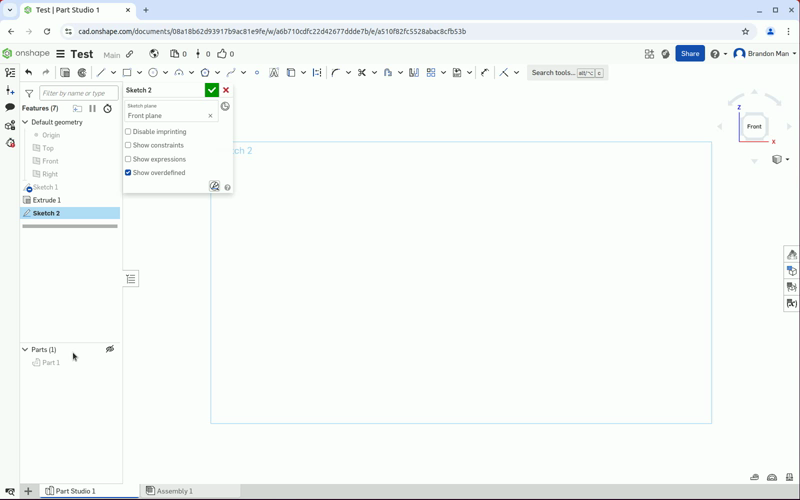
key(l)
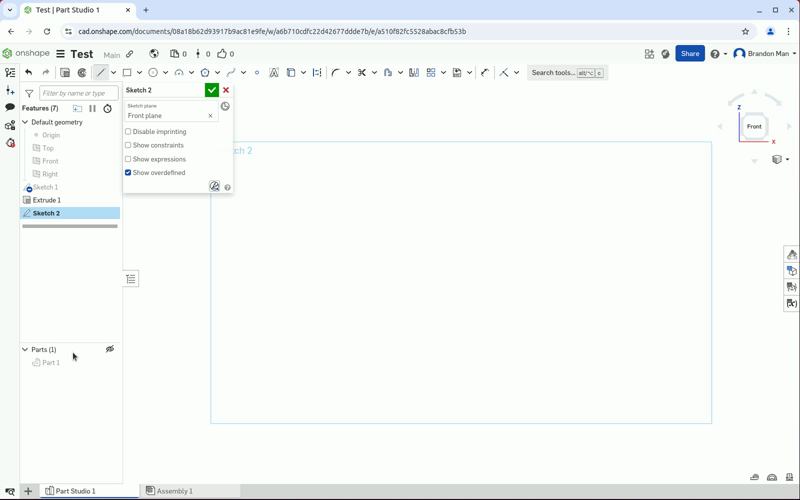
key_down(shift)
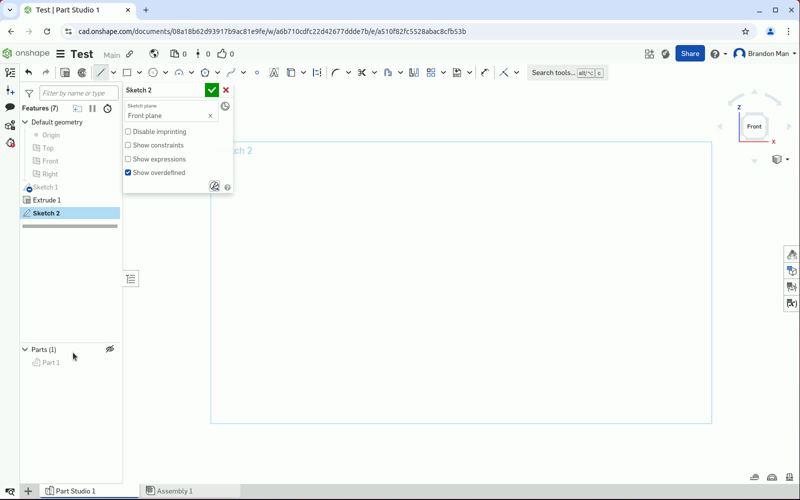
mouse_move(407, 231)
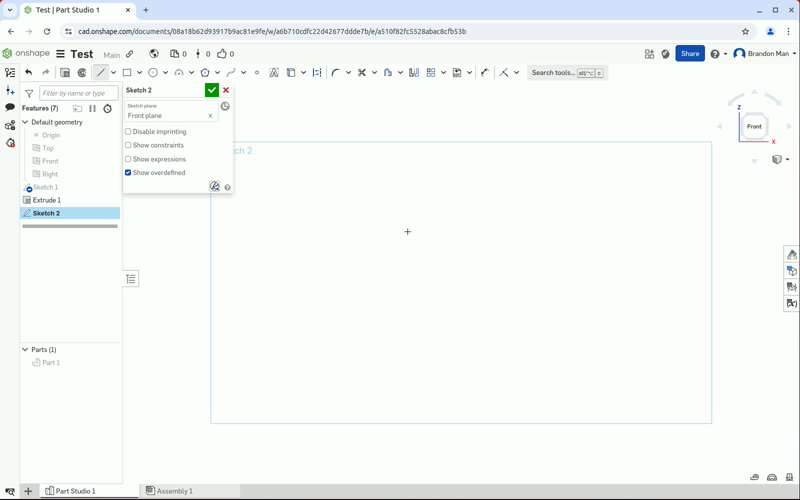
click(407, 231)
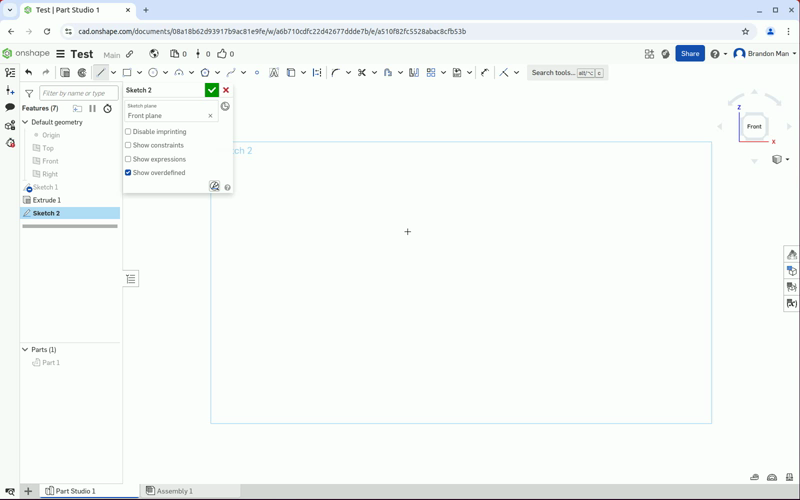
key_up(shift)
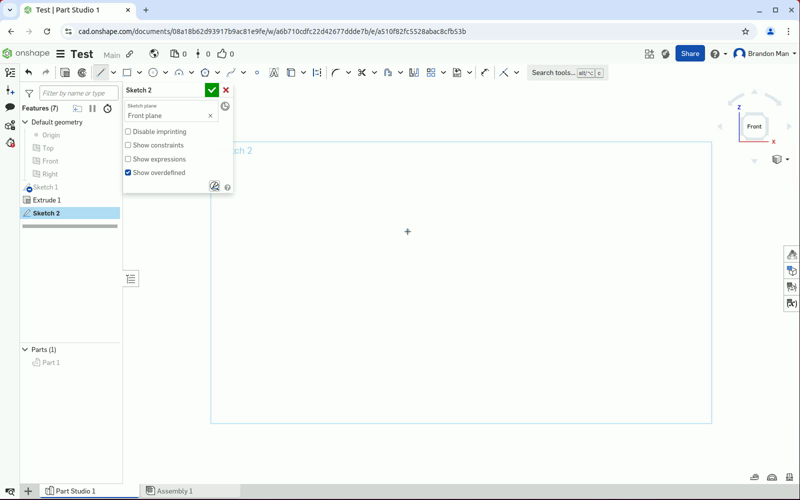
key_down(shift)
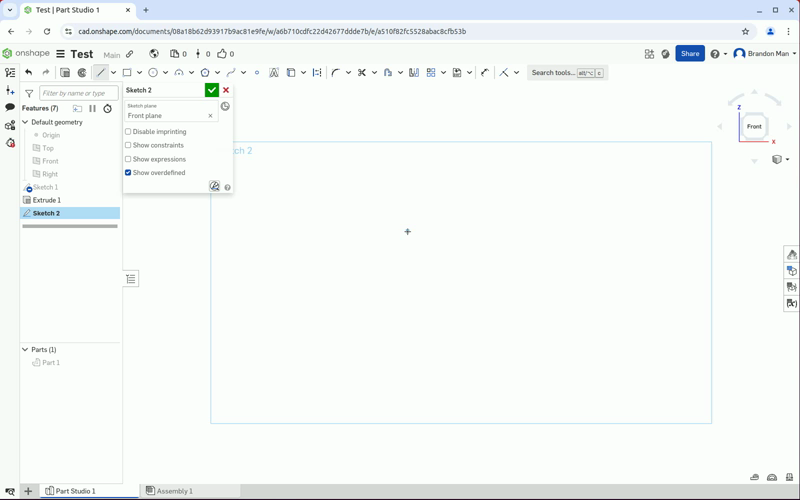
mouse_move(437, 231)
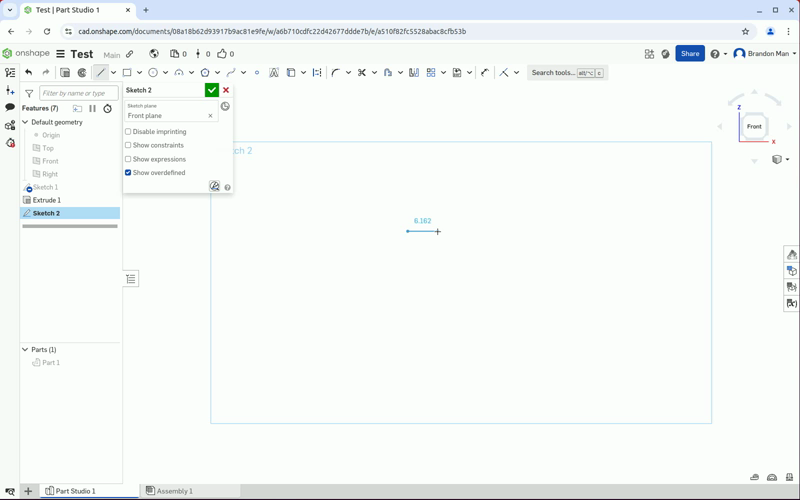
mouse_move(413, 231)
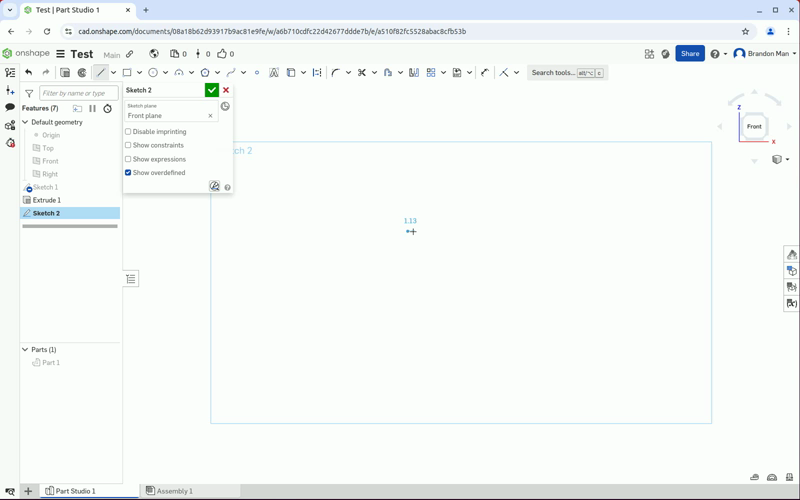
scroll(6)
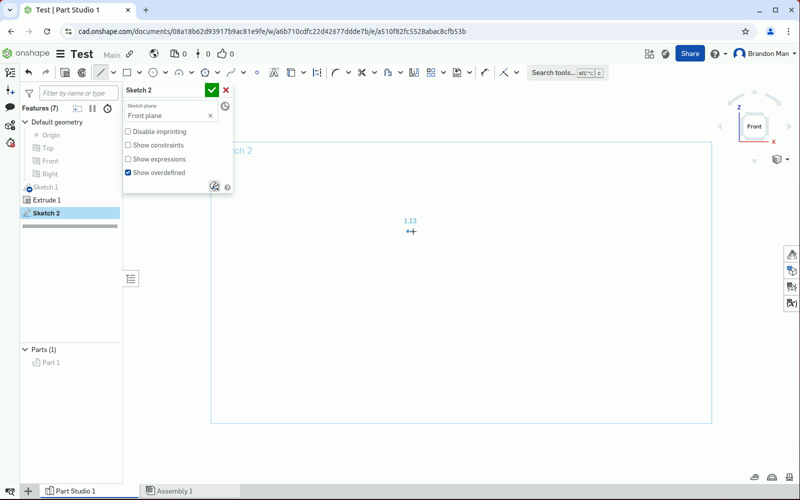
scroll(6)
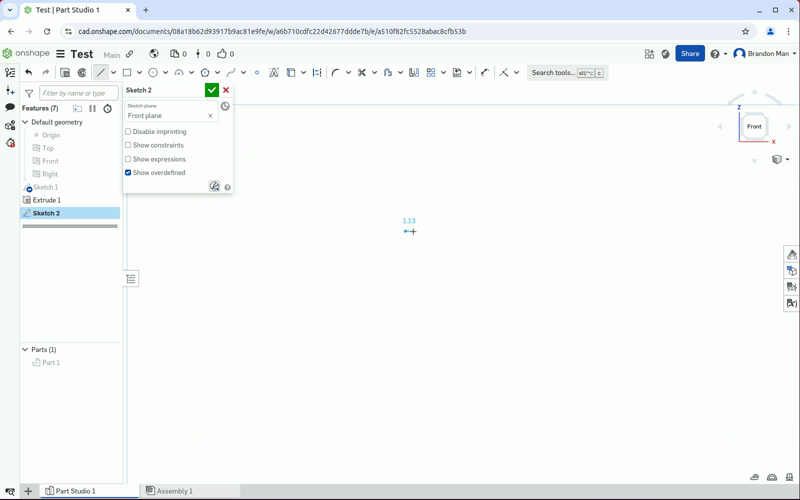
scroll(6)
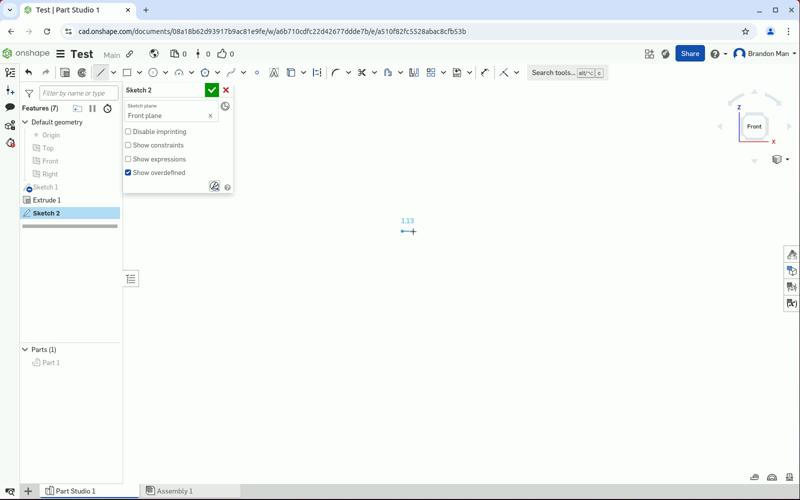
scroll(6)
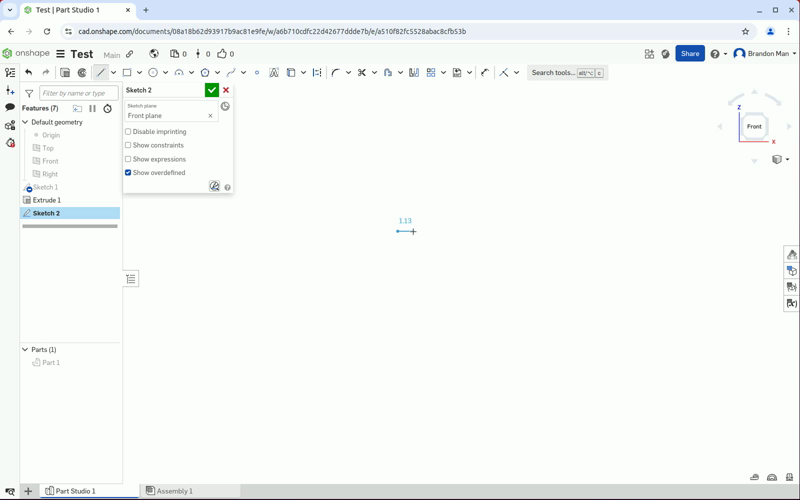
scroll(6)
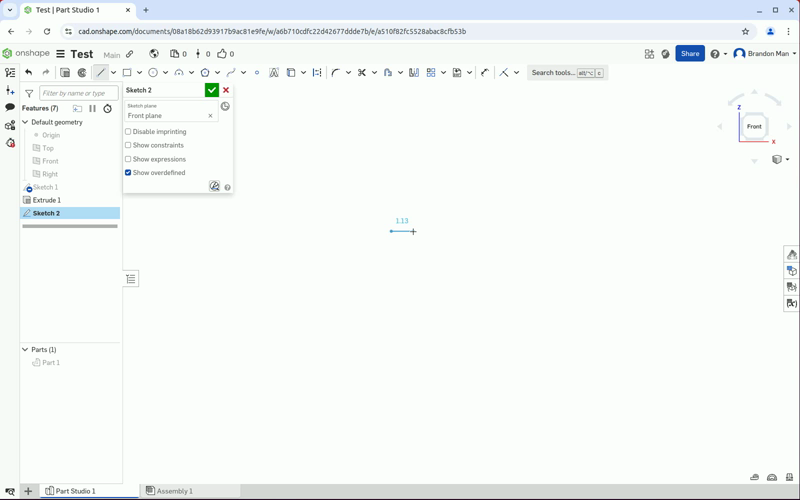
scroll(6)
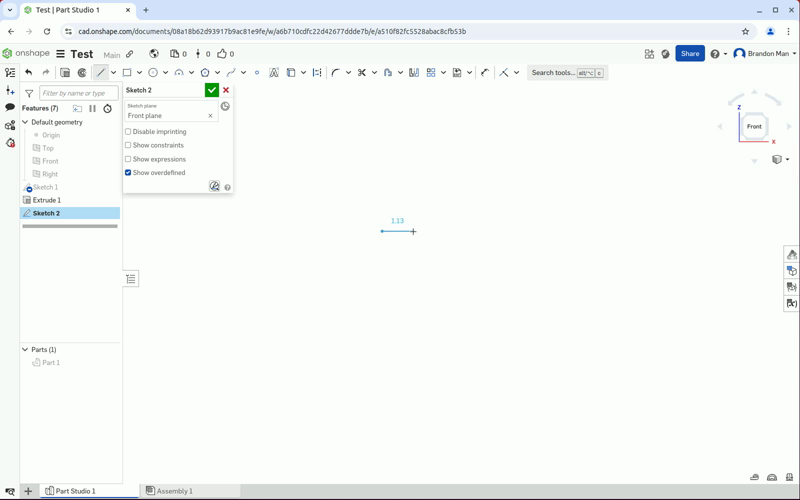
scroll(6)
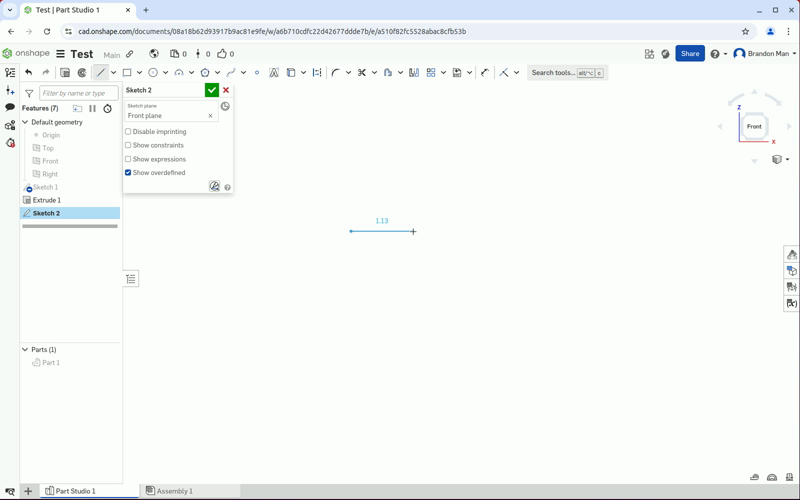
click(413, 231)
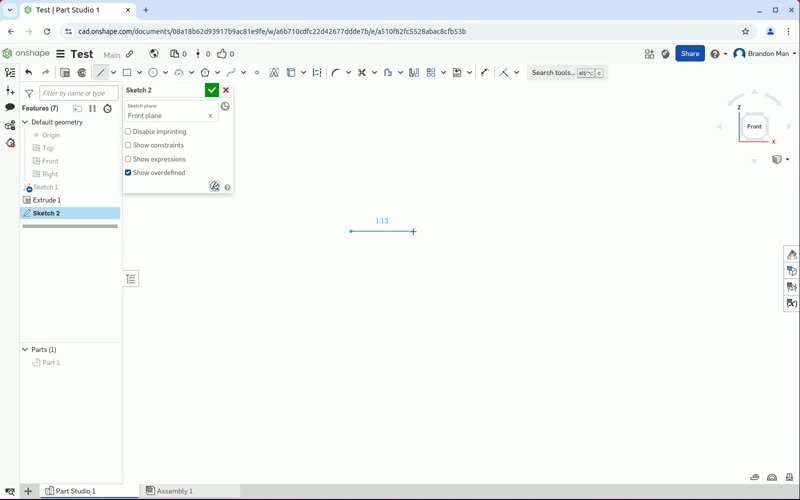
scroll(-6)
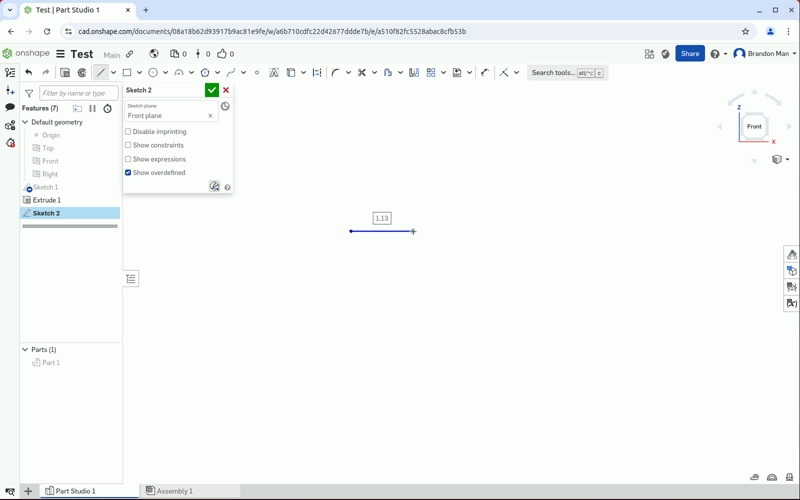
scroll(-6)
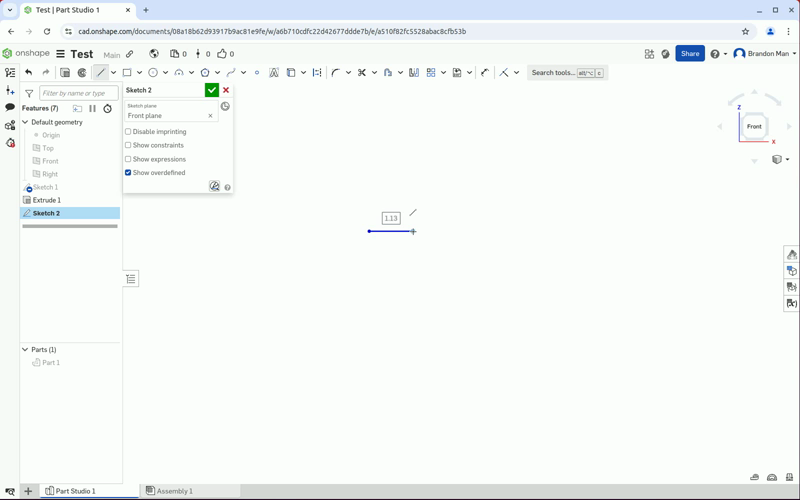
scroll(-6)
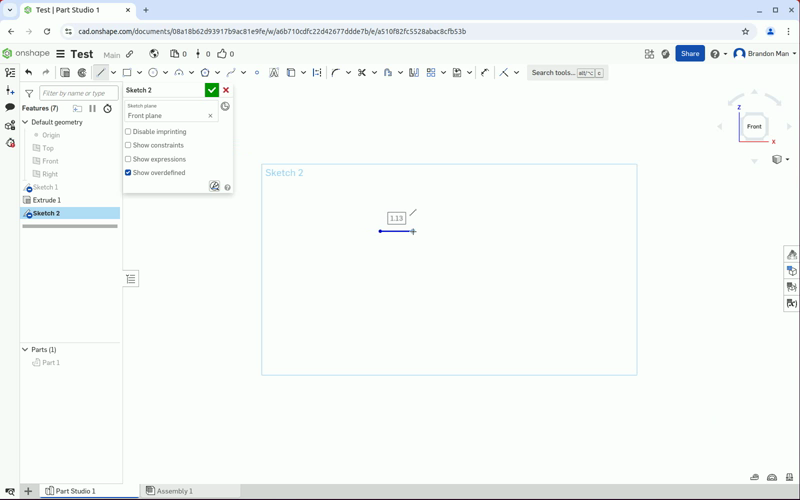
scroll(-6)
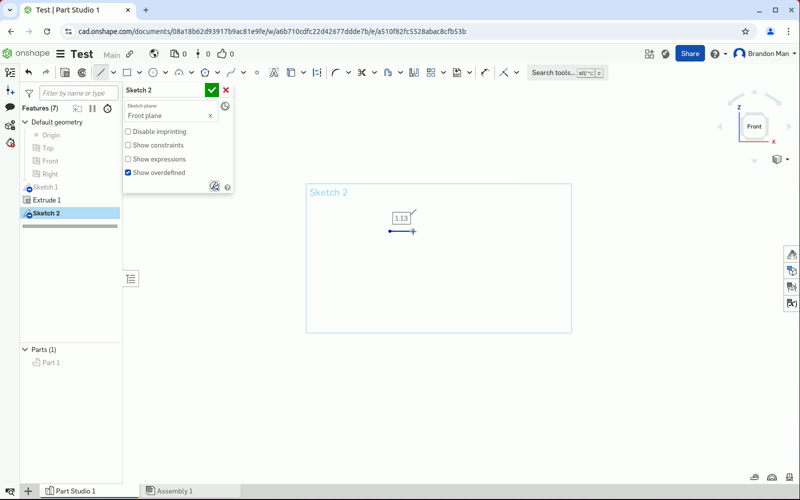
scroll(-6)
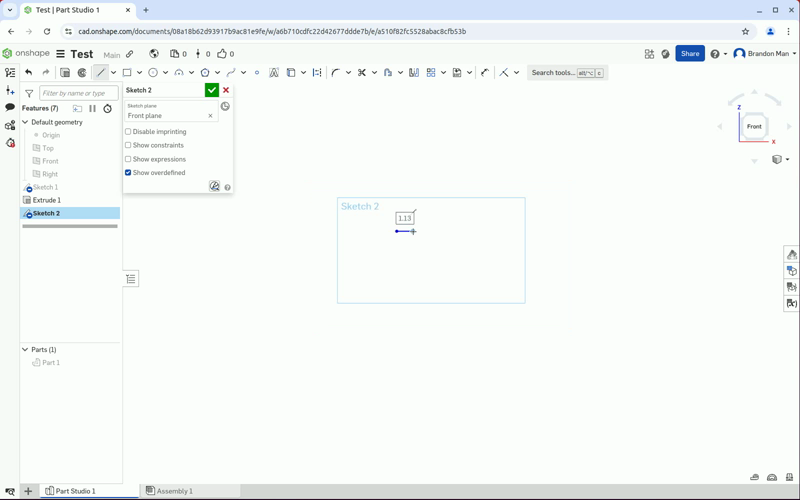
scroll(-6)
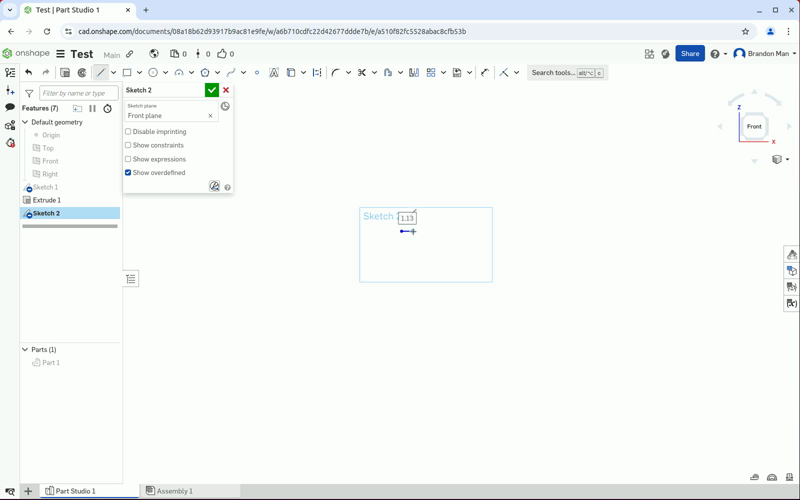
scroll(-6)
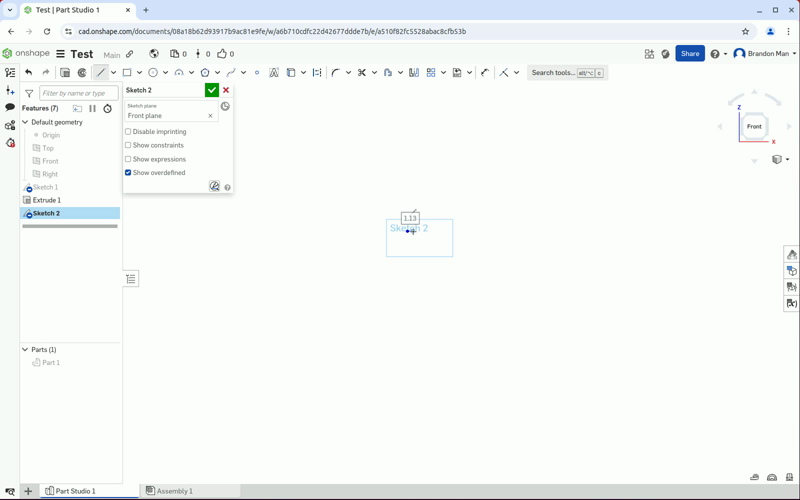
key_up(shift)
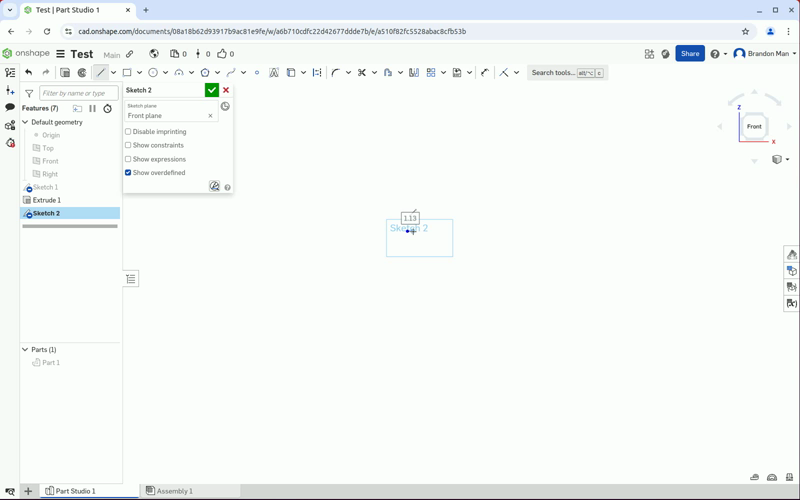
key_down(shift)
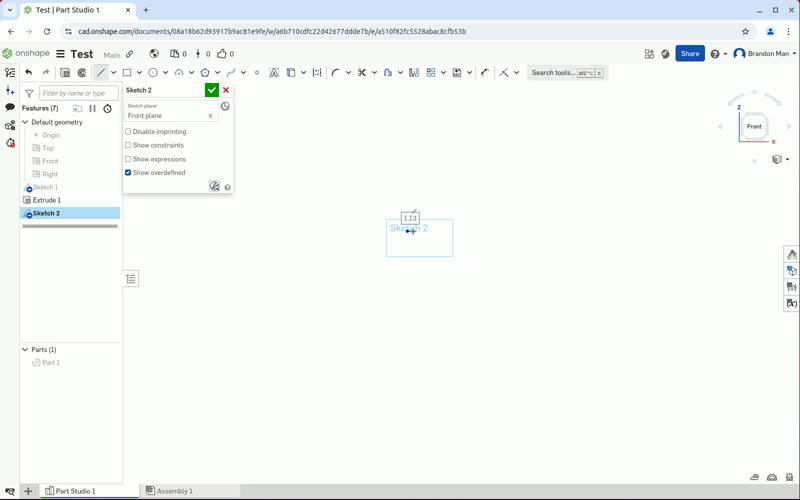
mouse_move(443, 231)
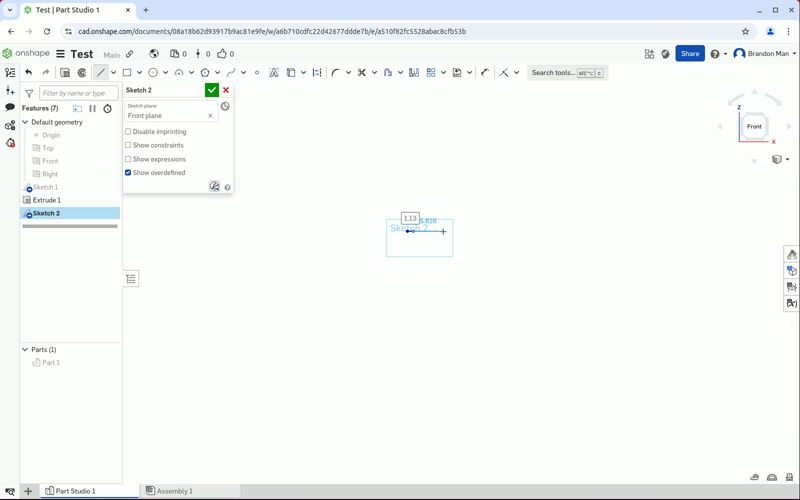
mouse_move(413, 192)
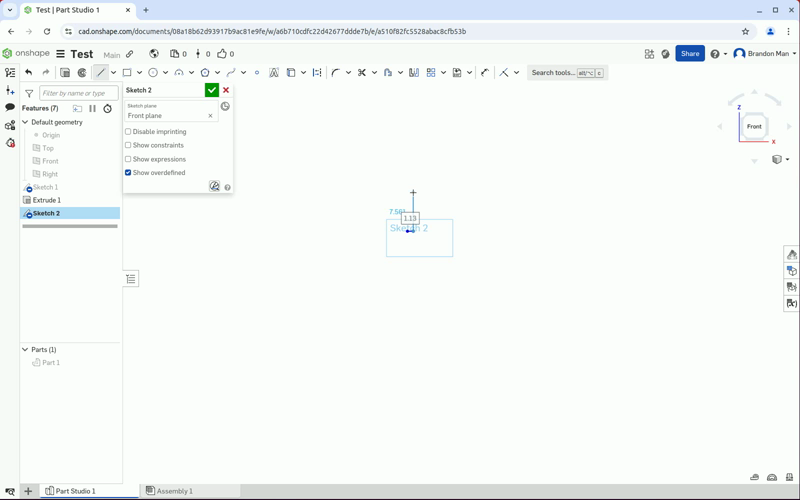
click(413, 192)
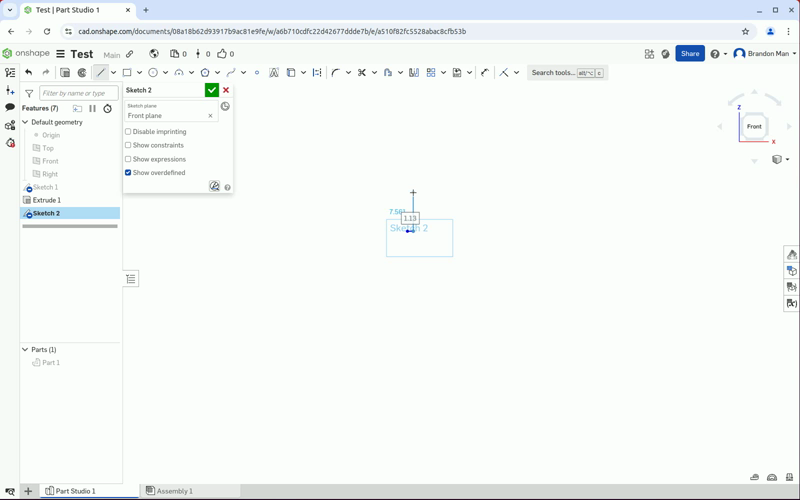
key_up(shift)
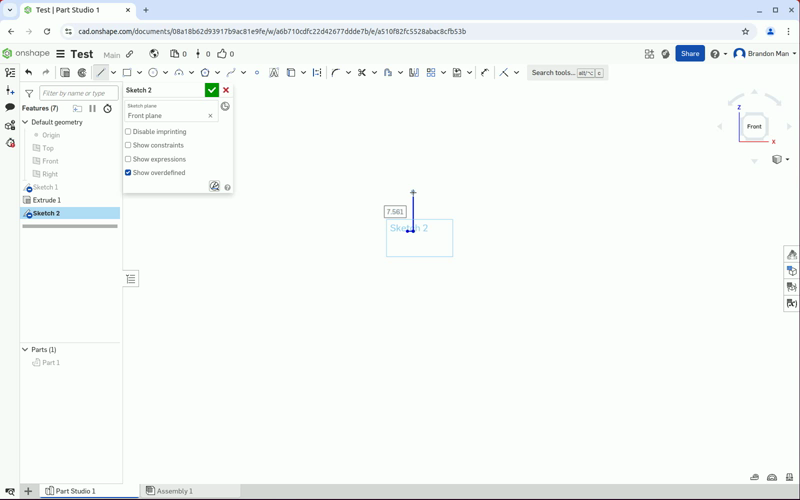
key_down(shift)
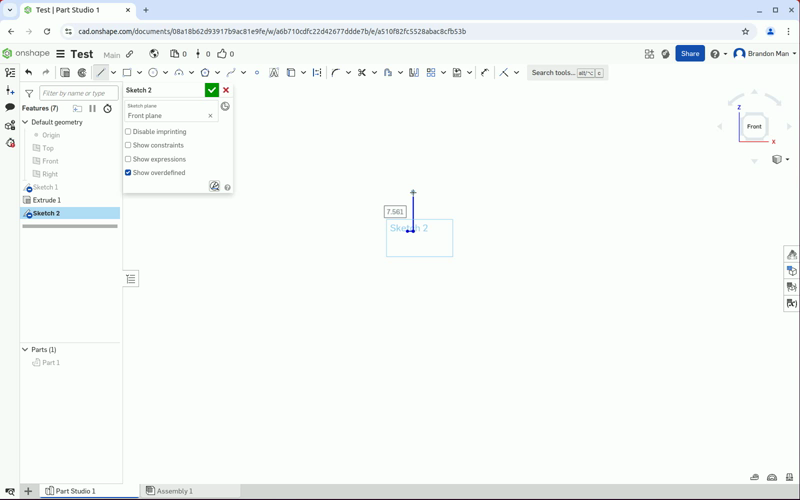
mouse_move(480, 192)
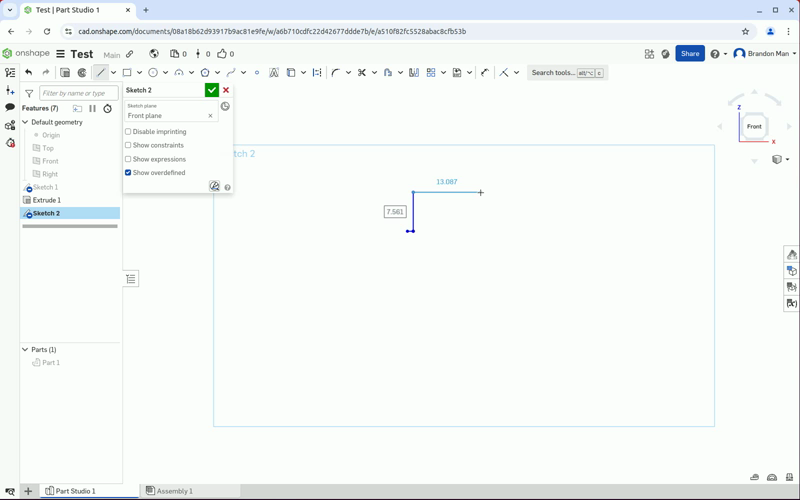
click(480, 192)
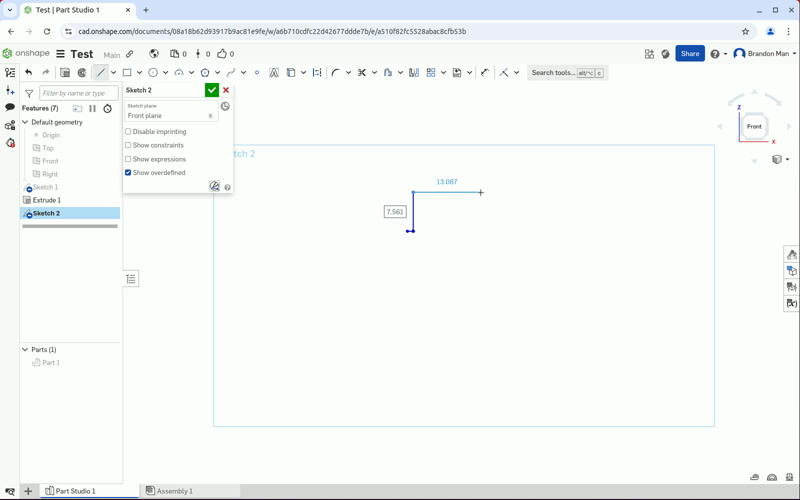
key_up(shift)
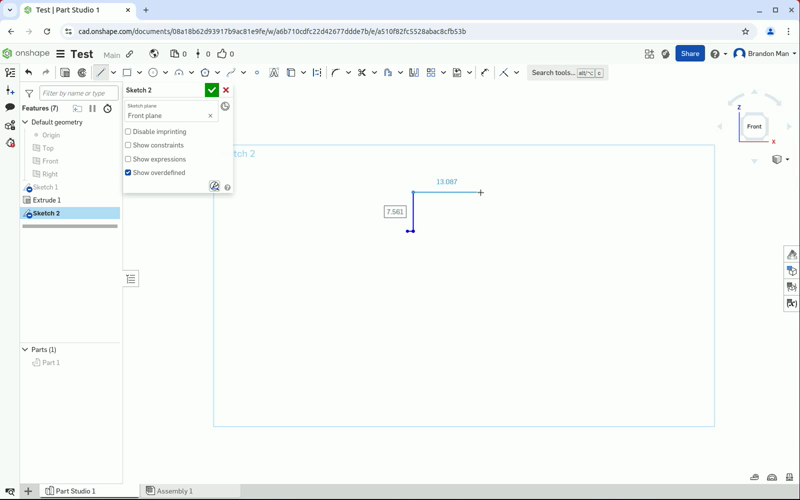
key_down(shift)
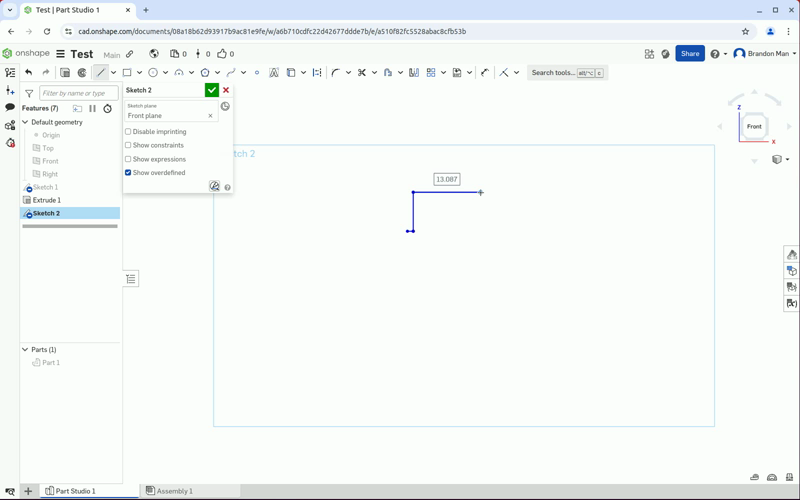
mouse_move(510, 192)
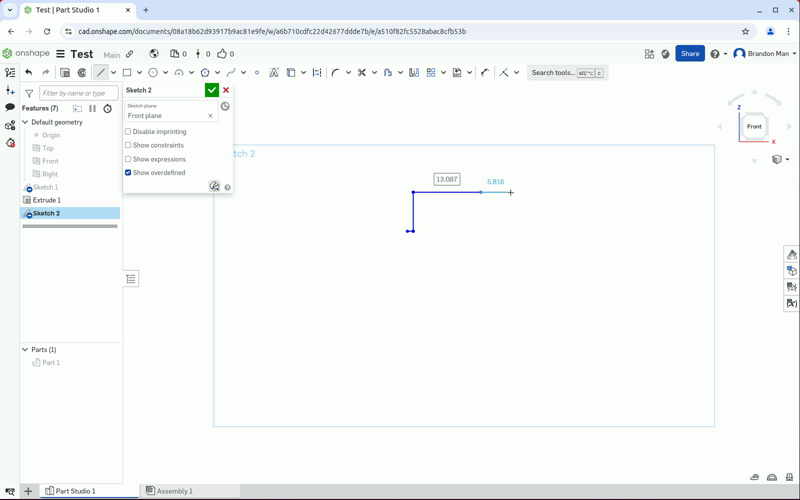
mouse_move(480, 229)
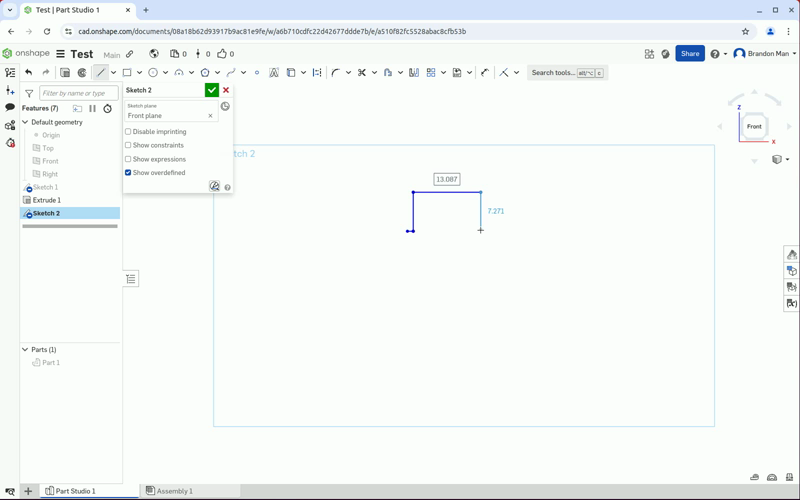
click(480, 229)
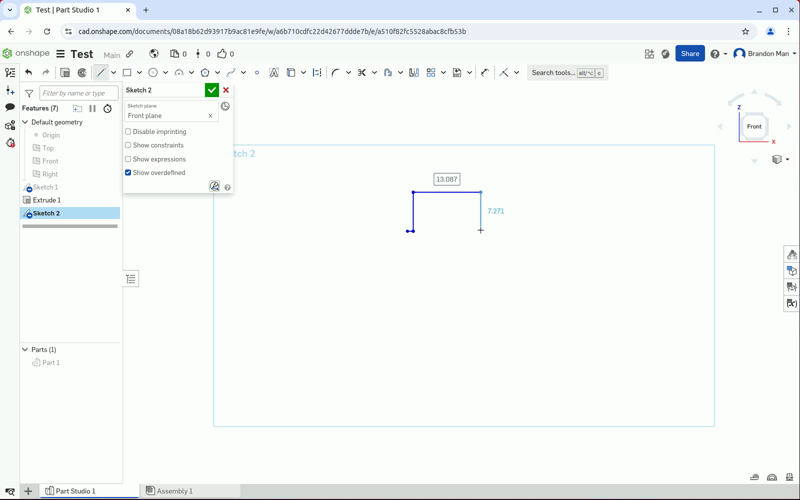
key_up(shift)
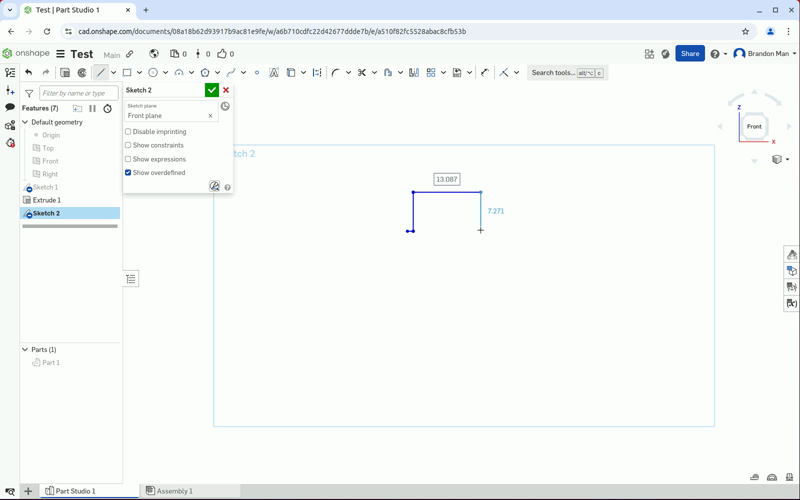
key_down(shift)
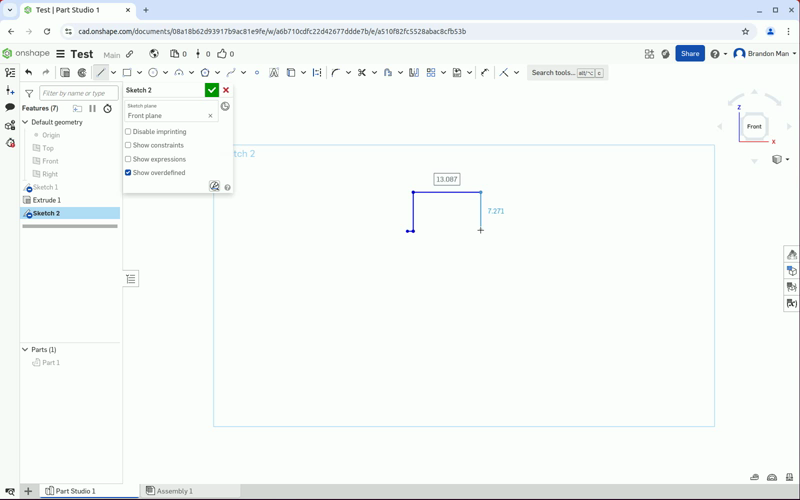
mouse_move(510, 229)
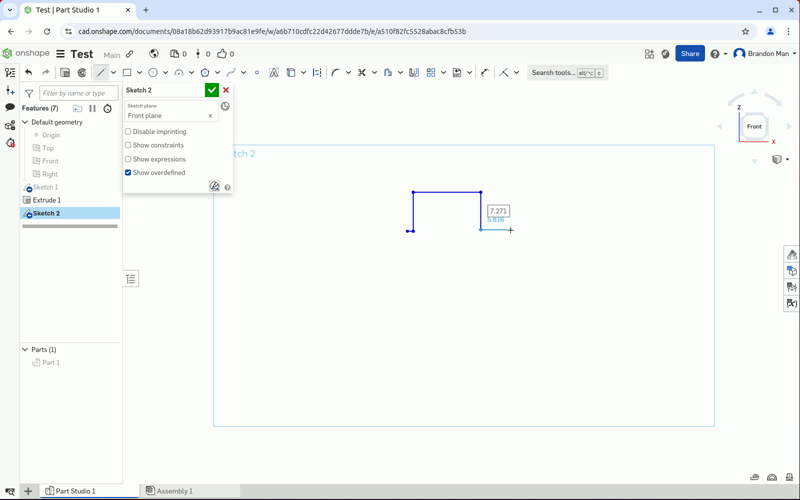
mouse_move(491, 229)
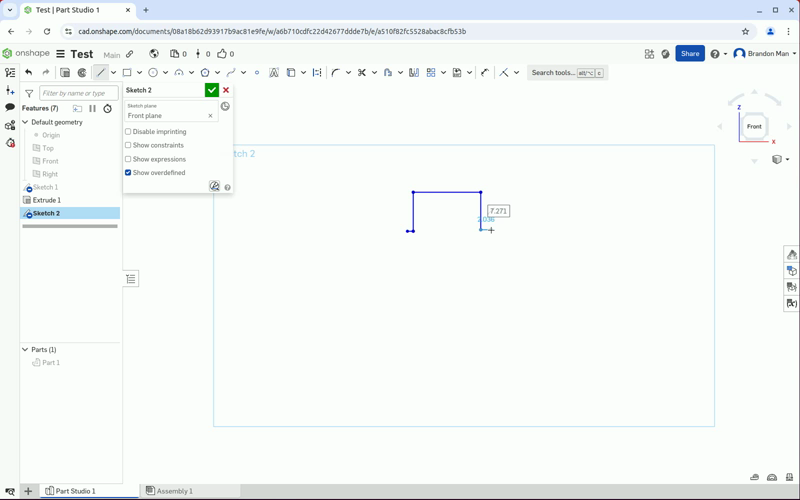
click(491, 229)
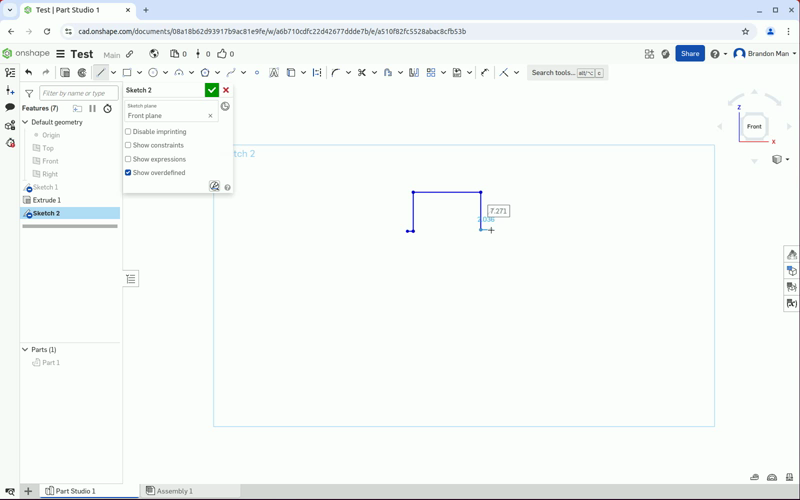
key_up(shift)
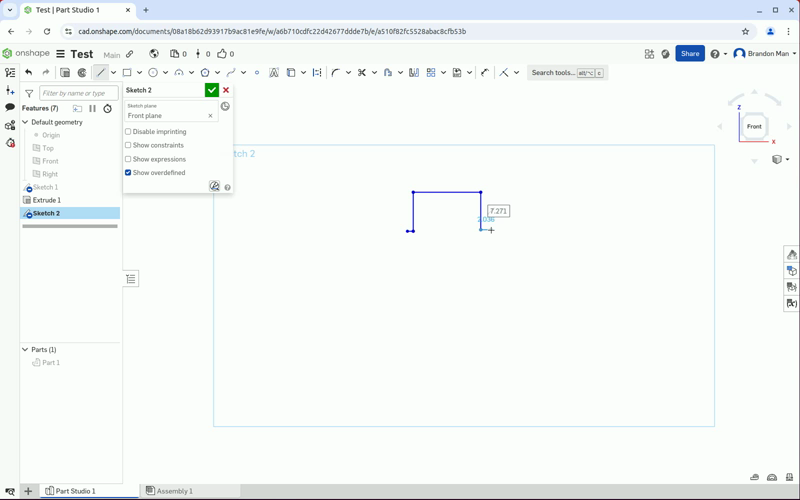
key_down(shift)
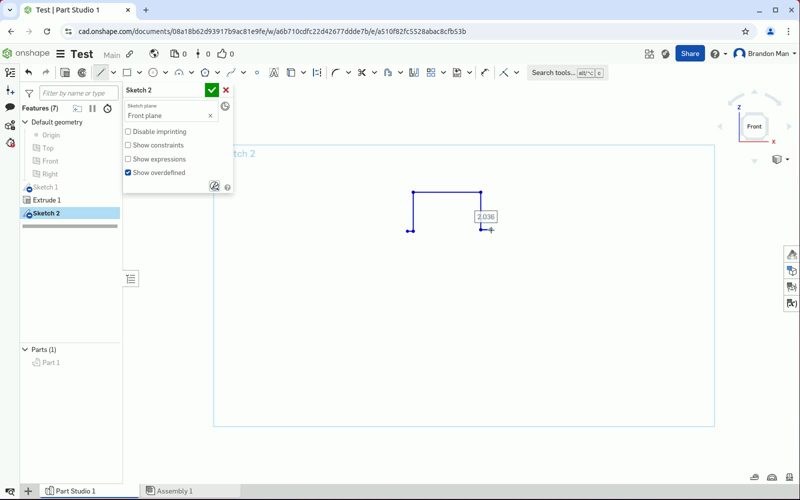
mouse_move(521, 229)
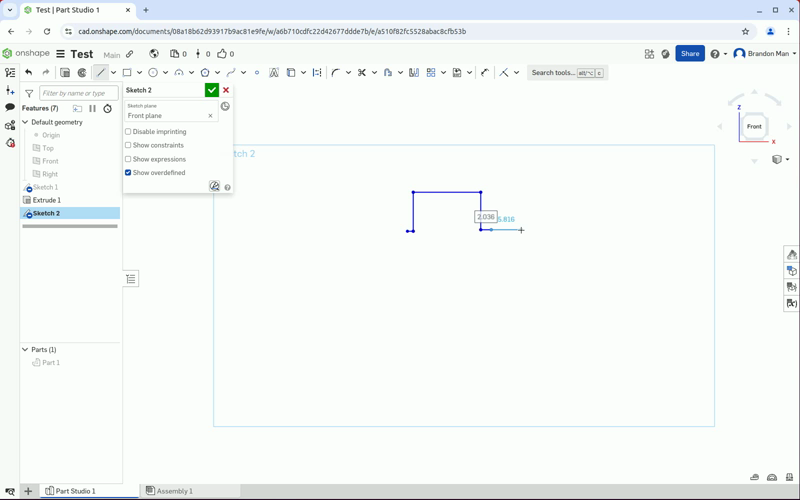
mouse_move(491, 192)
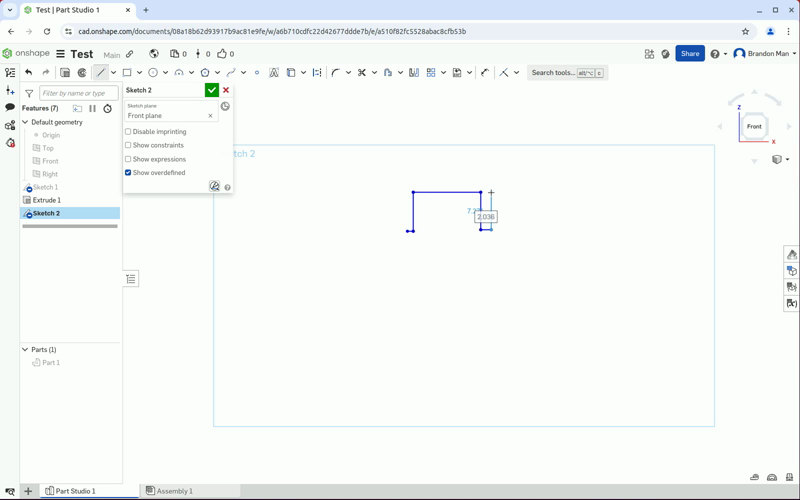
click(491, 192)
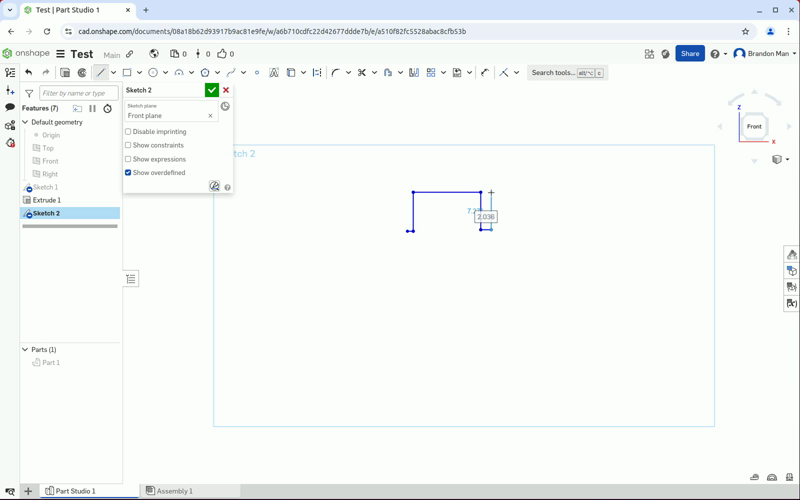
key_up(shift)
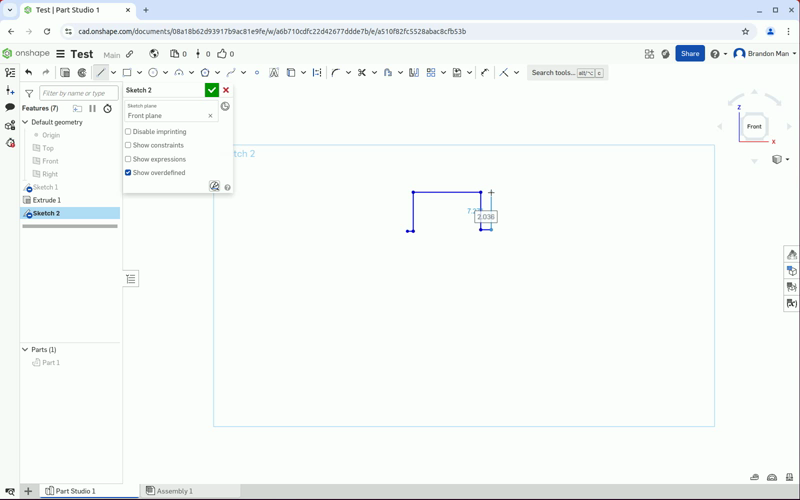
key_down(shift)
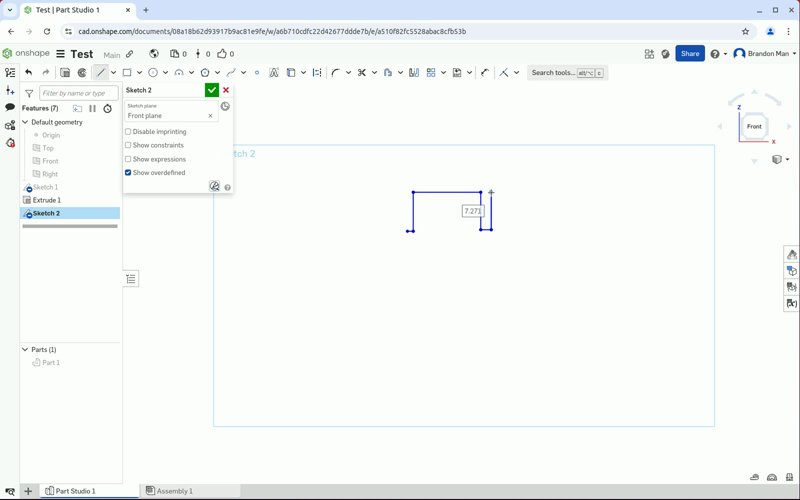
mouse_move(558, 192)
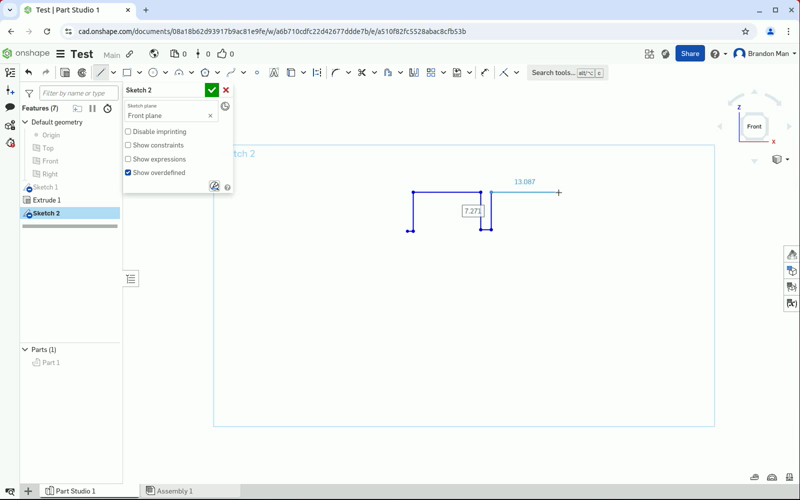
click(558, 192)
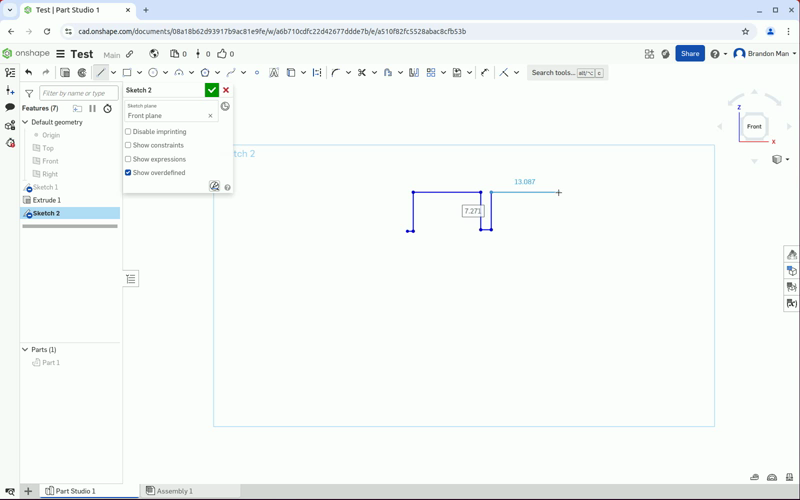
key_up(shift)
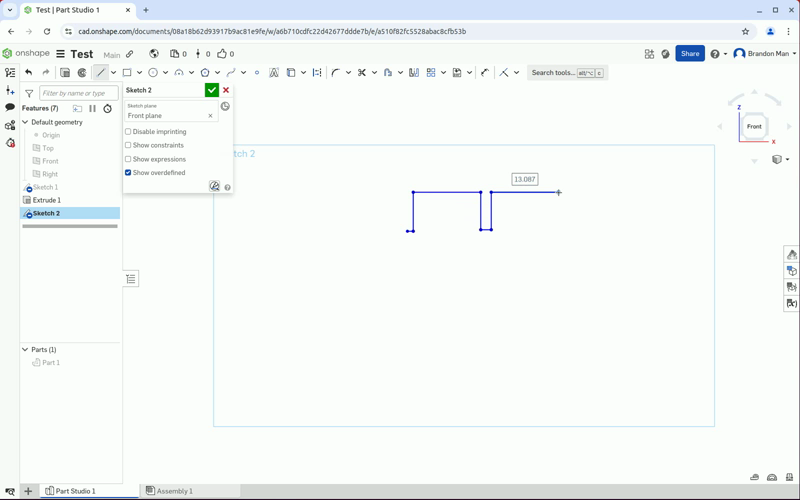
key_down(shift)
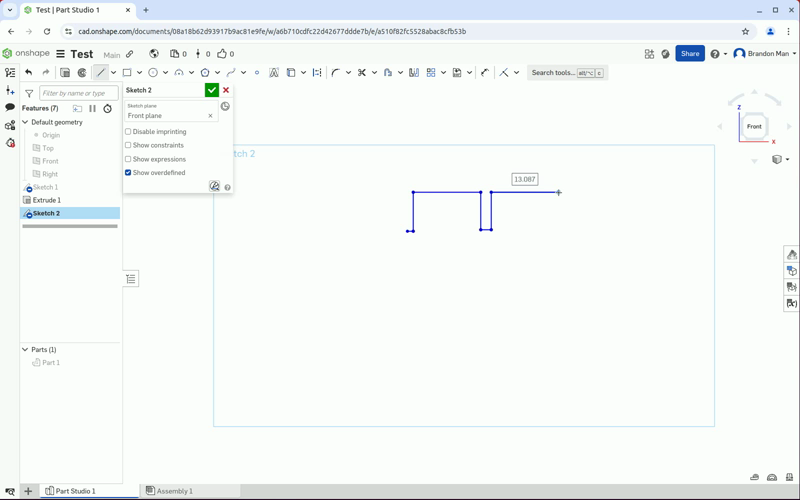
mouse_move(558, 370)
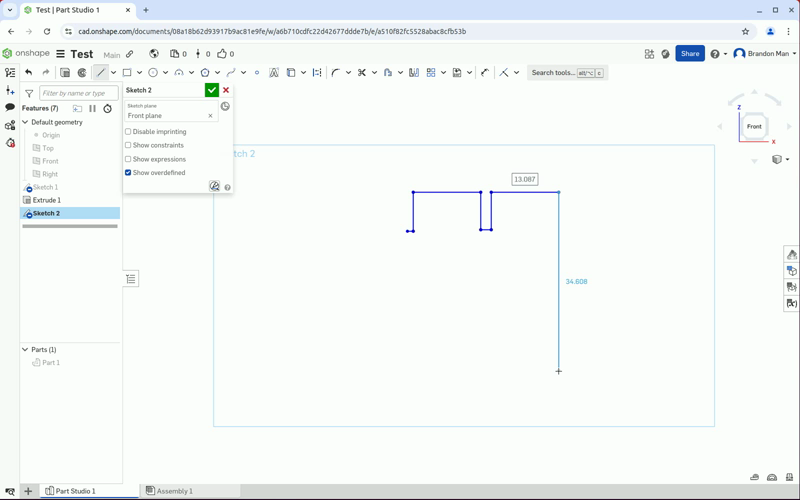
click(558, 370)
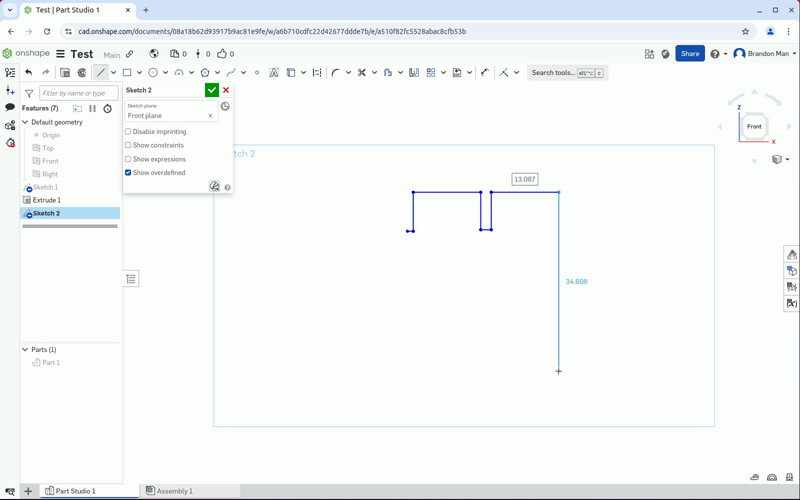
key_up(shift)
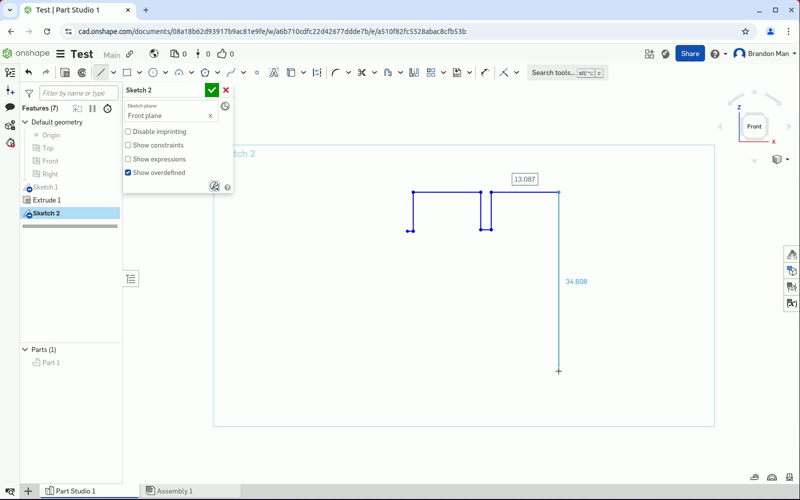
key_down(shift)
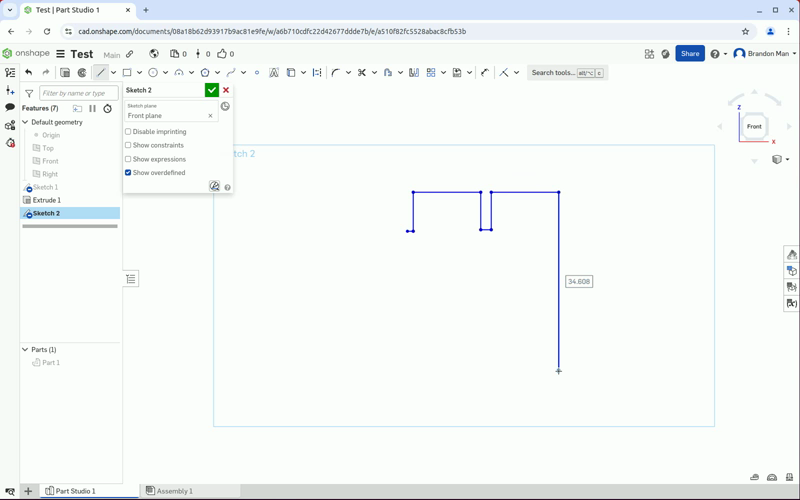
mouse_move(588, 370)
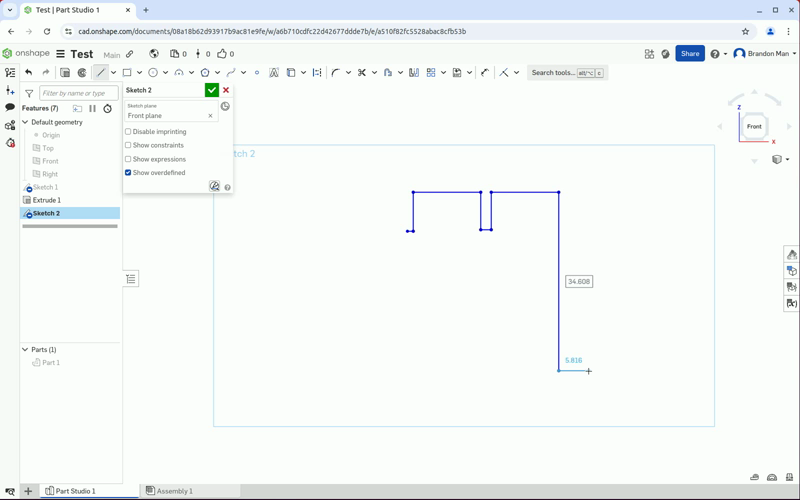
mouse_move(528, 370)
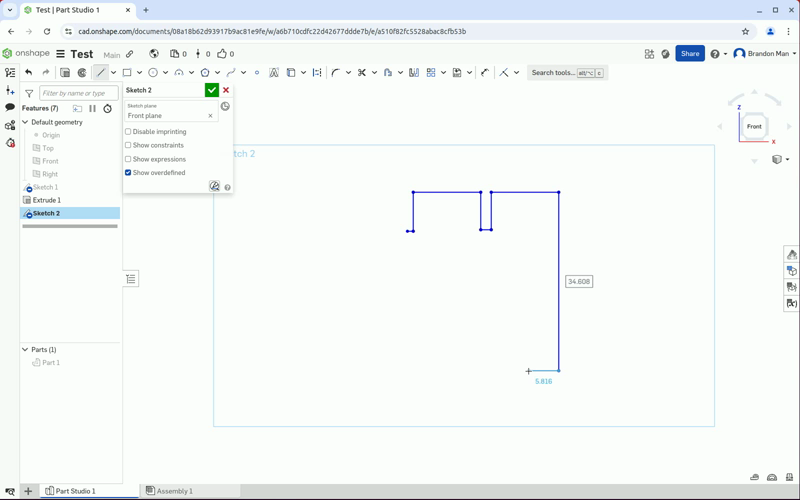
click(528, 370)
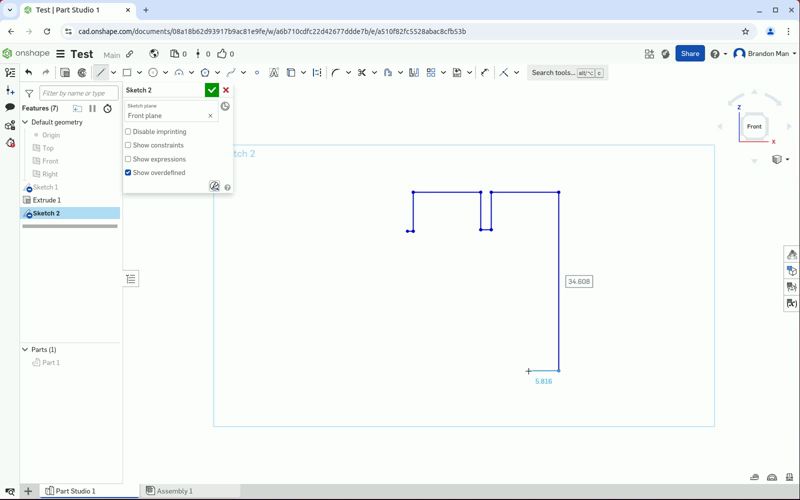
key_up(shift)
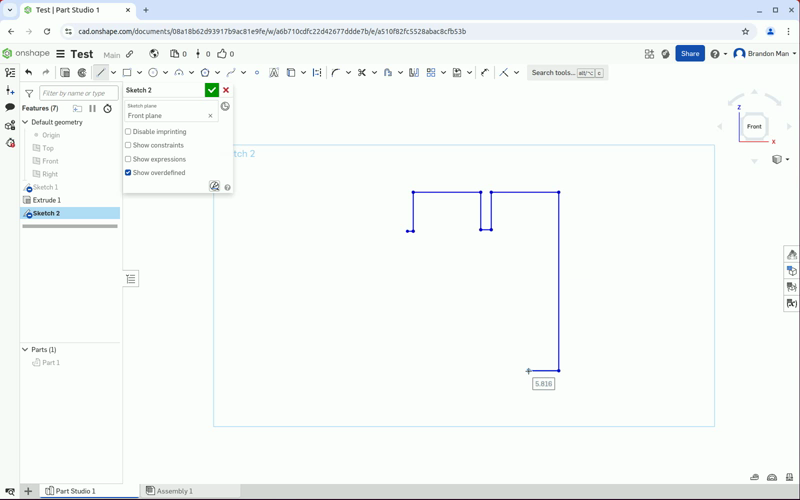
key_down(shift)
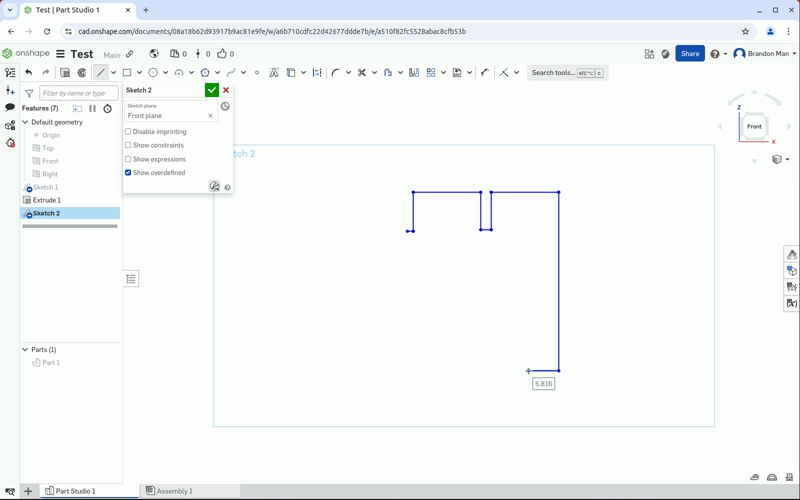
mouse_move(558, 370)
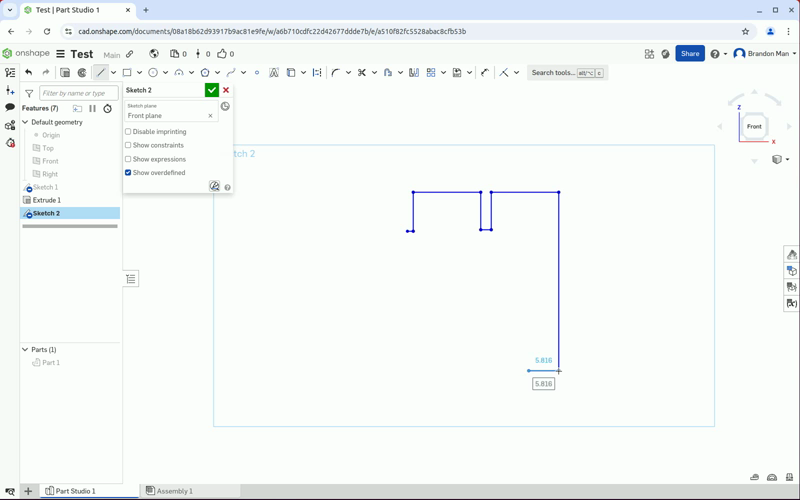
mouse_move(528, 392)
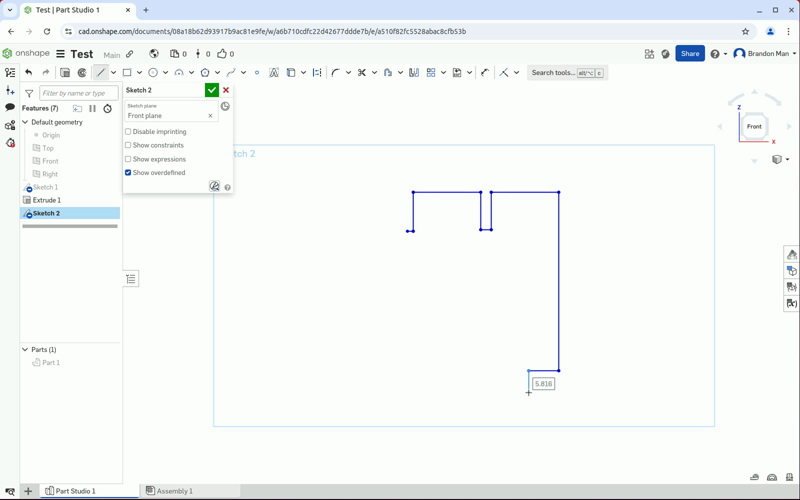
click(528, 392)
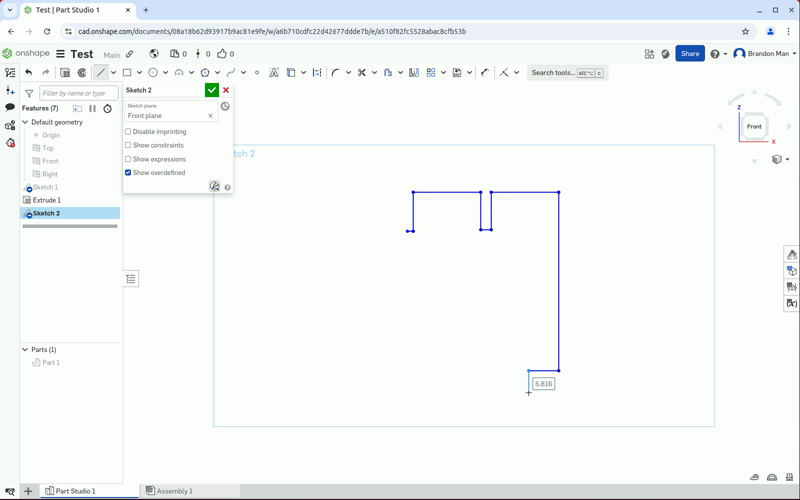
key_up(shift)
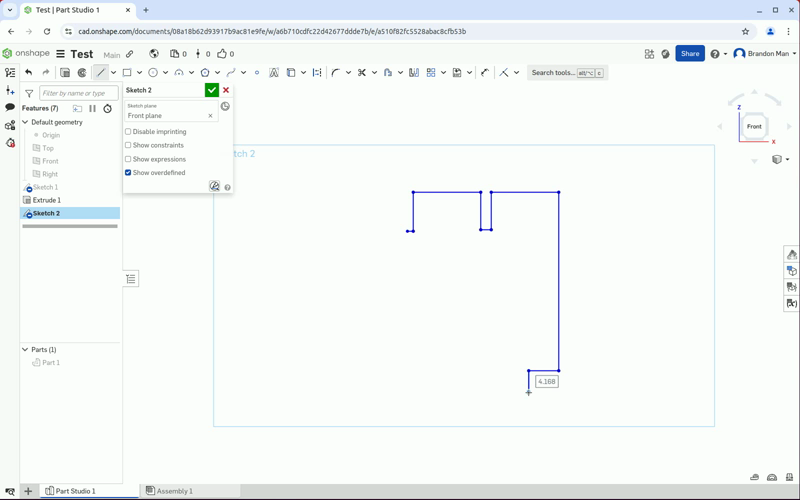
key_down(shift)
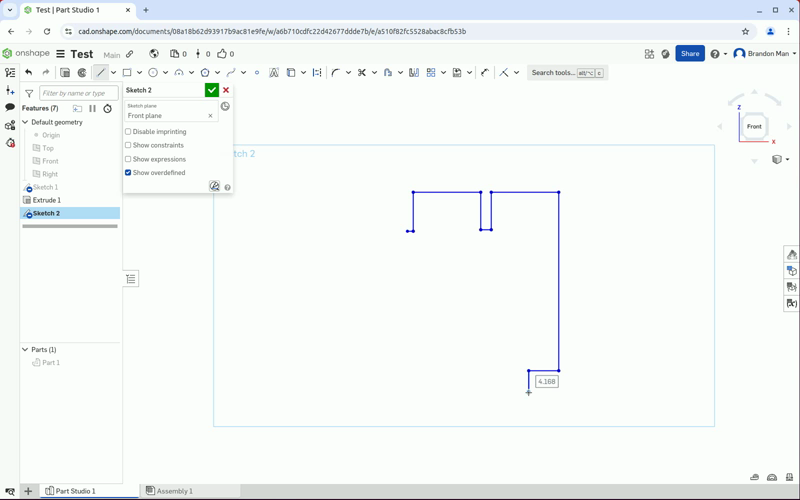
mouse_move(558, 392)
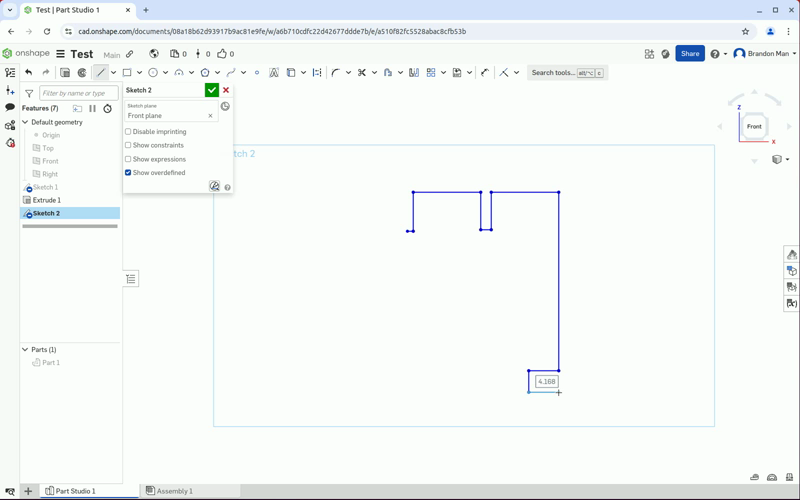
mouse_move(564, 392)
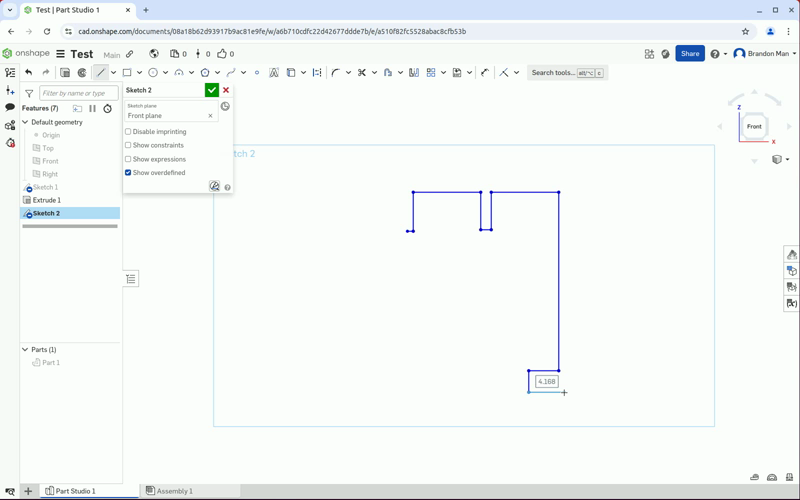
click(564, 392)
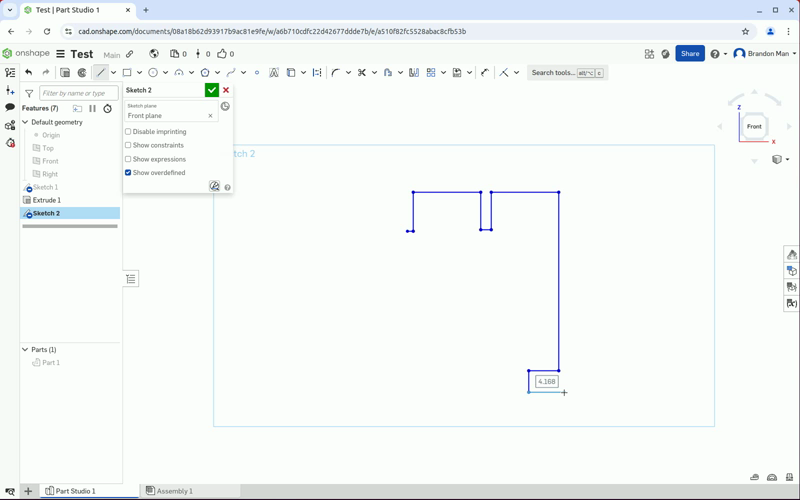
key_up(shift)
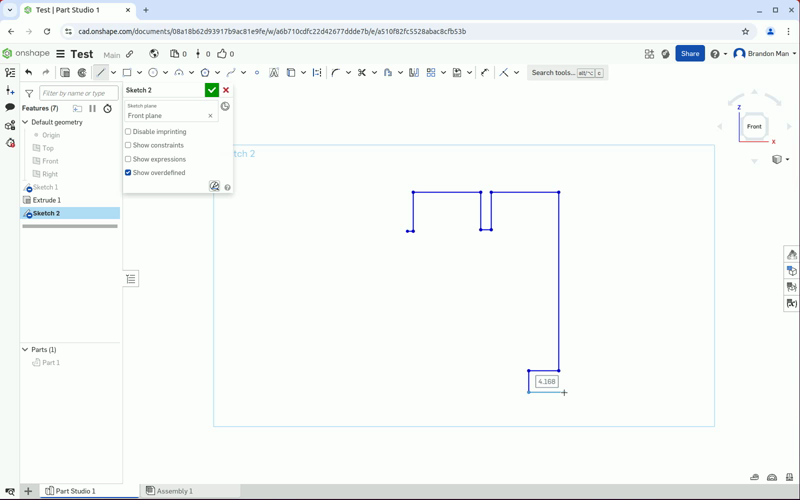
key_down(shift)
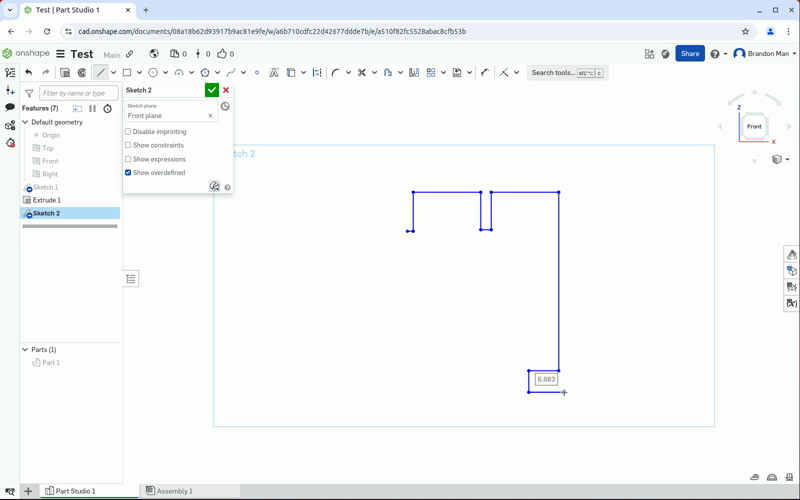
mouse_move(564, 170)
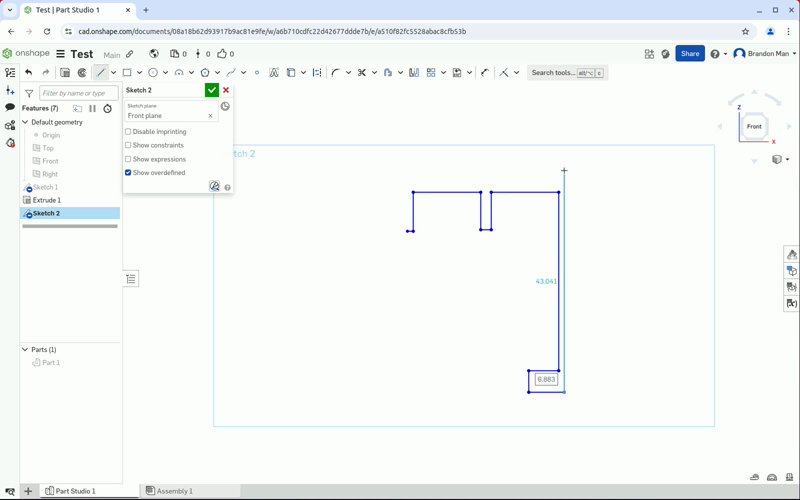
click(564, 170)
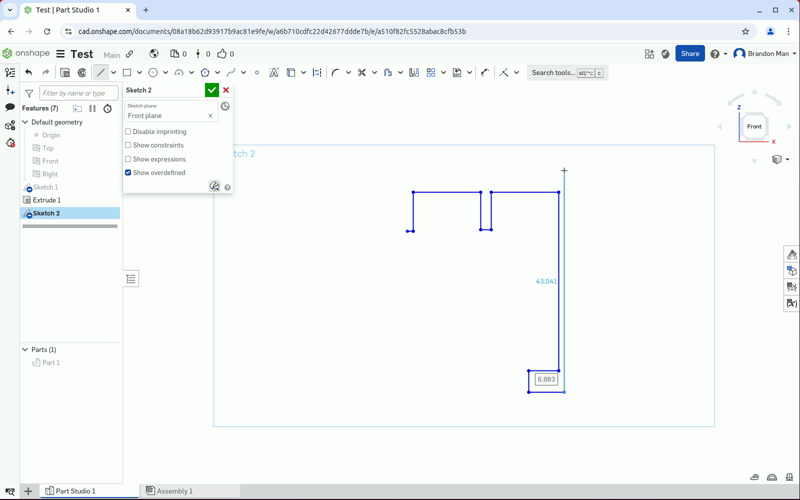
key_up(shift)
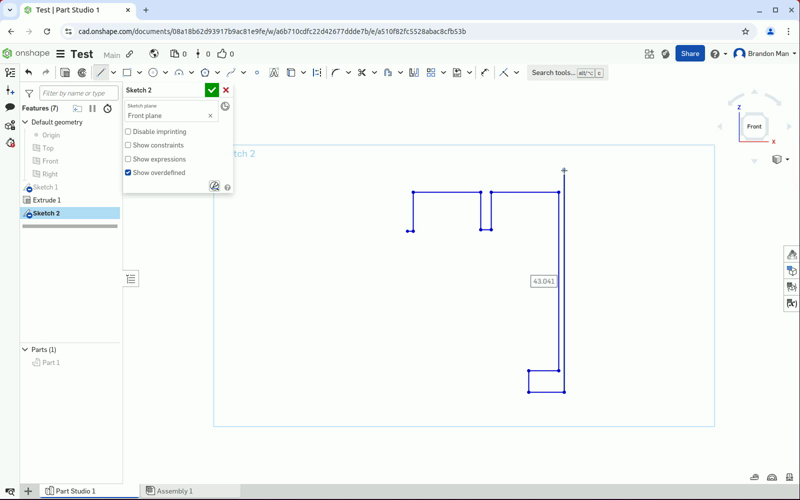
key_down(shift)
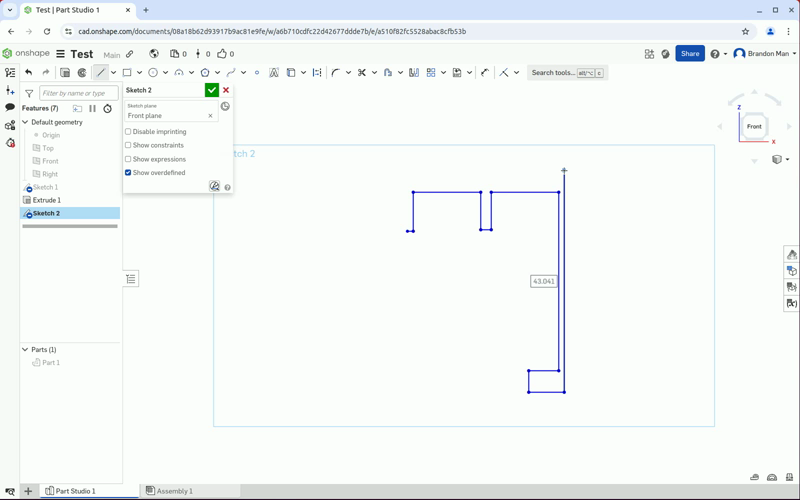
mouse_move(407, 170)
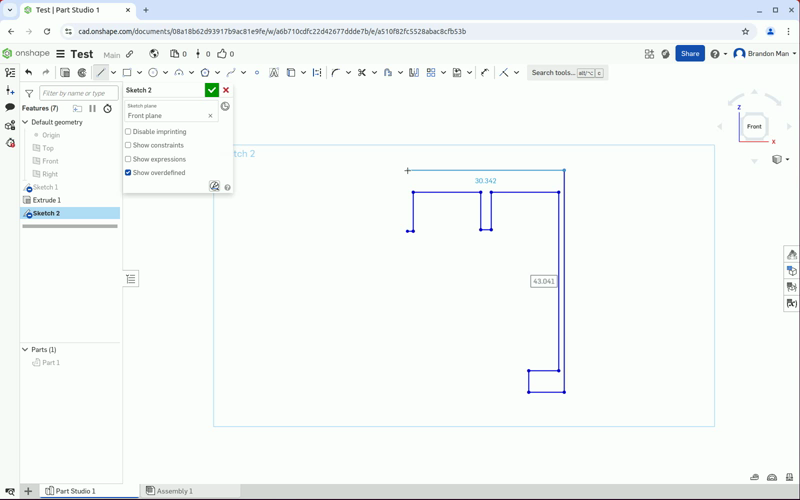
click(407, 170)
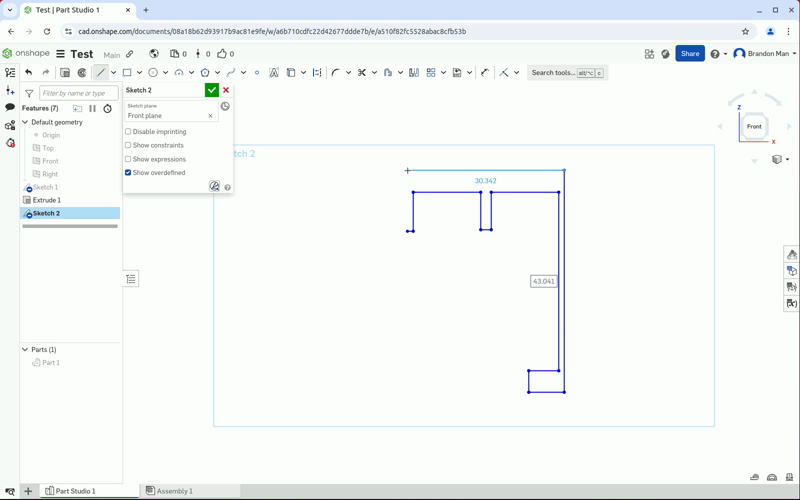
key_up(shift)
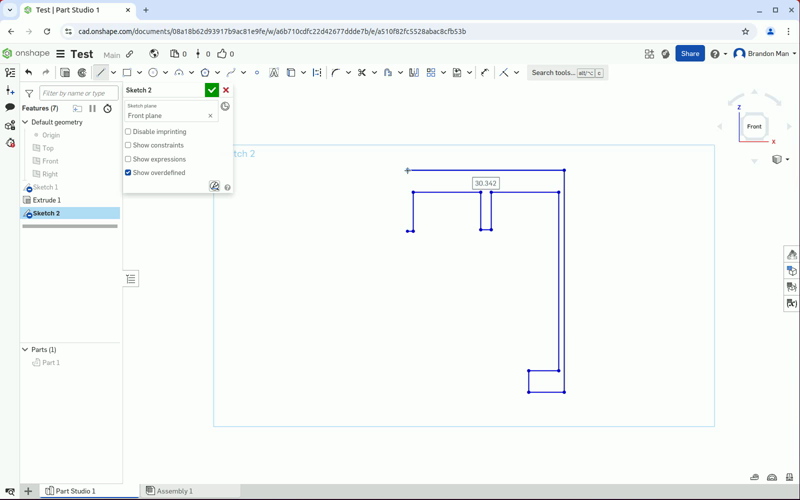
key_down(shift)
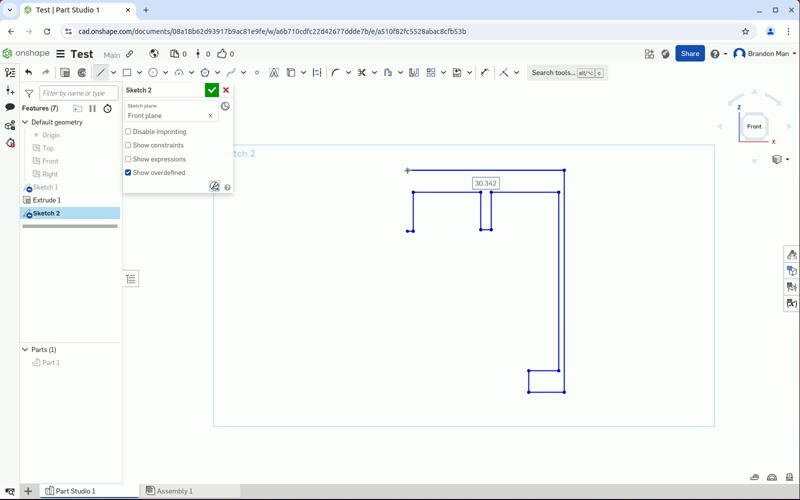
mouse_move(407, 231)
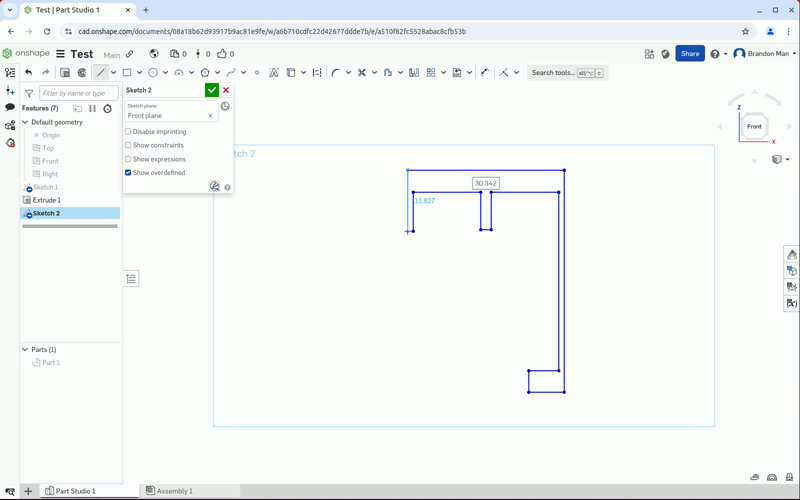
key_up(shift)
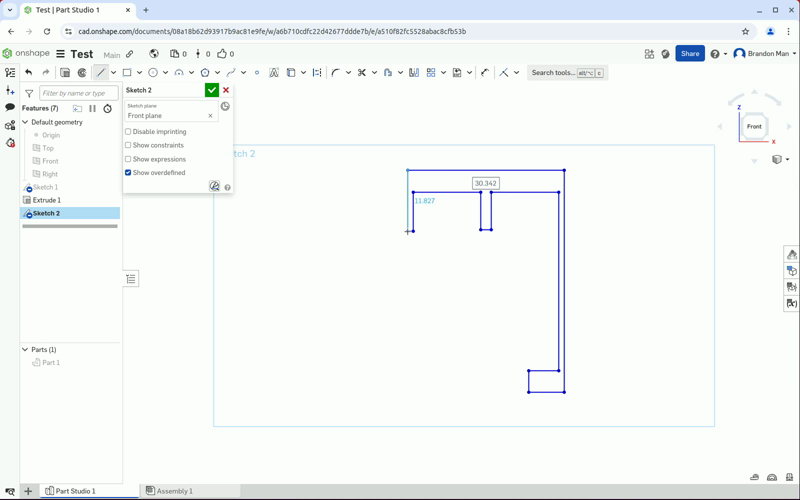
click(407, 231)
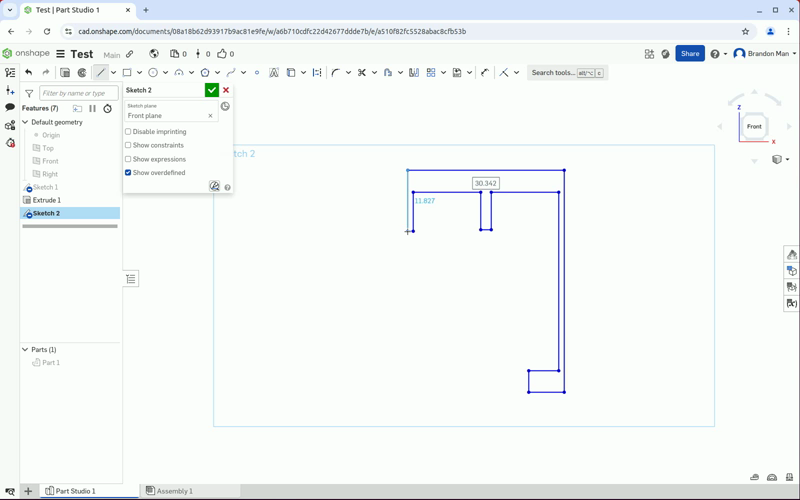
key(esc)
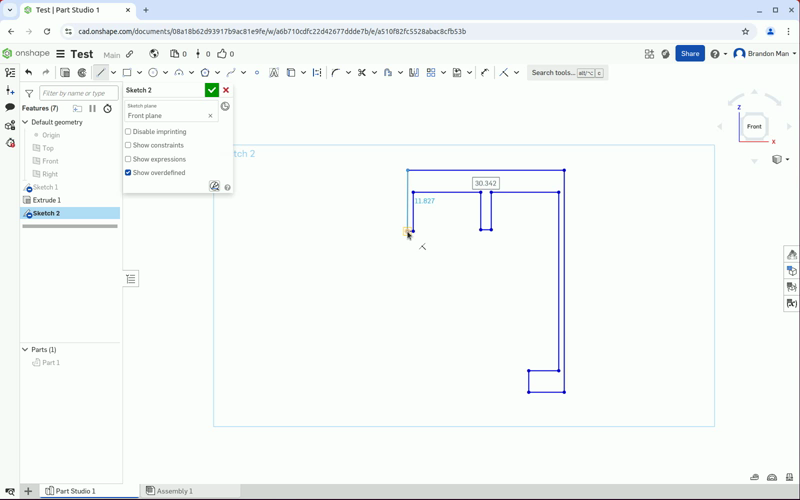
mouse_move(419, 178)
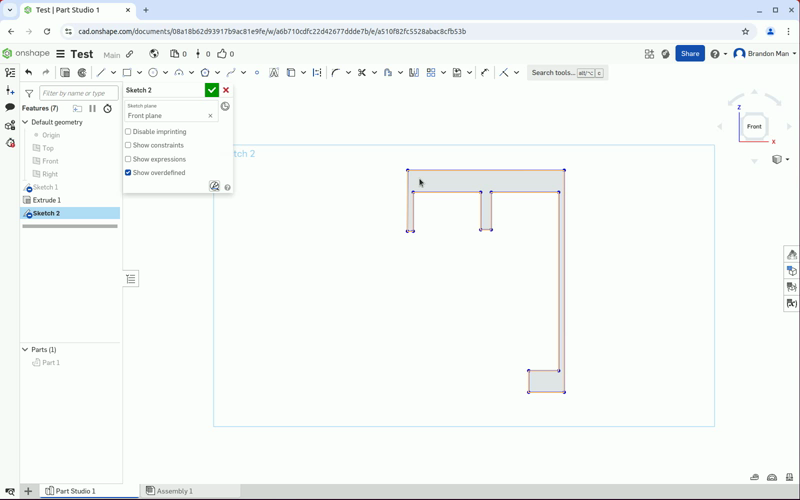
click(419, 178)
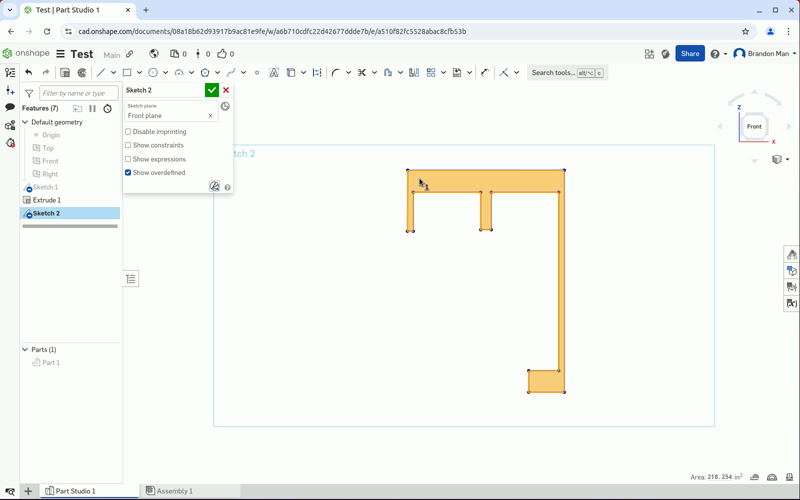
mouse_move(73, 352)
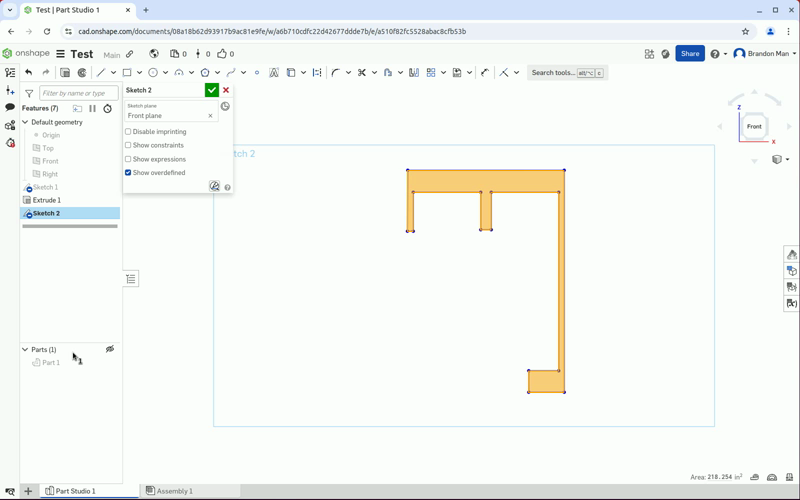
key(shift+y)
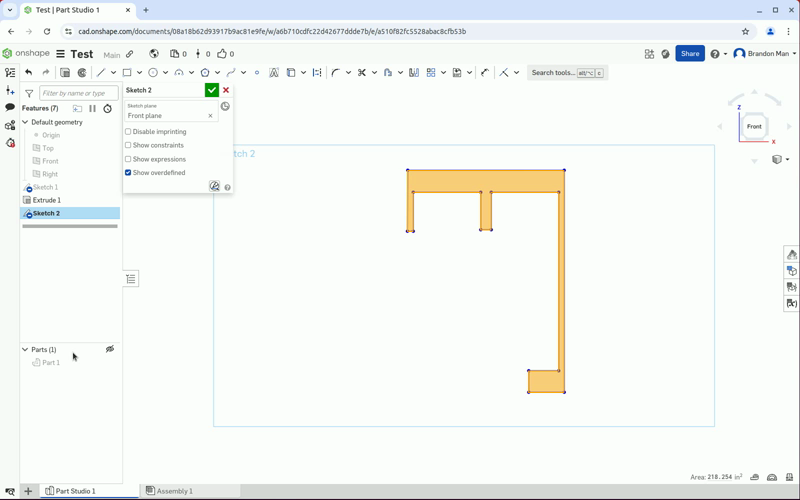
key(shift+e)
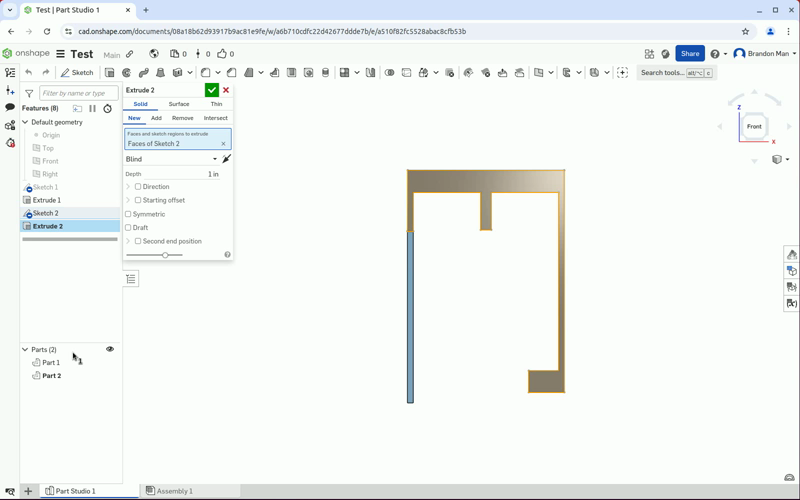
mouse_move(143, 106)
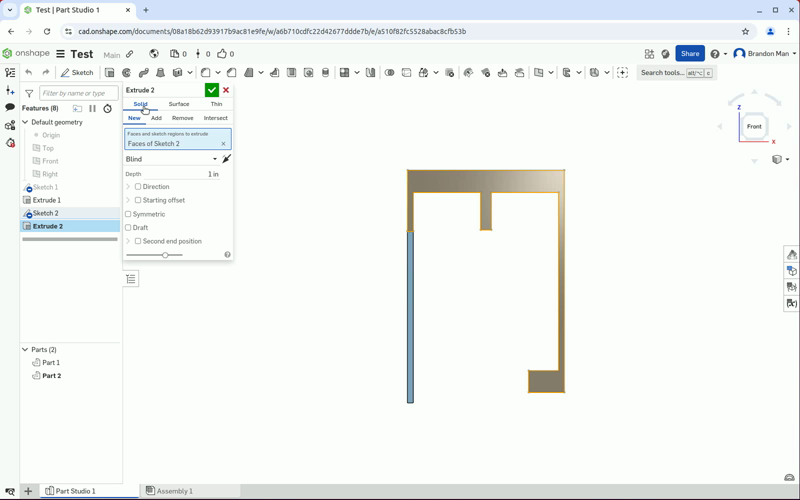
click(143, 106)
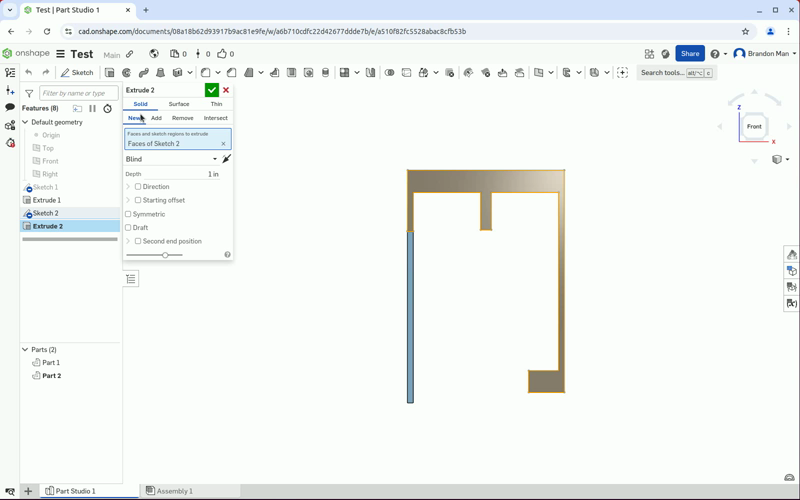
mouse_move(137, 120)
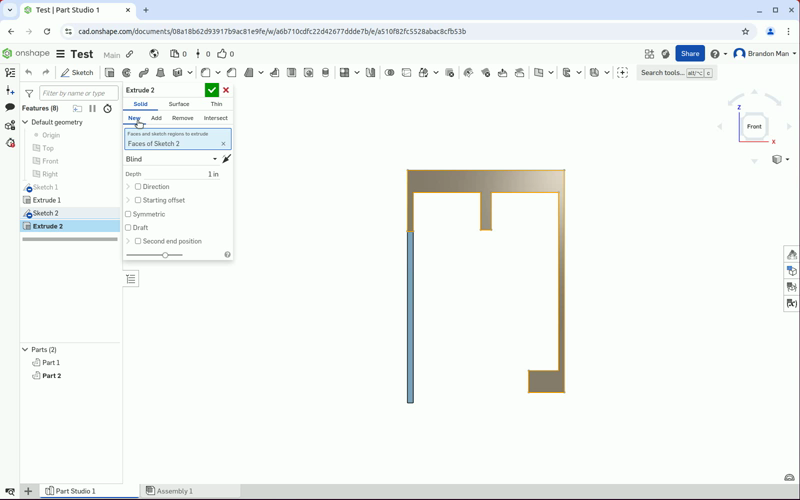
click(137, 120)
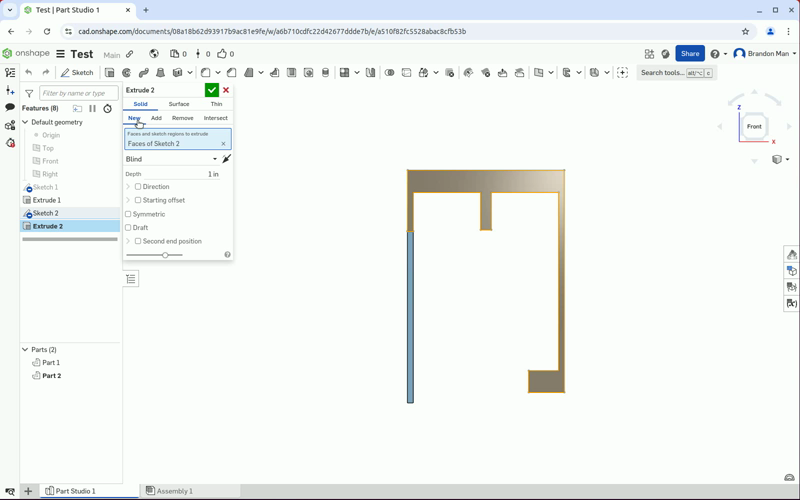
key(tab, 4)
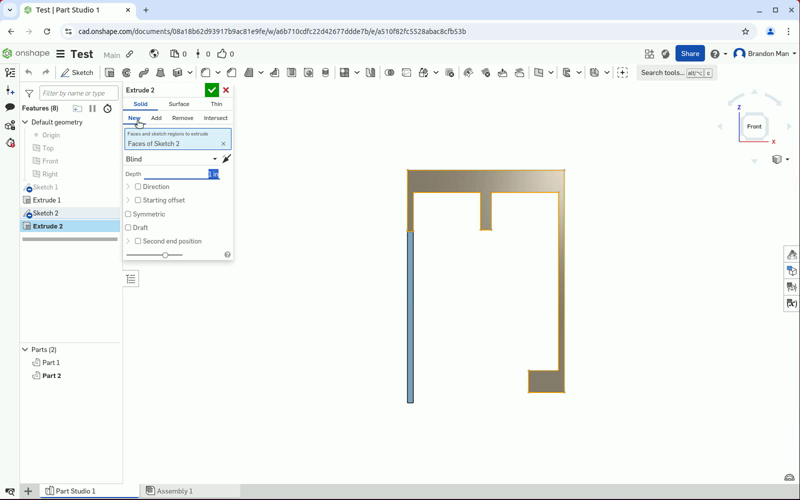
text(2.166)
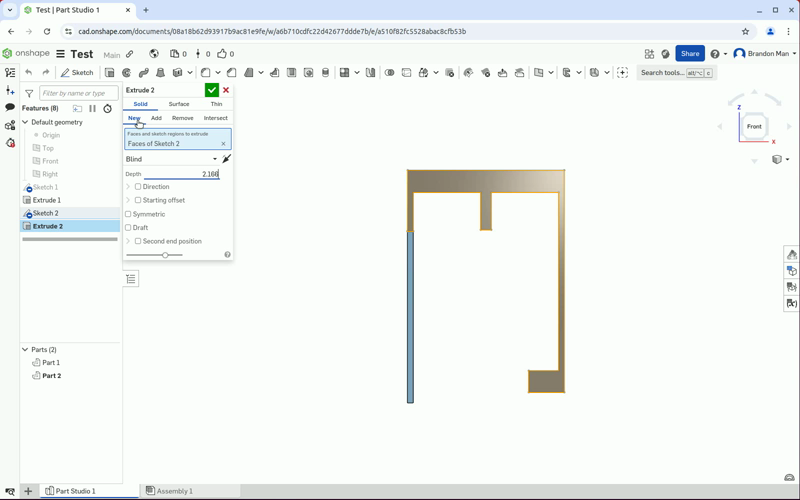
key(enter)
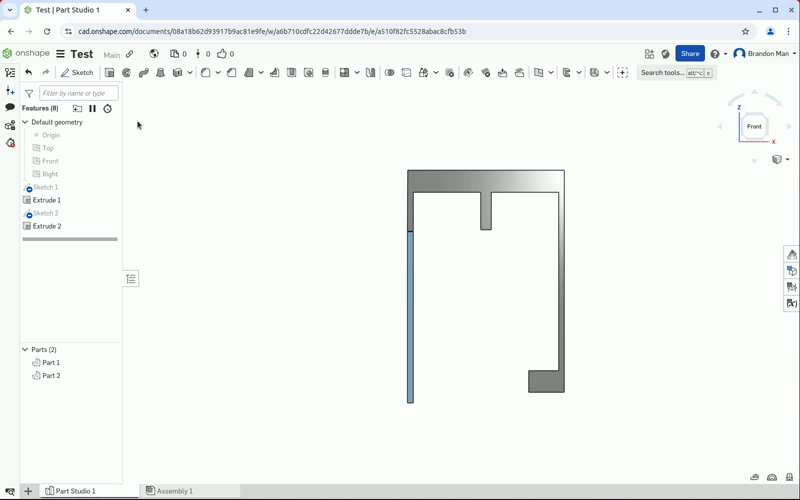
key(shift+h)
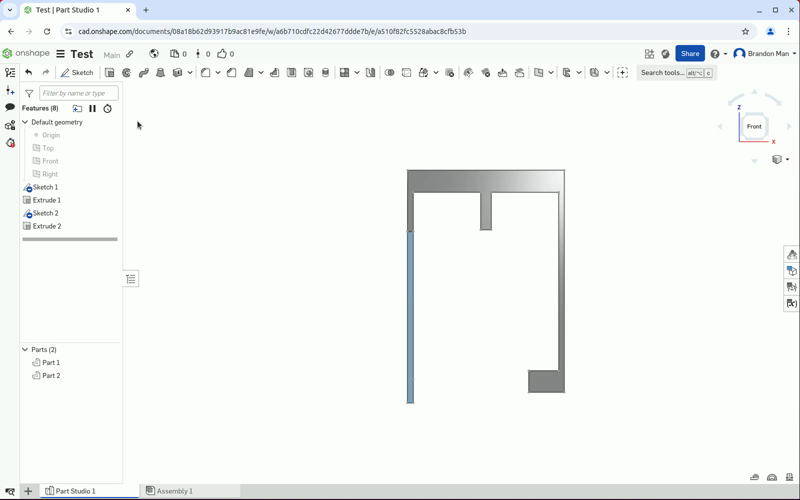
key(shift+h)
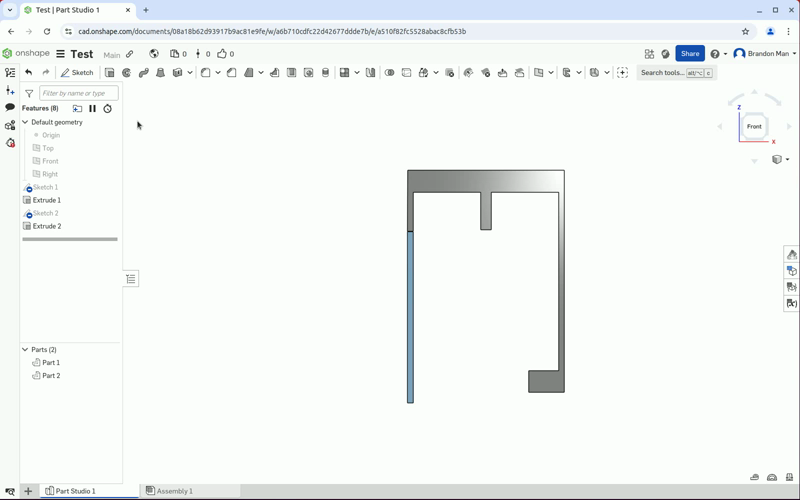
mouse_move(73, 189)
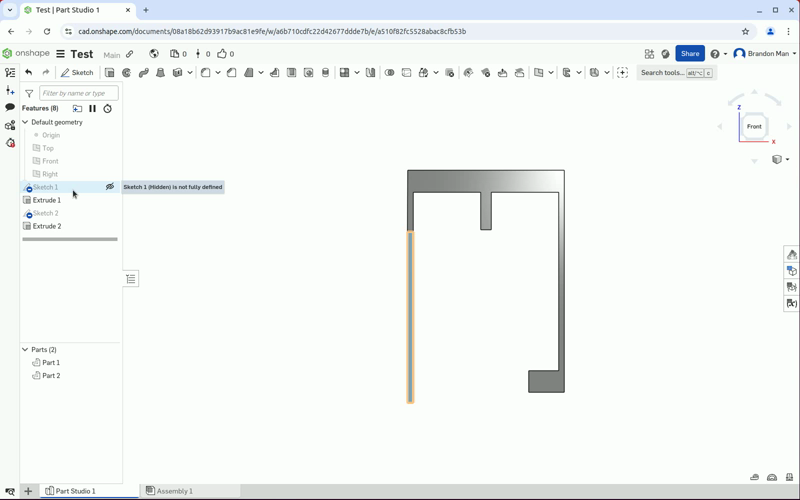
click(73, 189)
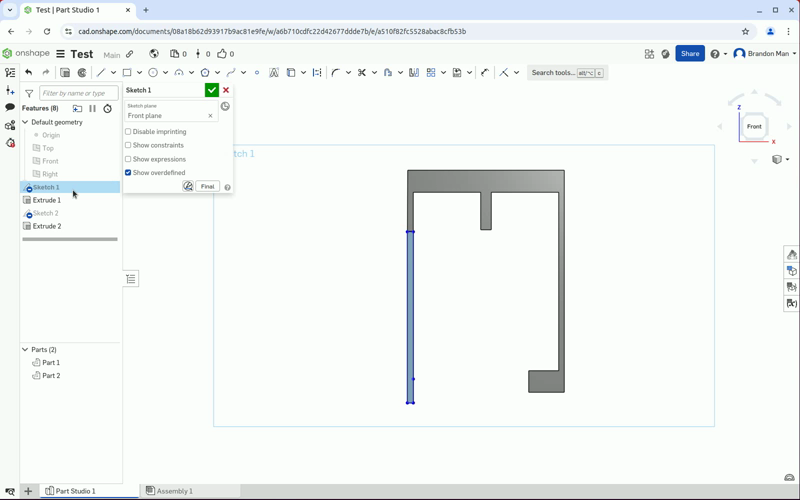
mouse_move(229, 92)
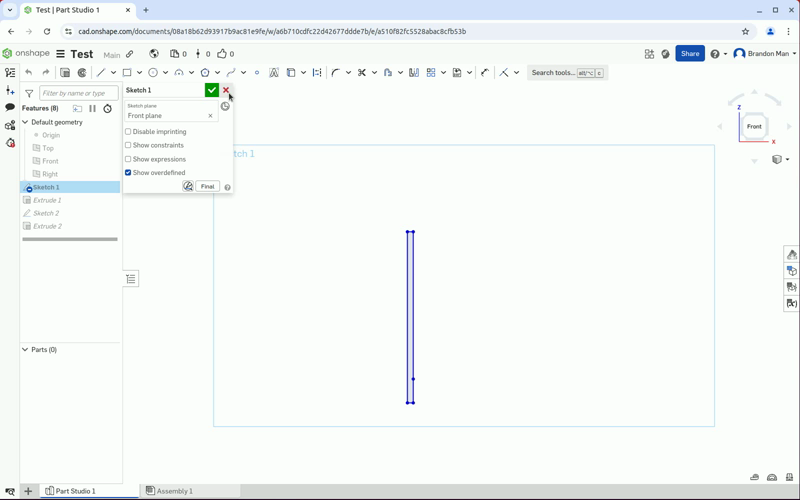
click(229, 92)
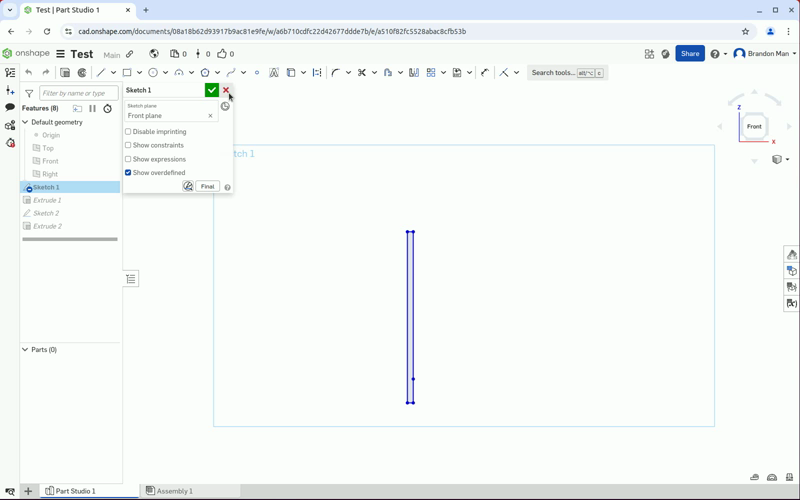
key(shift+s)
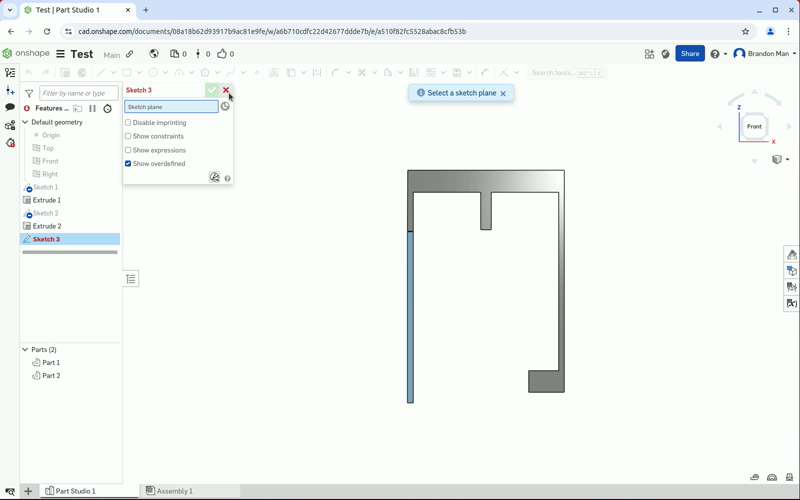
mouse_move(73, 163)
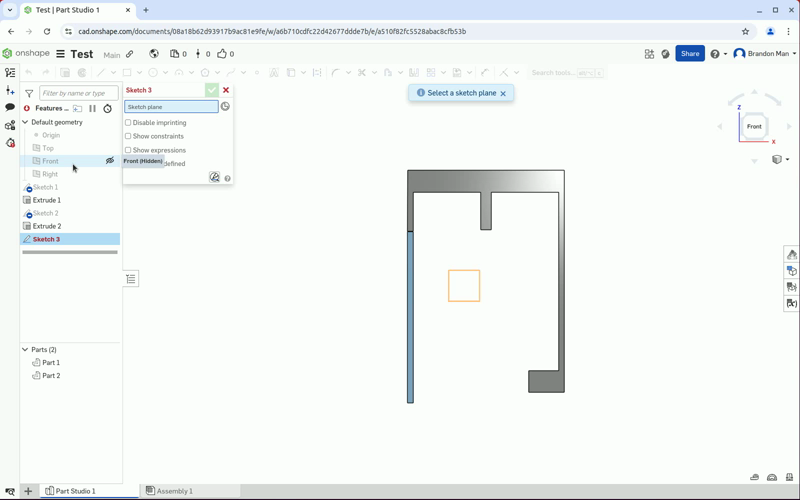
click(73, 163)
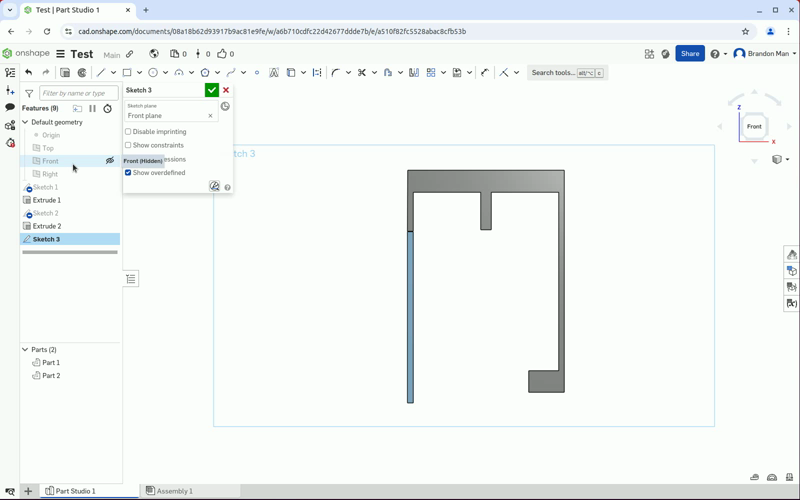
mouse_move(73, 352)
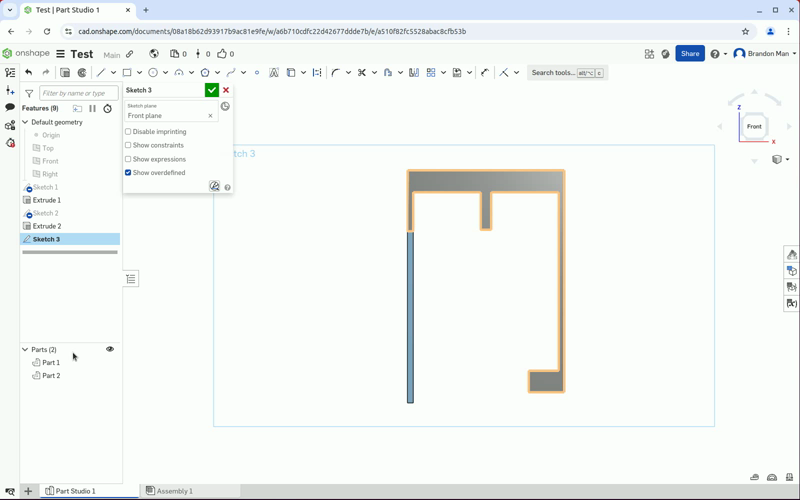
key(y)
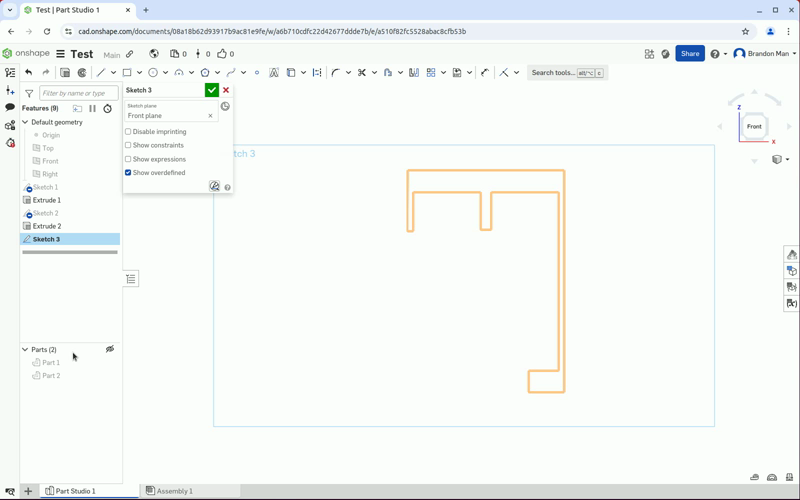
key(l)
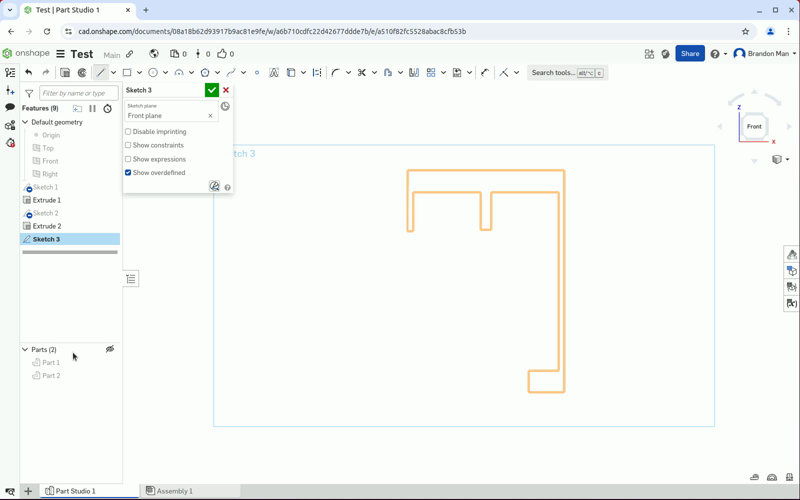
key_down(shift)
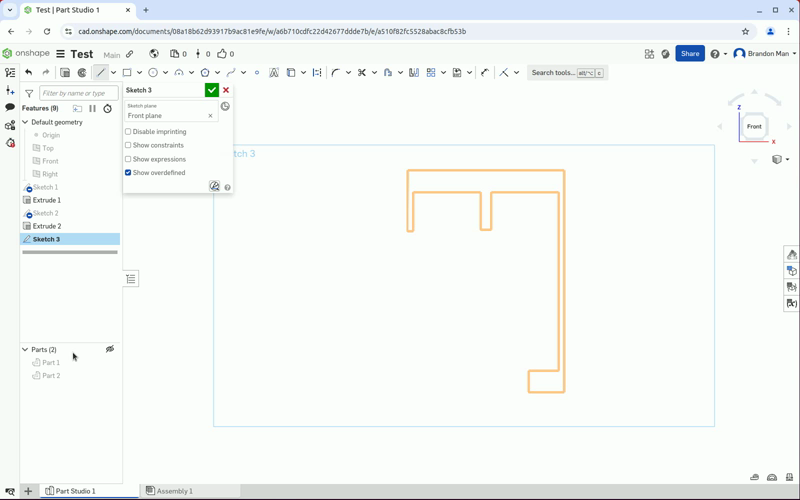
mouse_move(413, 393)
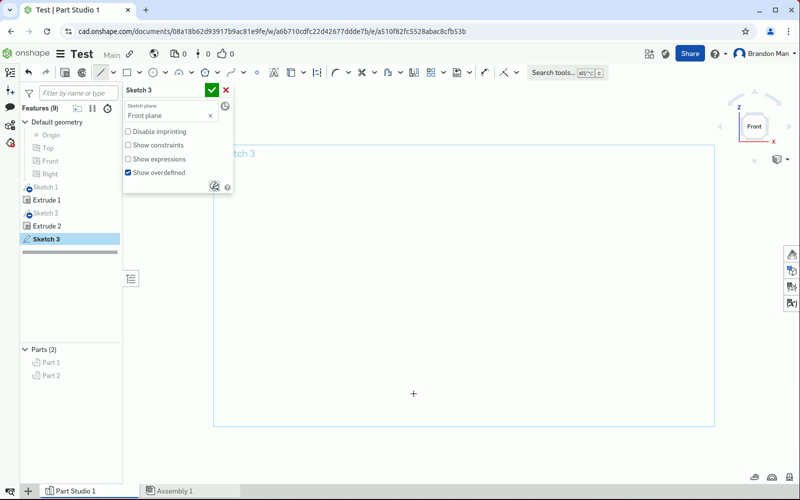
click(413, 393)
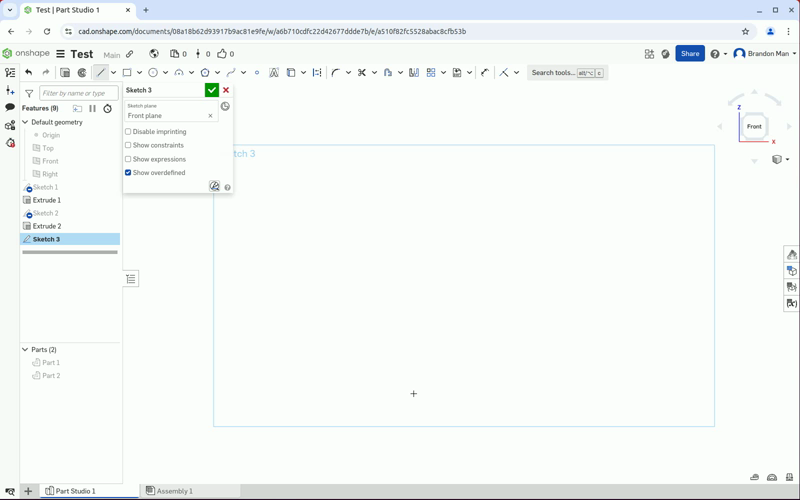
key_up(shift)
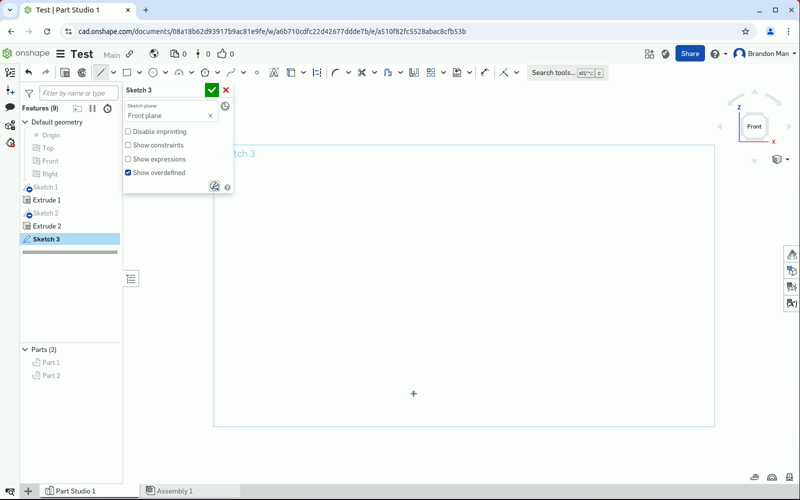
key_down(shift)
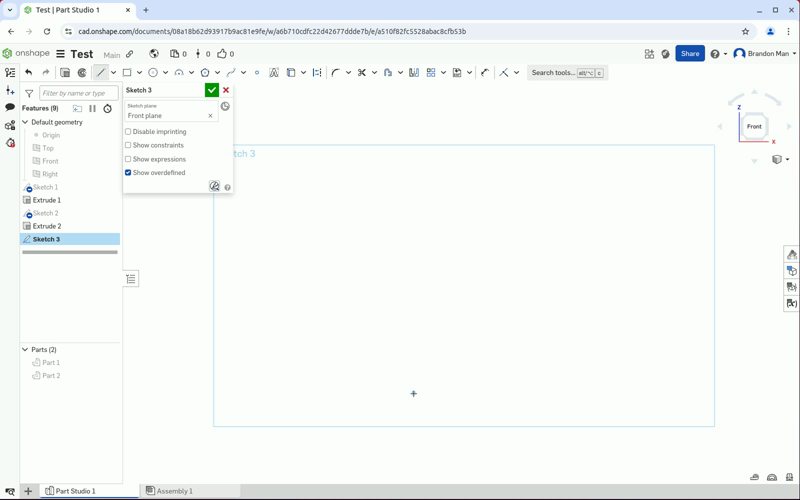
mouse_move(528, 393)
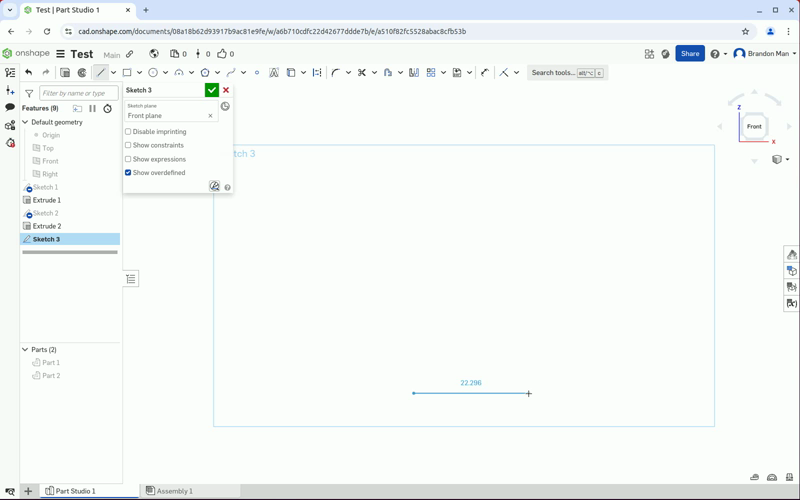
click(528, 393)
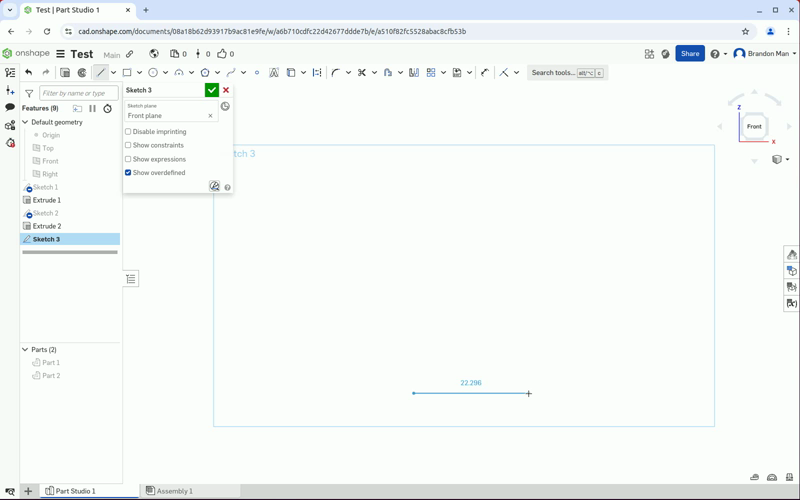
key_up(shift)
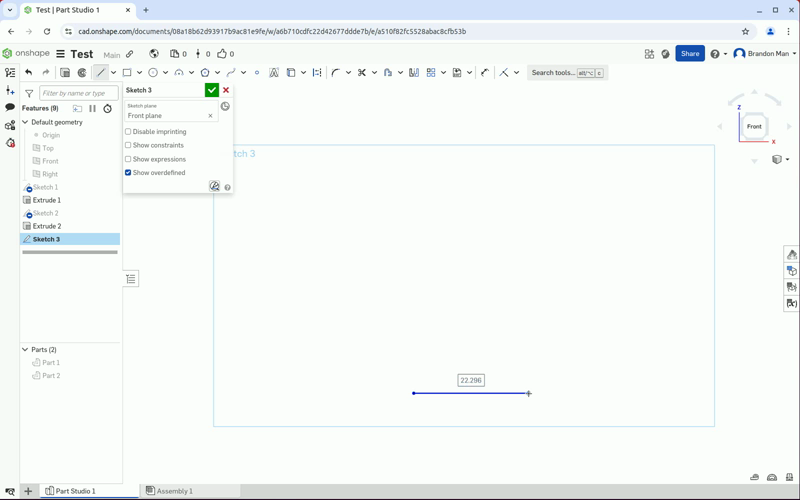
key_down(shift)
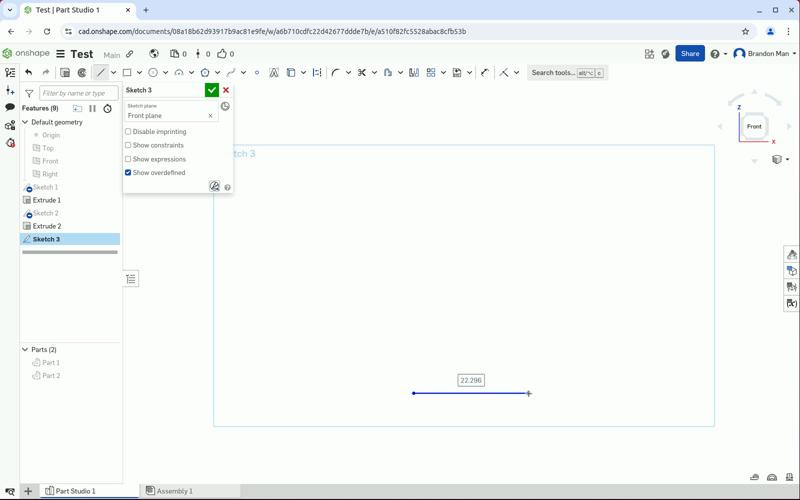
mouse_move(558, 393)
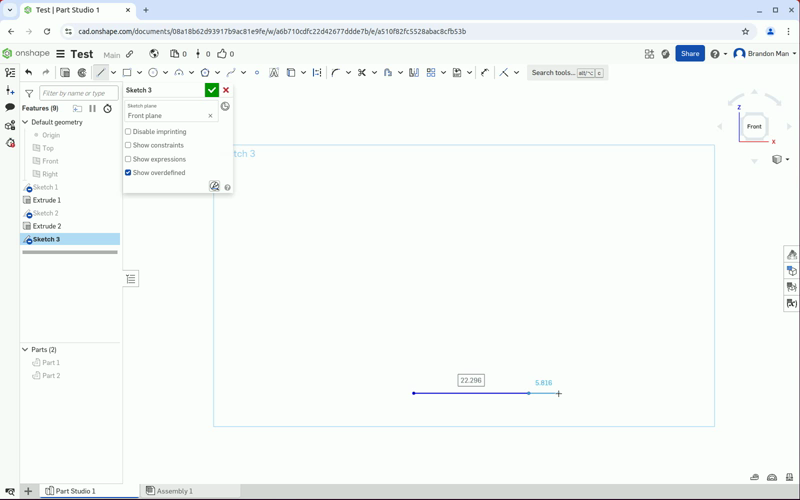
mouse_move(528, 370)
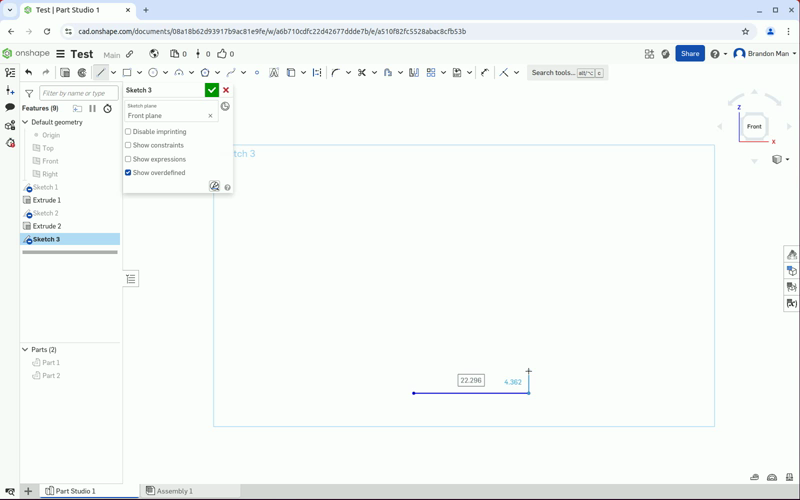
click(528, 370)
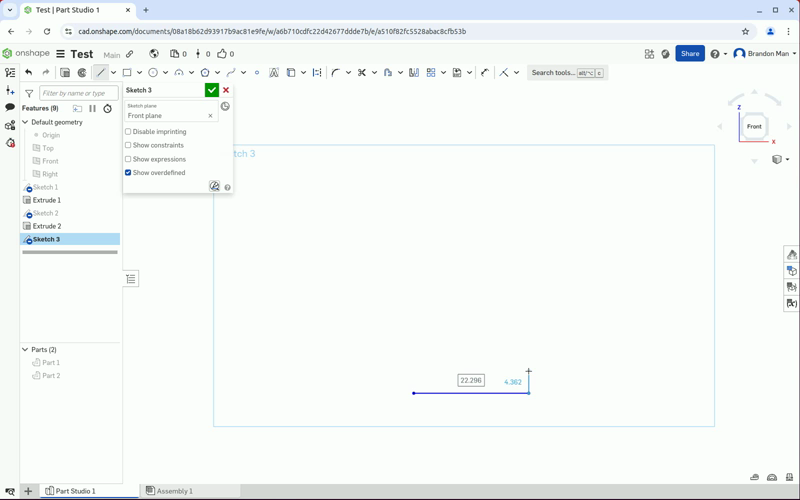
key_up(shift)
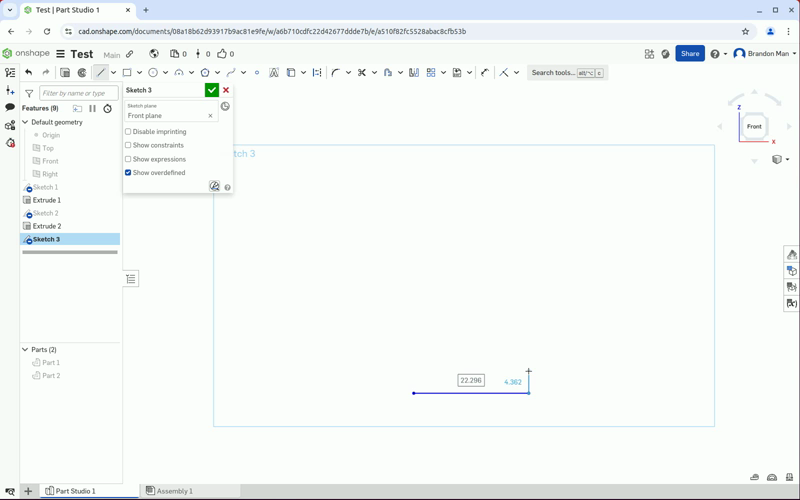
key_down(shift)
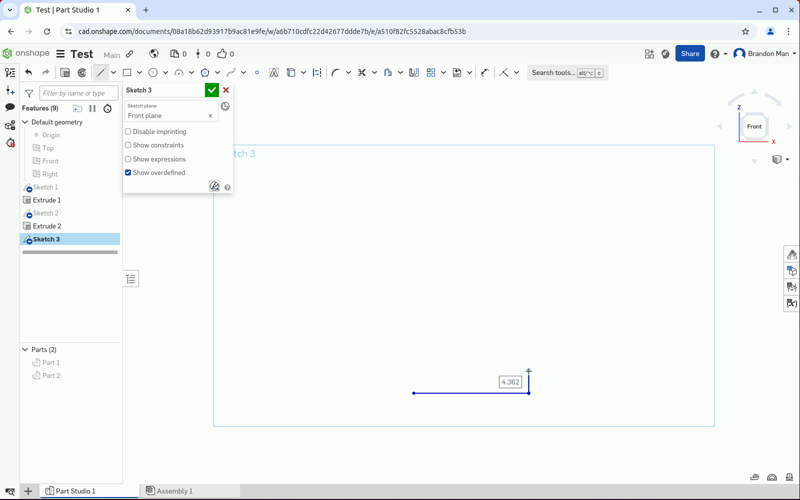
mouse_move(558, 370)
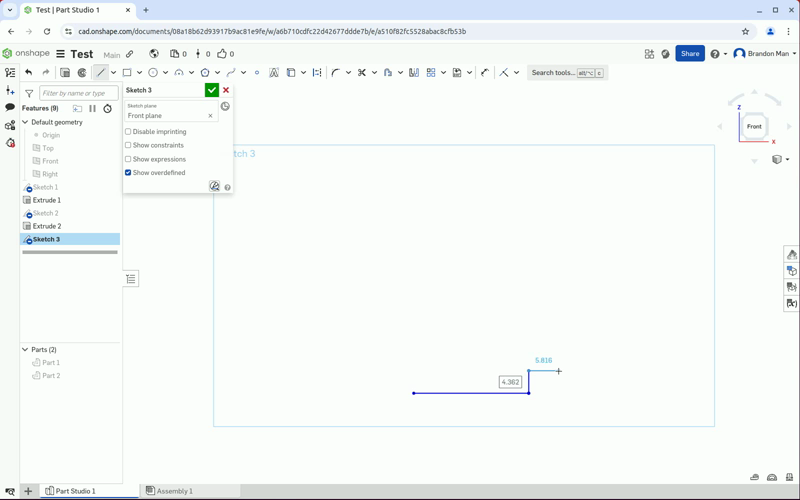
mouse_move(490, 370)
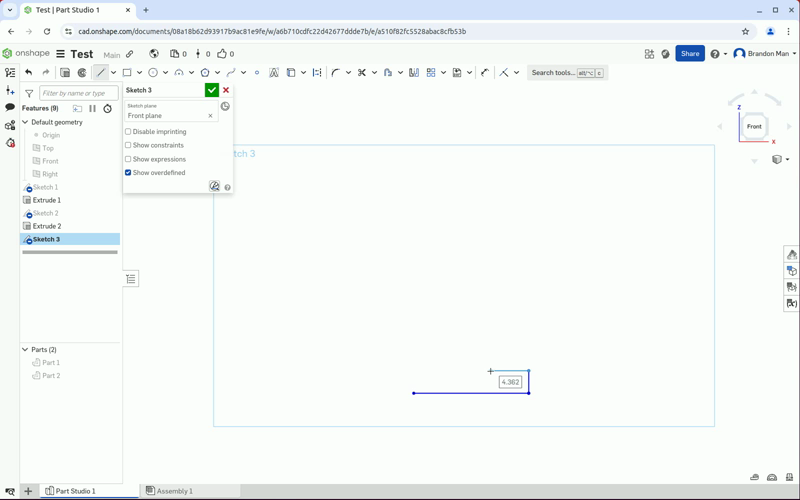
click(490, 370)
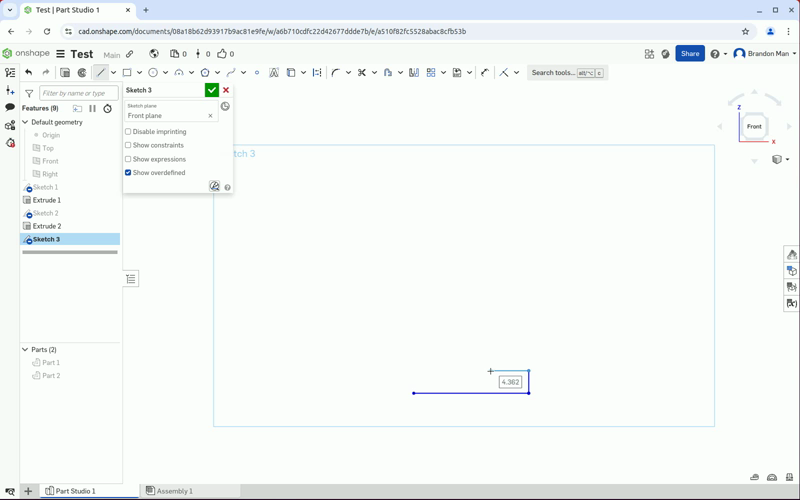
key_up(shift)
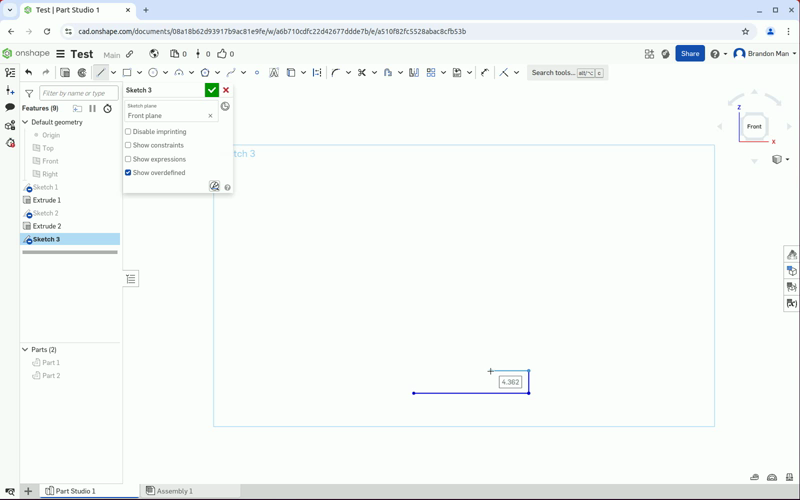
key_down(shift)
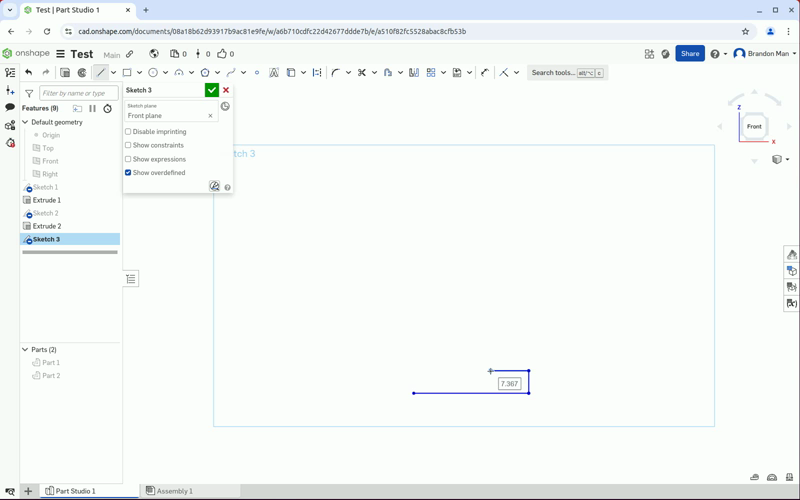
mouse_move(490, 230)
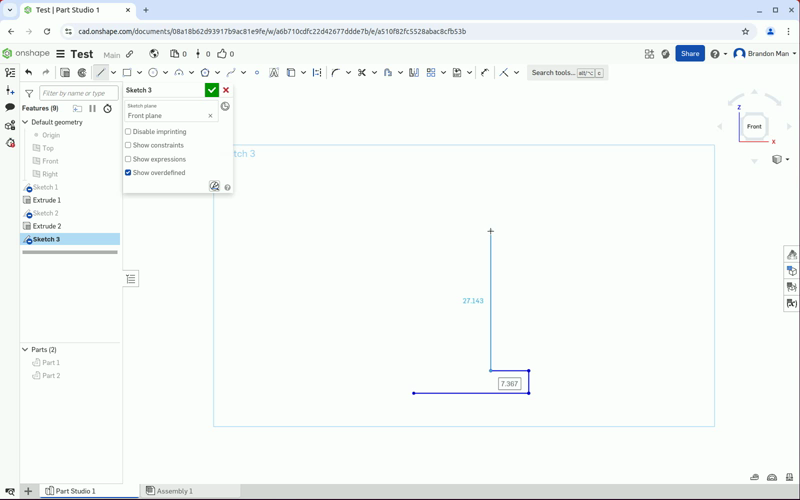
click(490, 230)
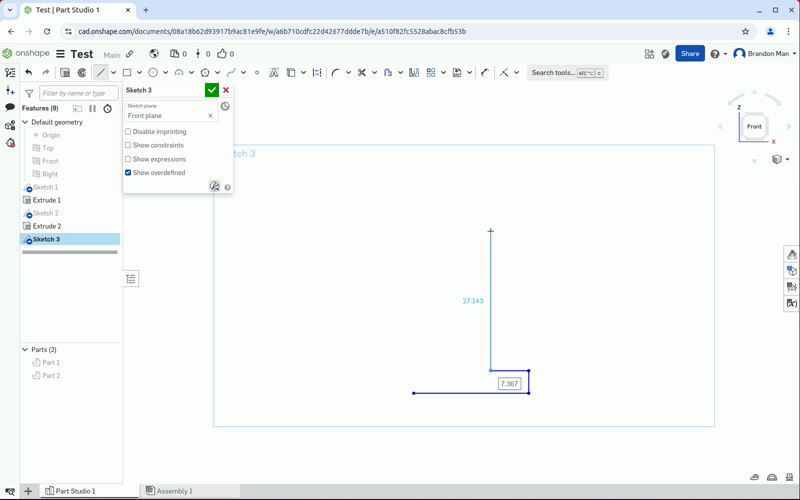
key_up(shift)
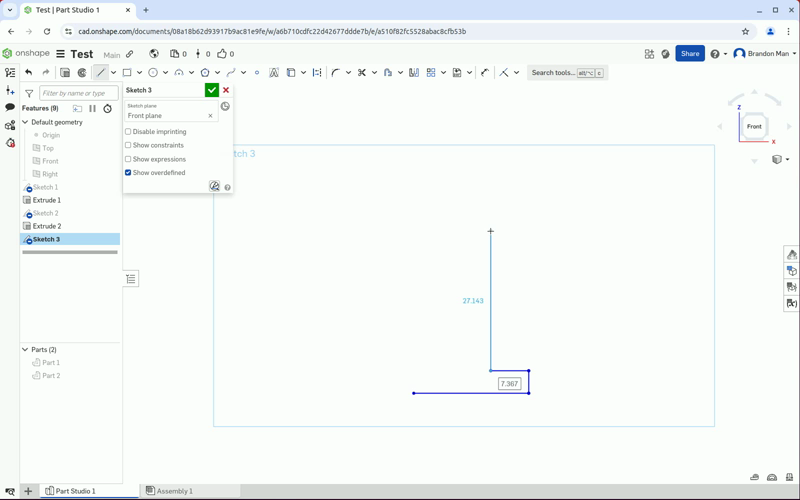
key_down(shift)
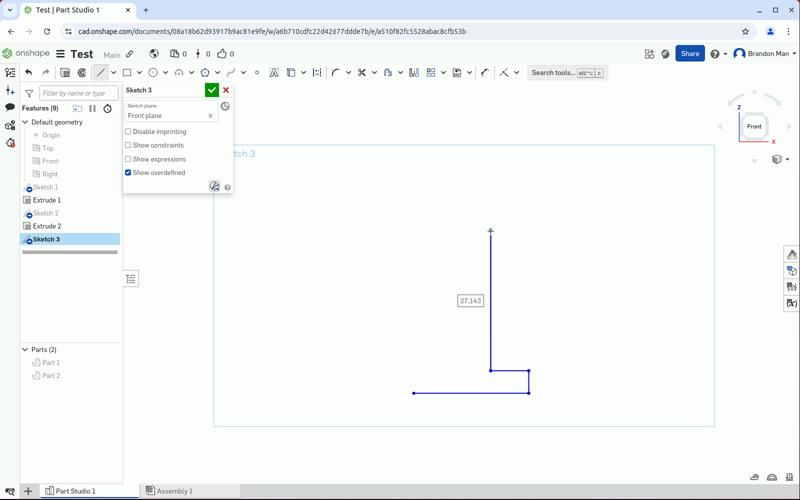
mouse_move(520, 230)
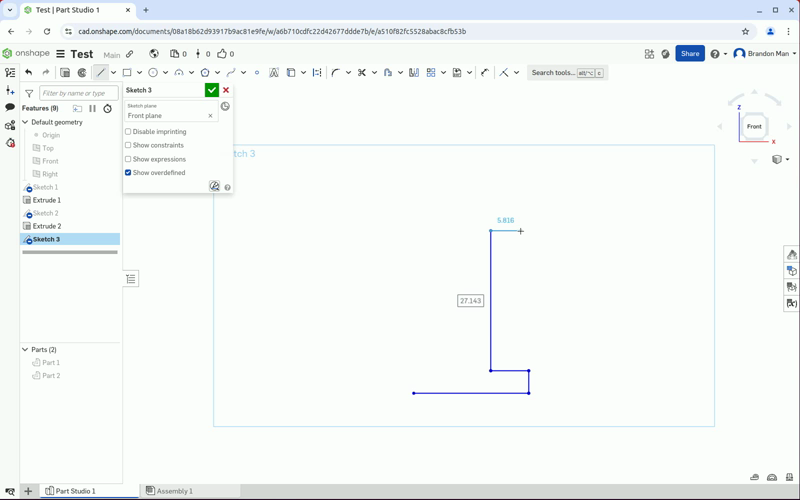
mouse_move(480, 230)
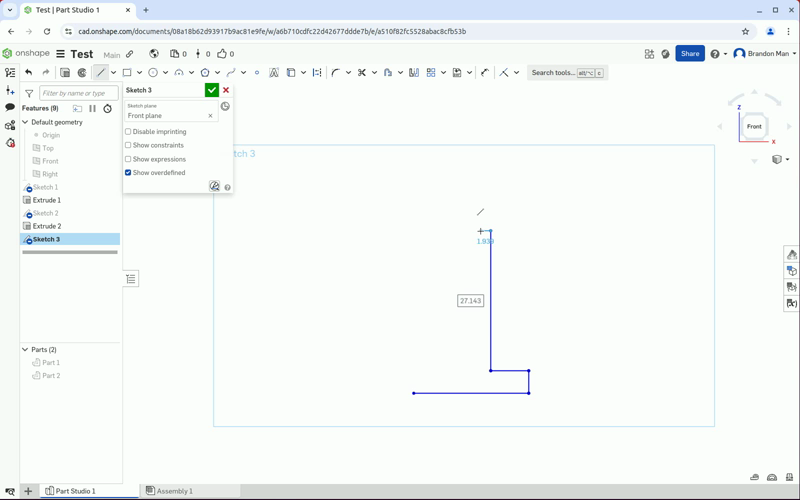
click(480, 230)
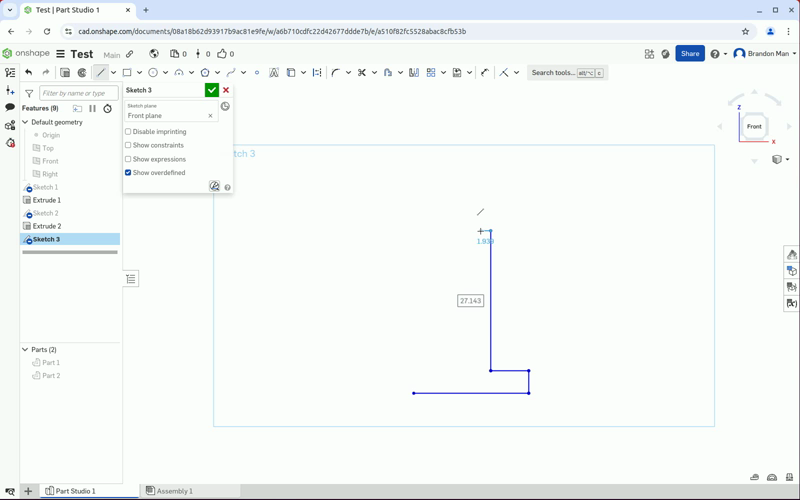
key_up(shift)
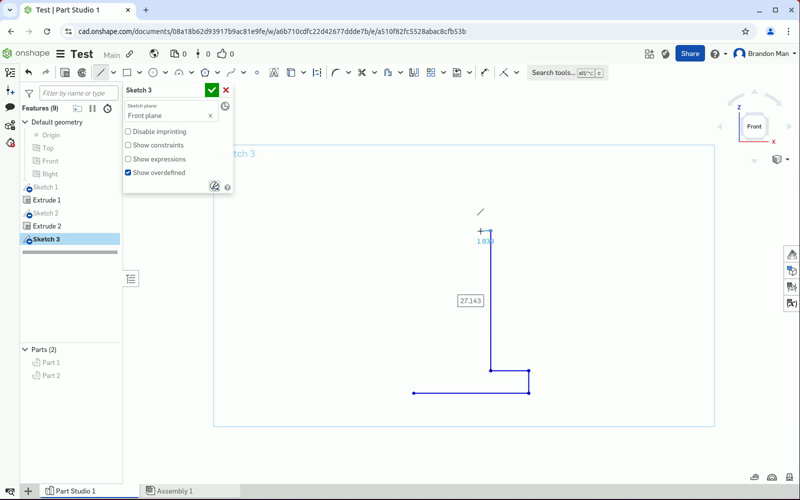
key_down(shift)
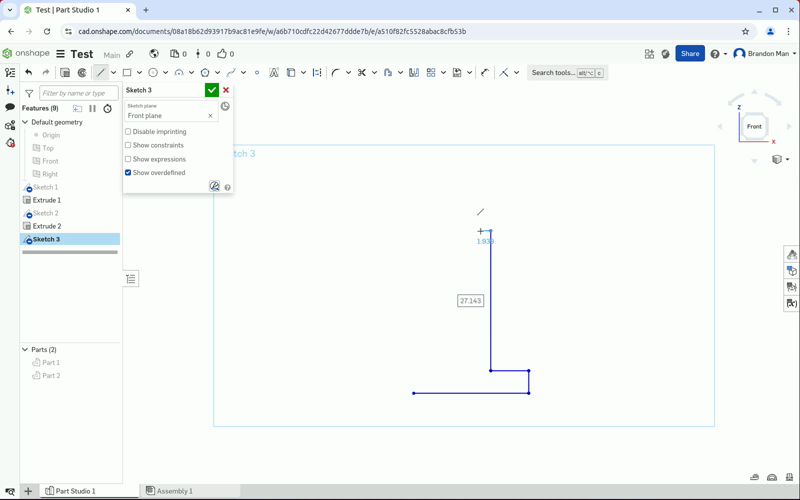
mouse_move(480, 370)
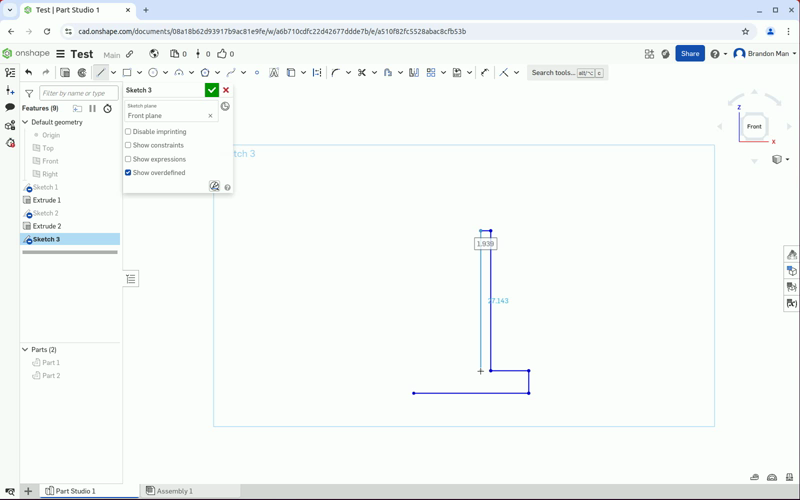
click(480, 370)
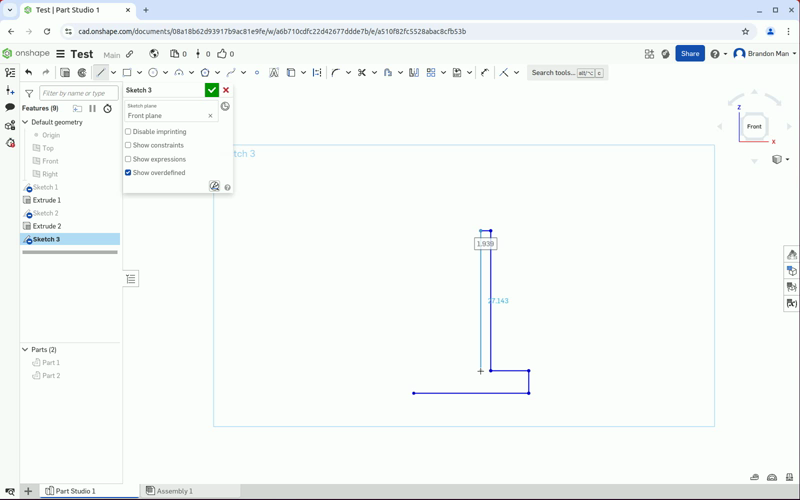
key_up(shift)
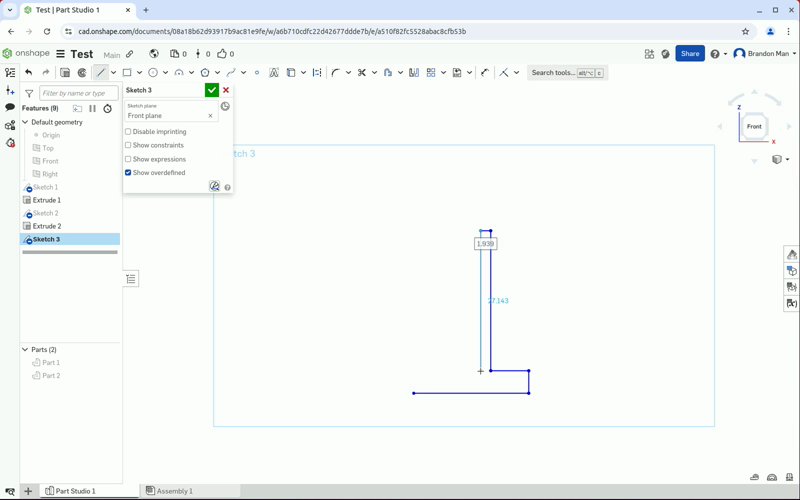
key_down(shift)
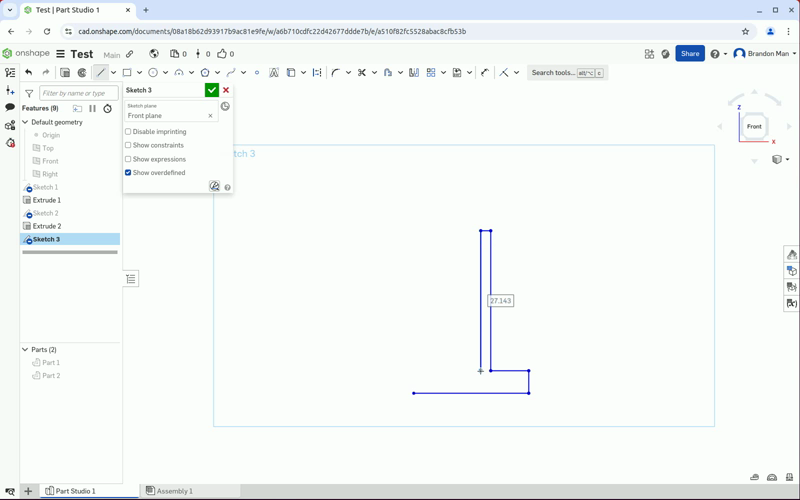
mouse_move(413, 370)
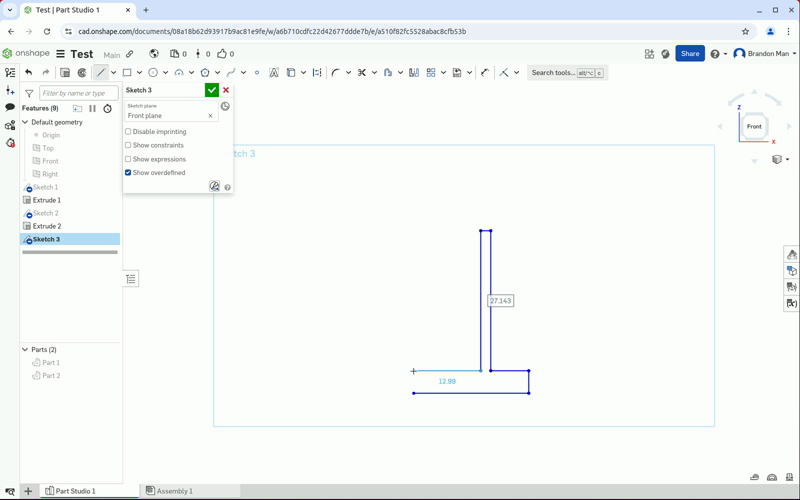
click(413, 370)
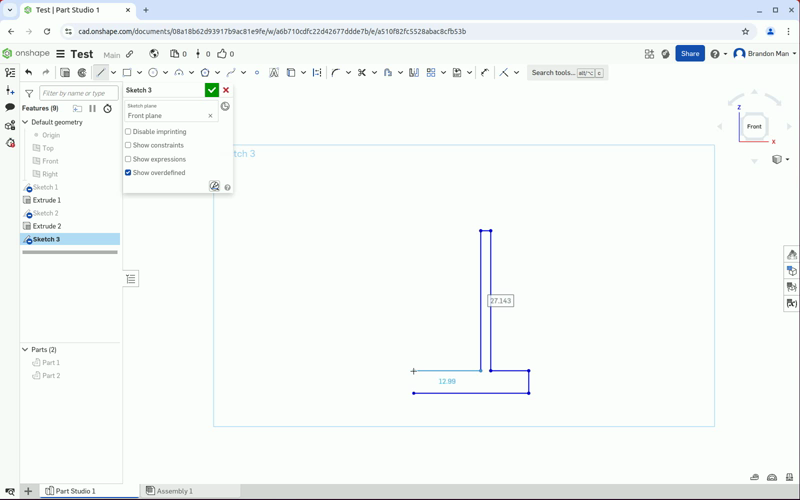
key_up(shift)
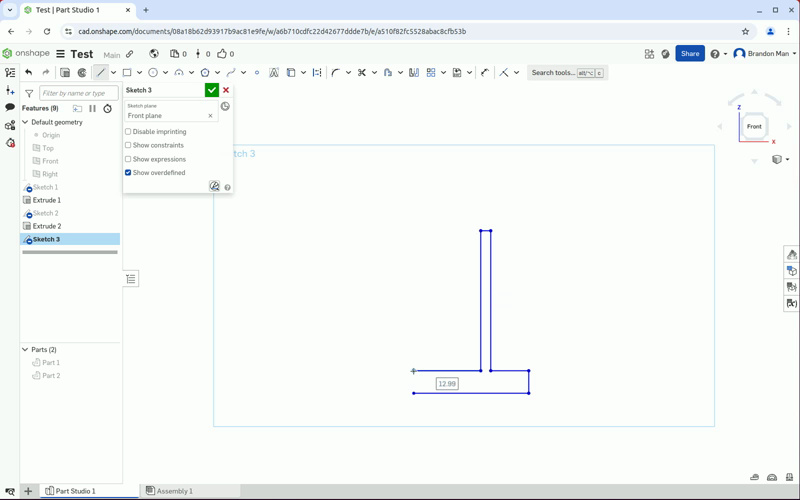
mouse_move(444, 370)
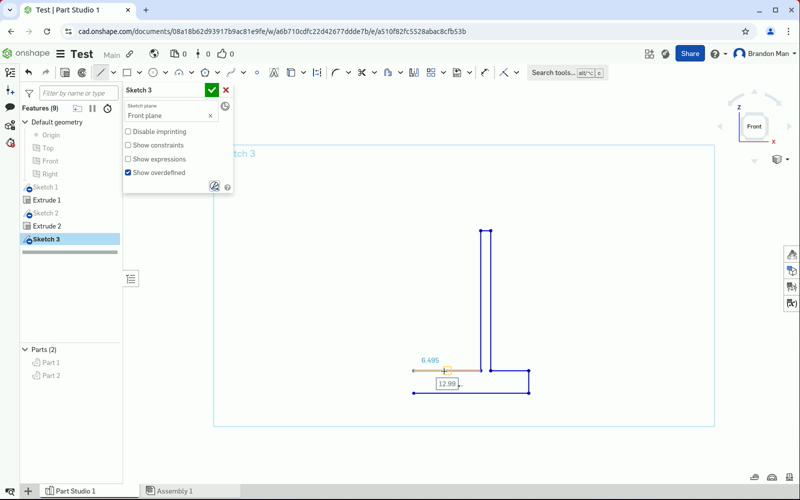
key_down(shift)
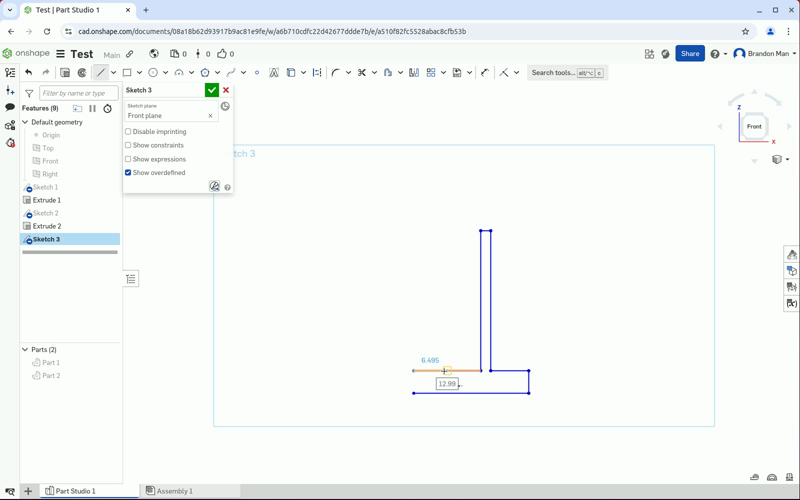
mouse_move(413, 393)
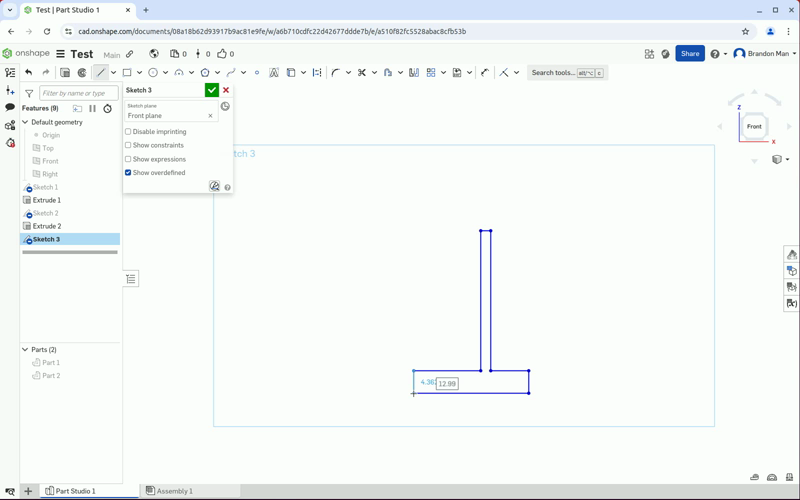
key_up(shift)
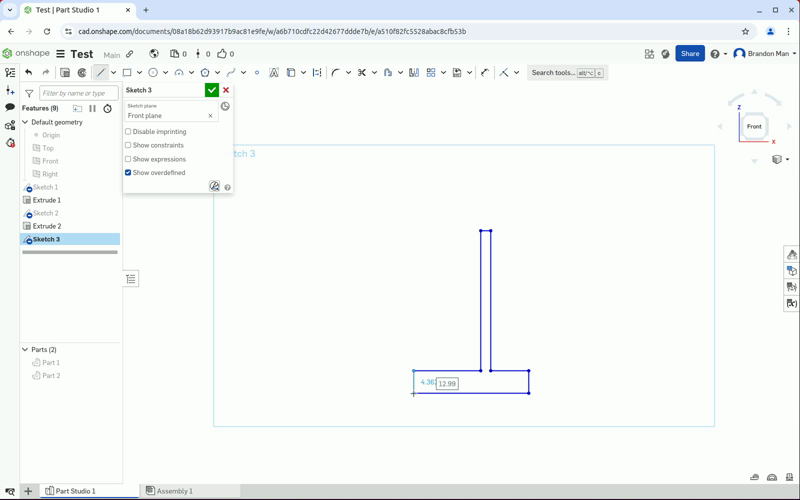
click(413, 393)
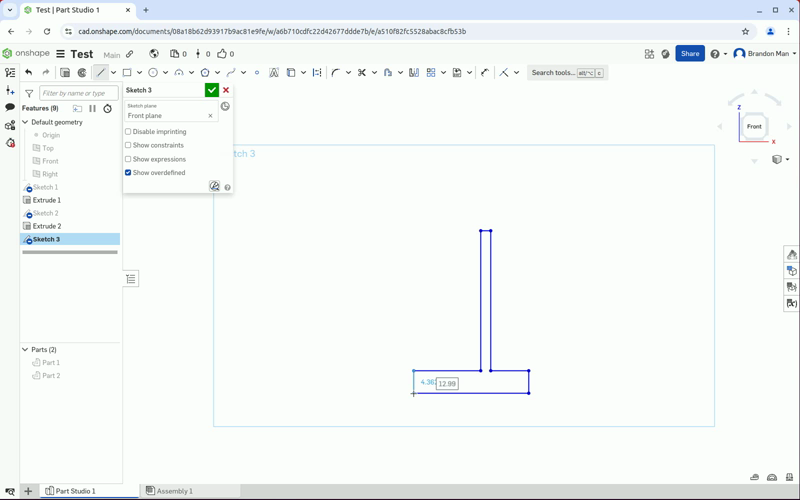
key(esc)
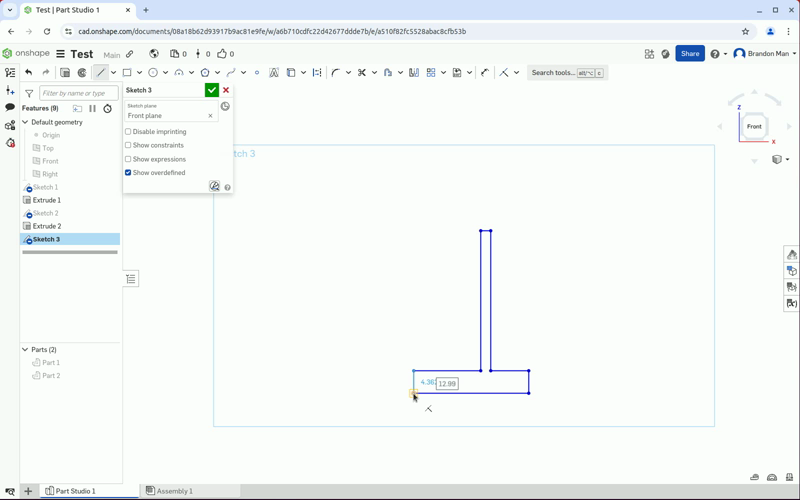
mouse_move(480, 379)
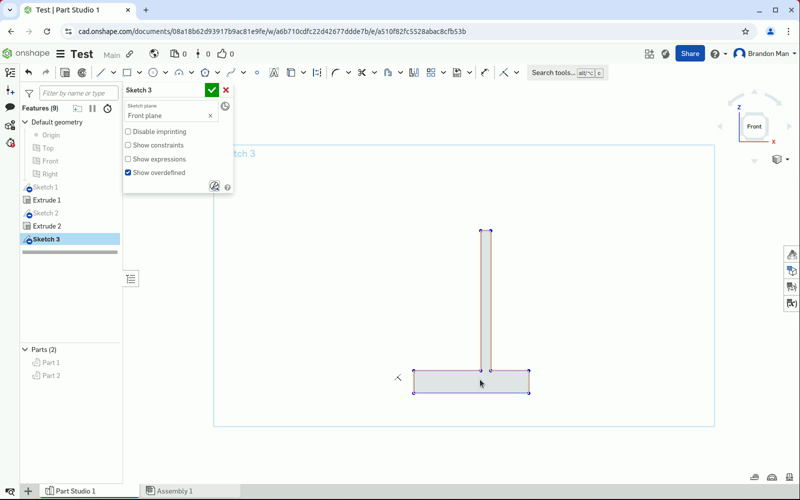
click(480, 379)
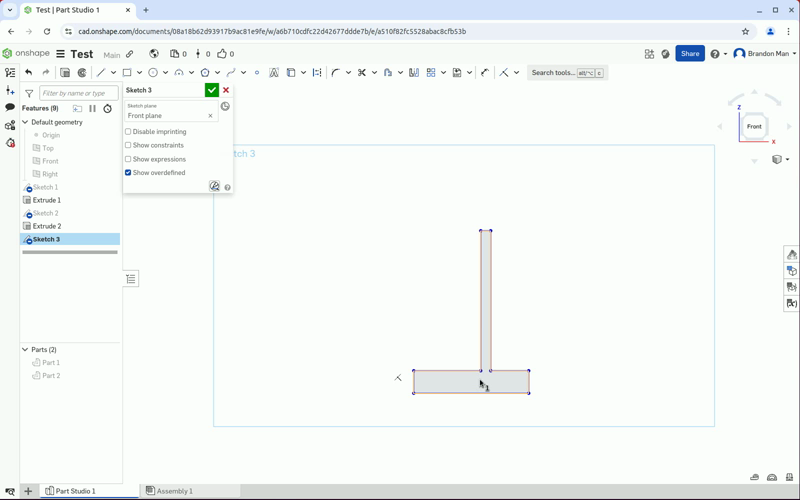
mouse_move(73, 352)
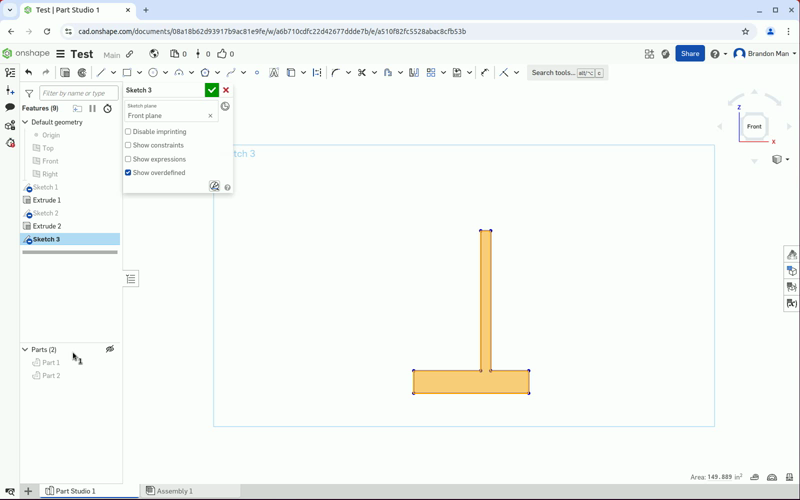
key(shift+y)
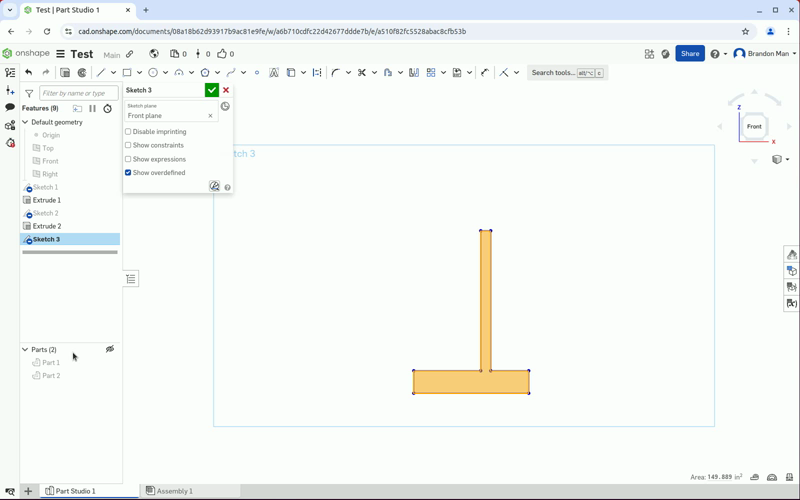
key(shift+e)
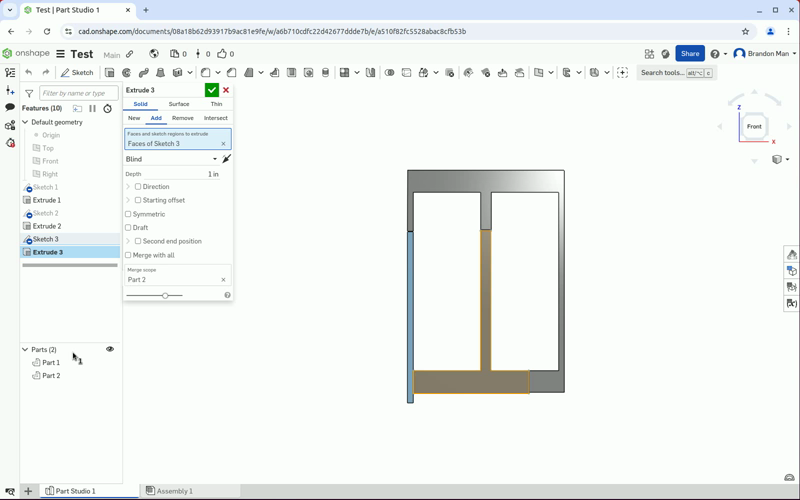
mouse_move(143, 106)
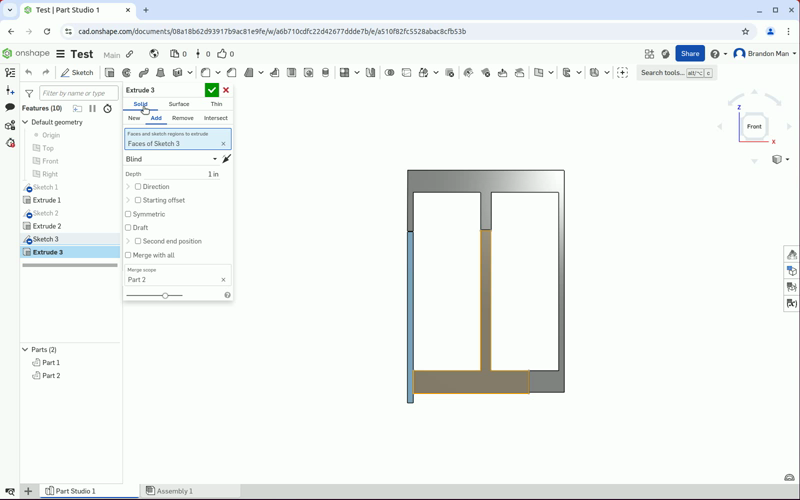
click(143, 106)
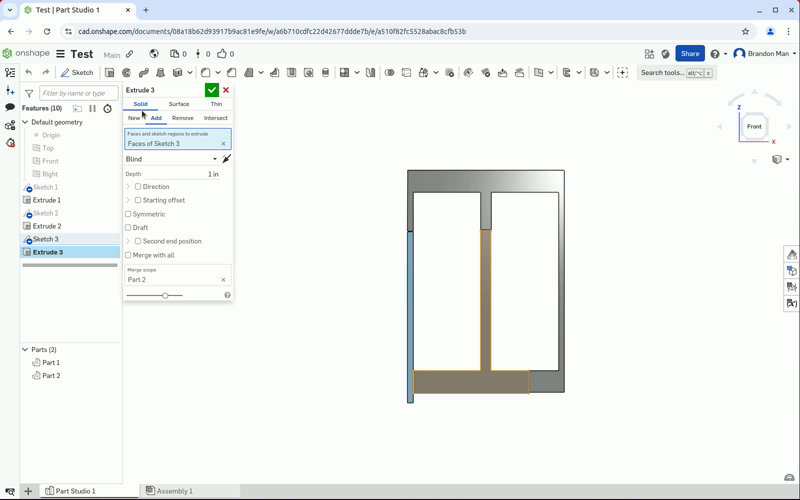
mouse_move(137, 120)
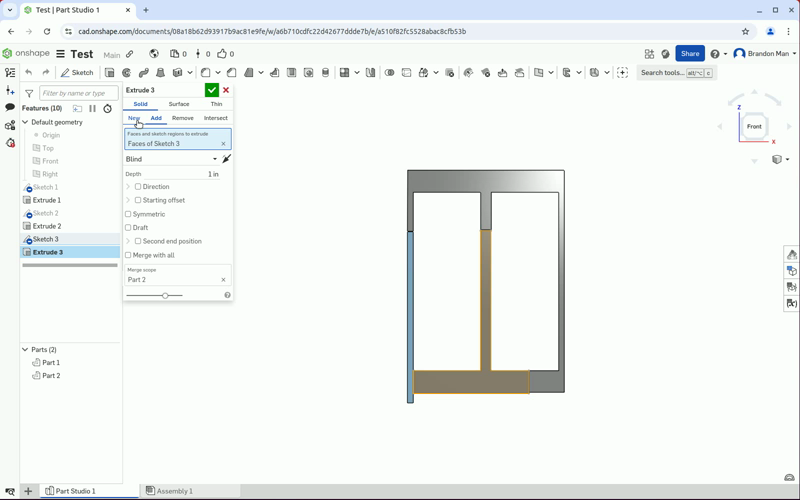
click(137, 120)
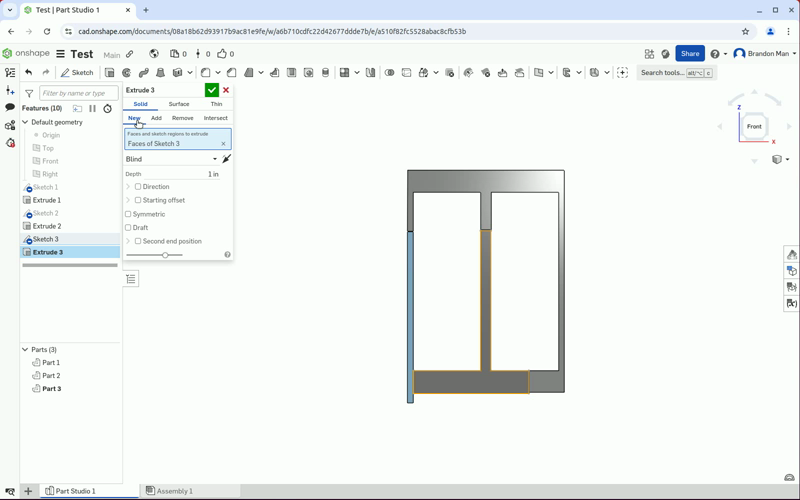
key(tab, 4)
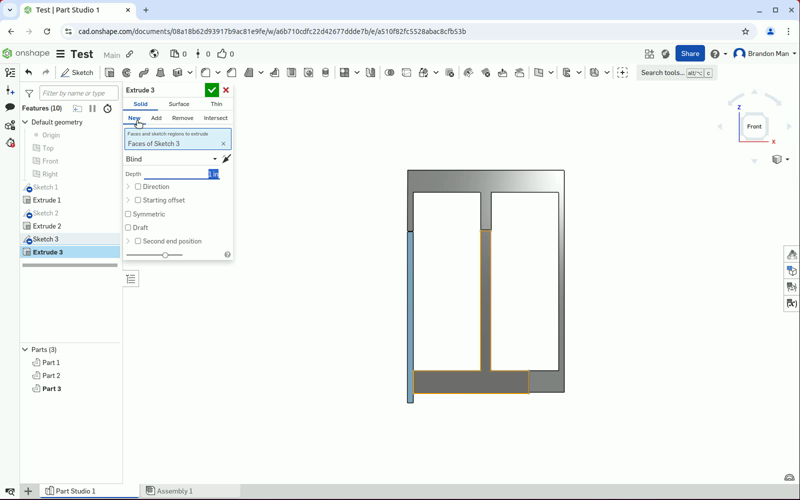
text(2.166)
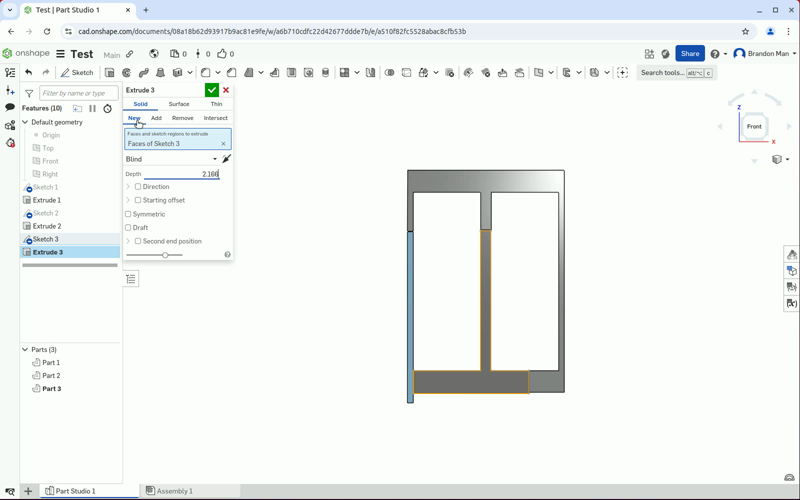
key(enter)
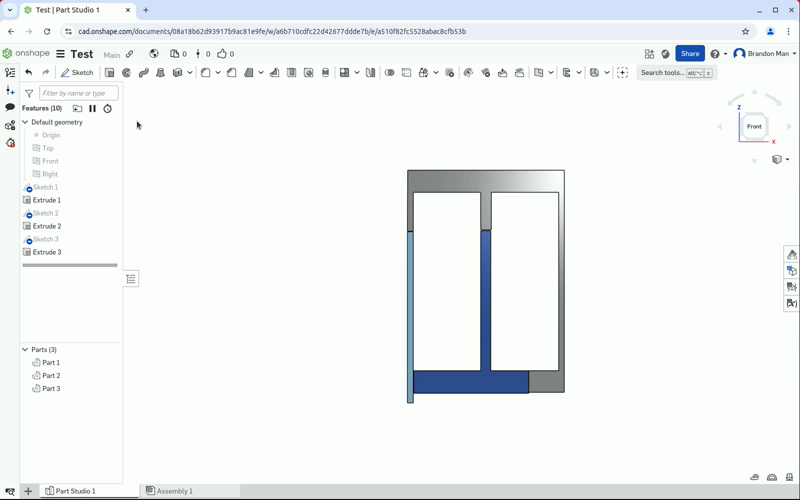
key(shift+h)
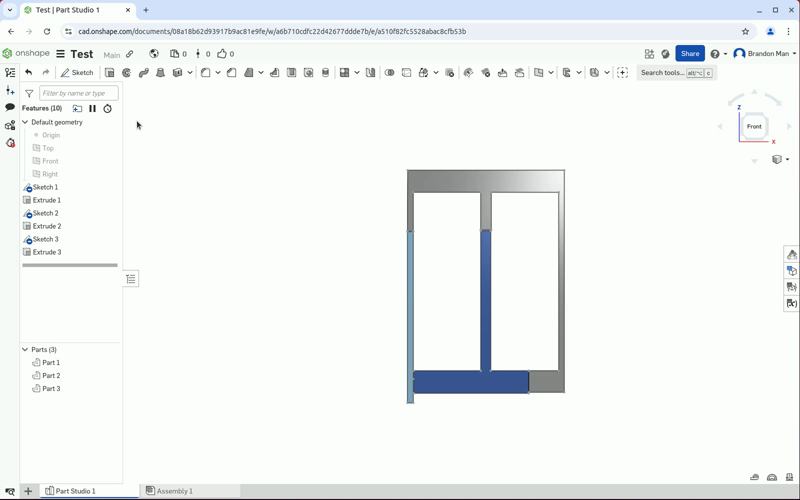
key(shift+h)
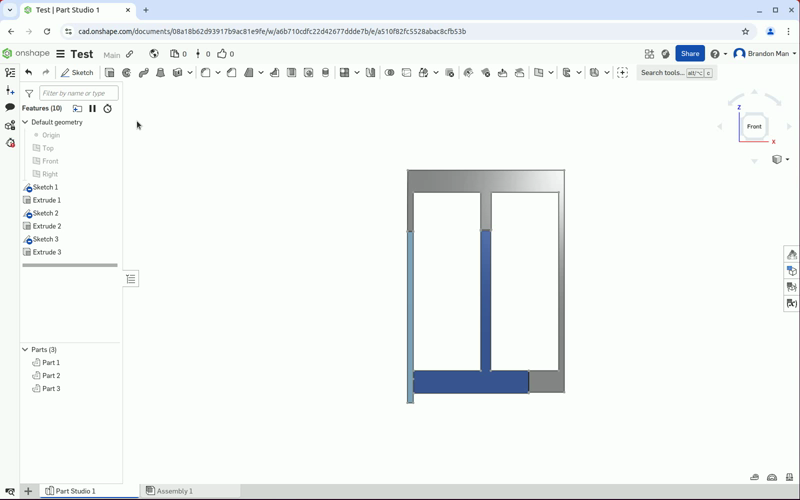
key(shift+7)
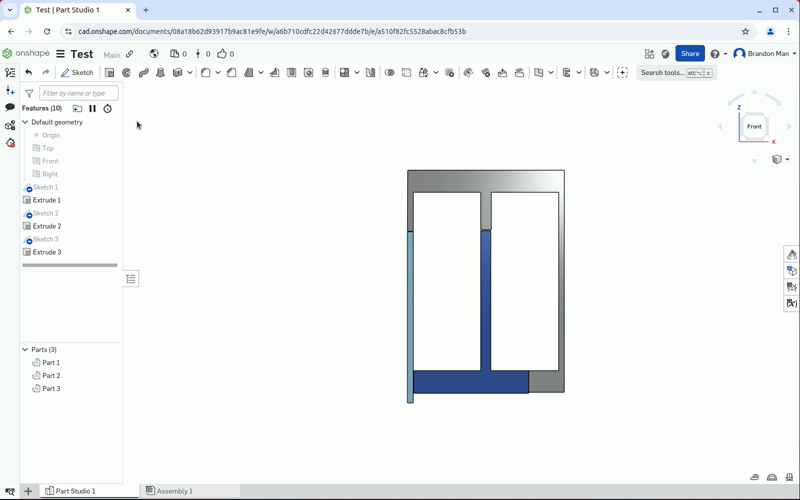
key(left, 2)
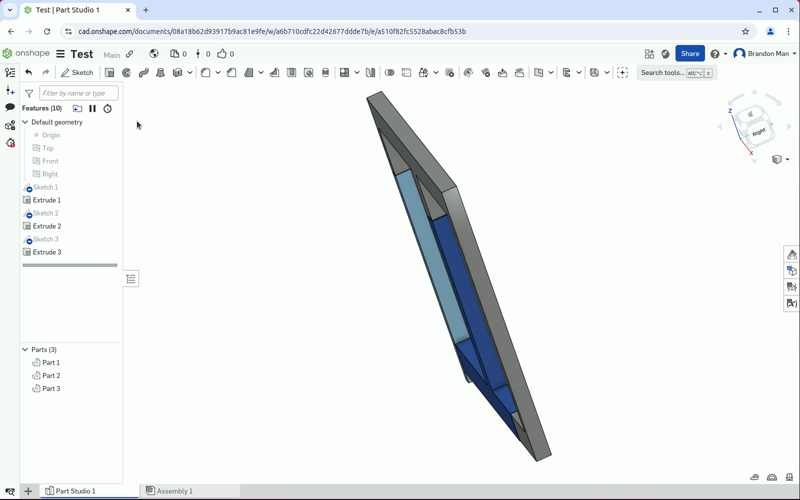
key(down, 2)
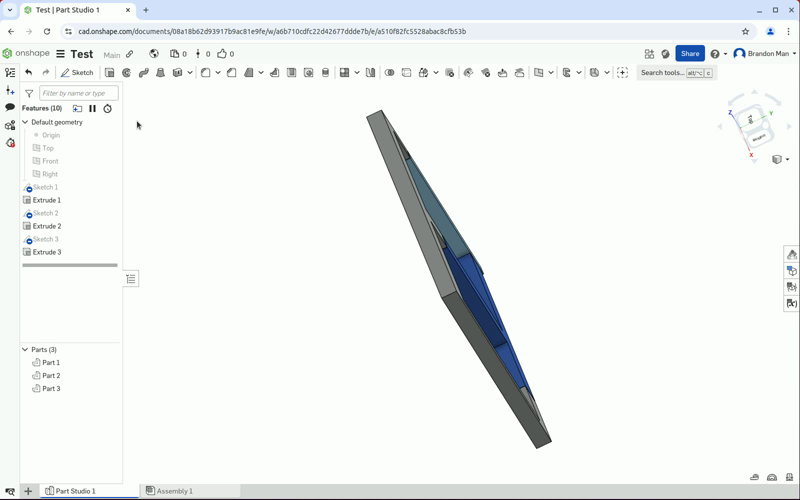
key(up, 2)
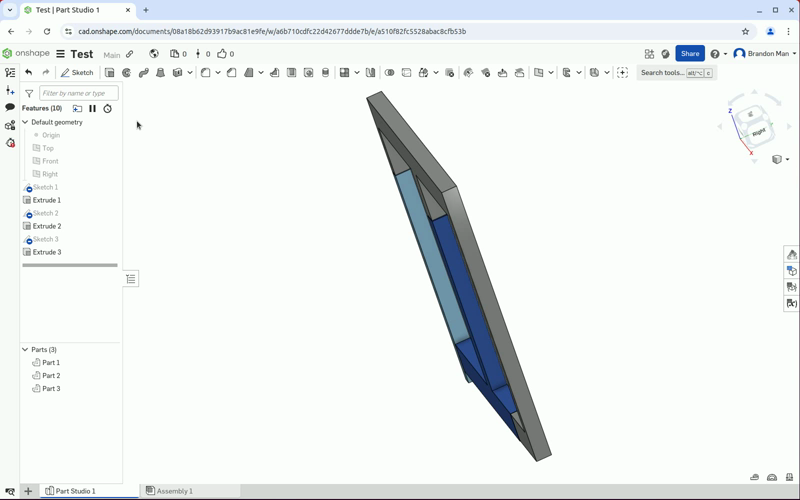
key(right, 2)
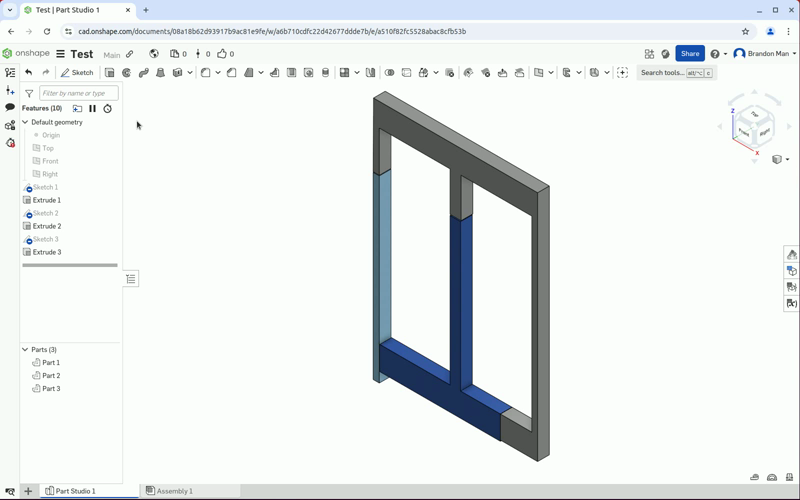
mouse_move(73, 189)
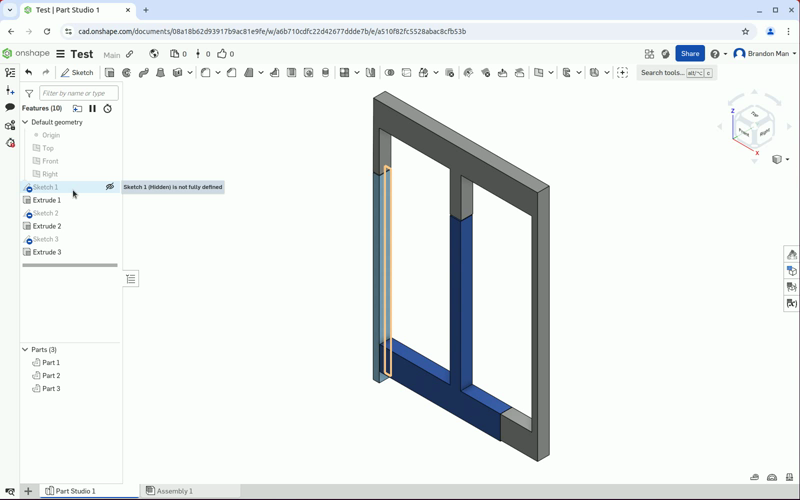
click(73, 189)